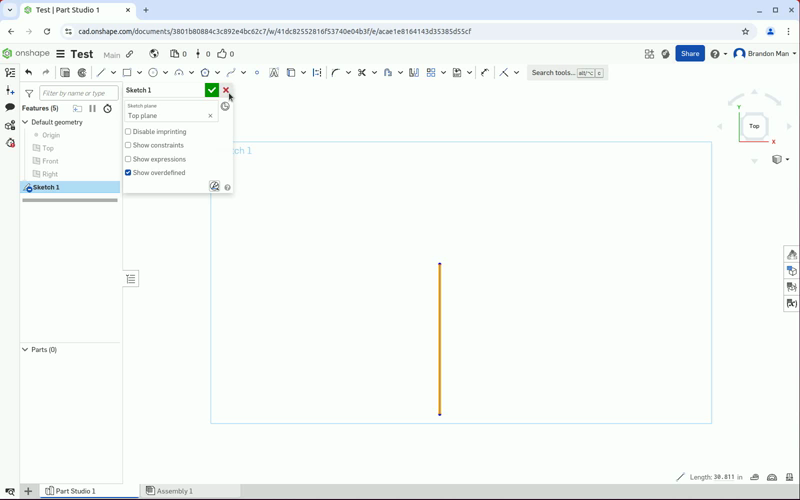
key(shift+h)
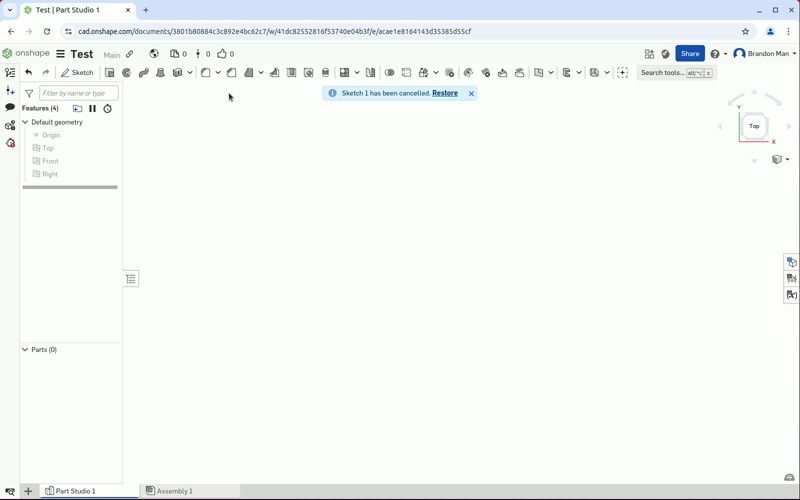
mouse_move(73, 352)
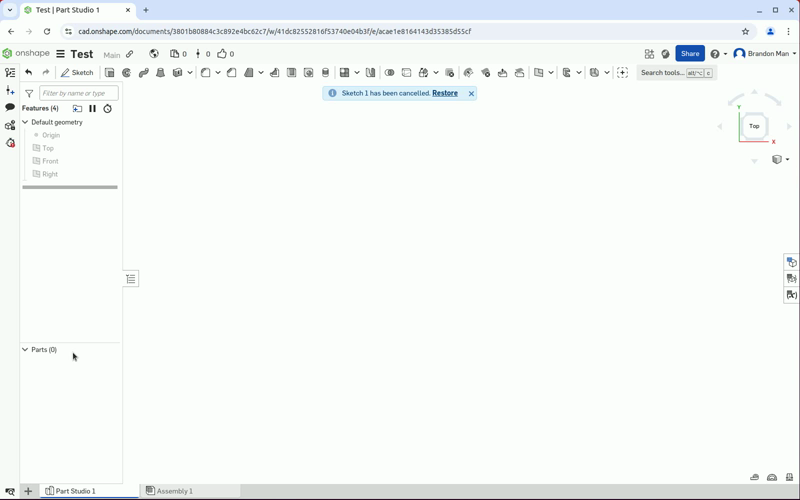
key(y)
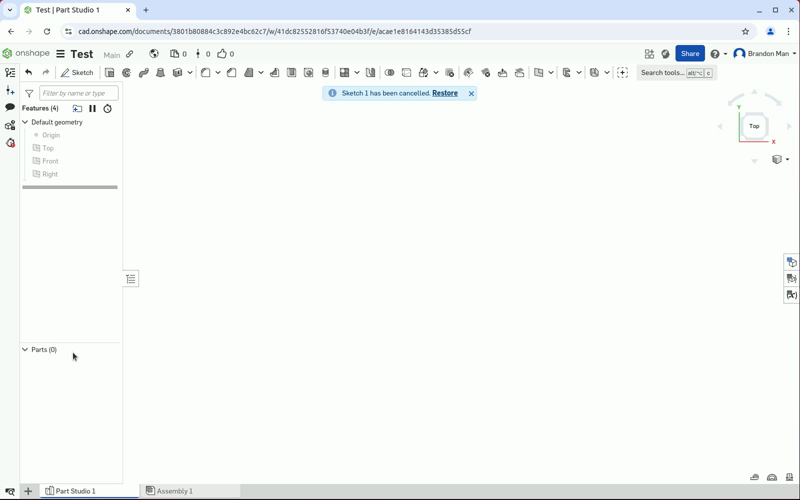
key(shift+p)
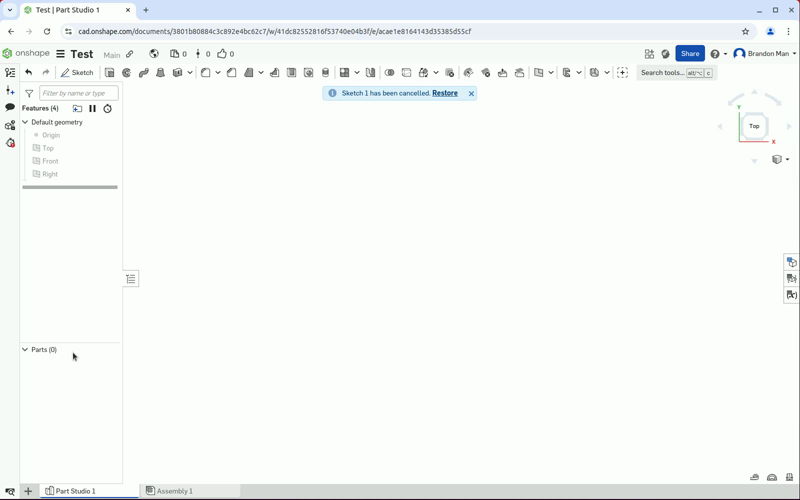
key(space)
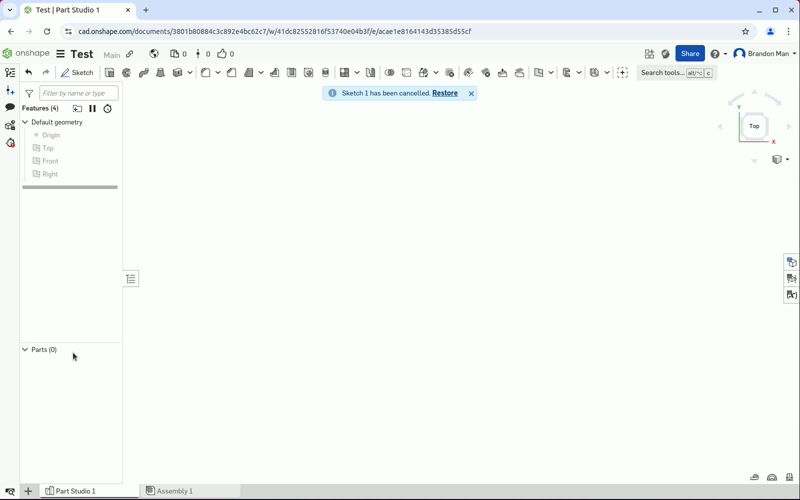
key_down(shift)
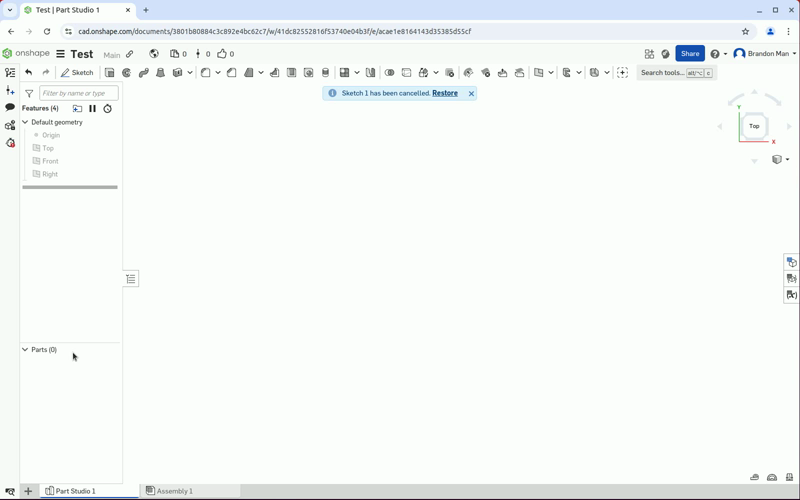
key(up)
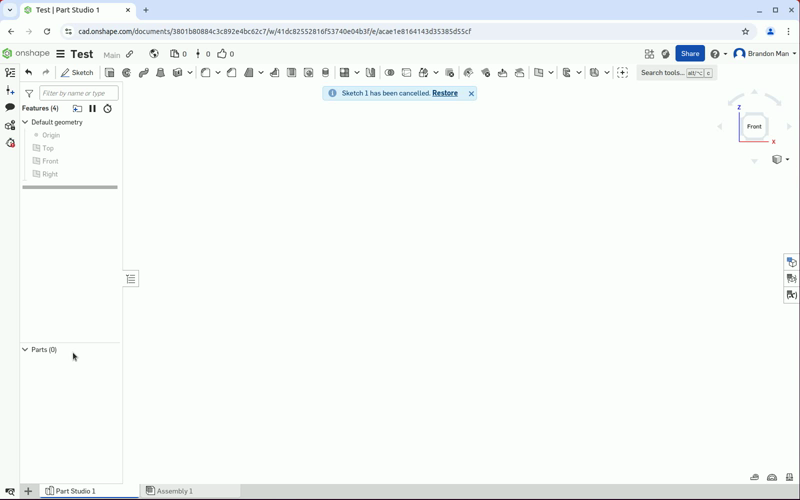
key_up(shift)
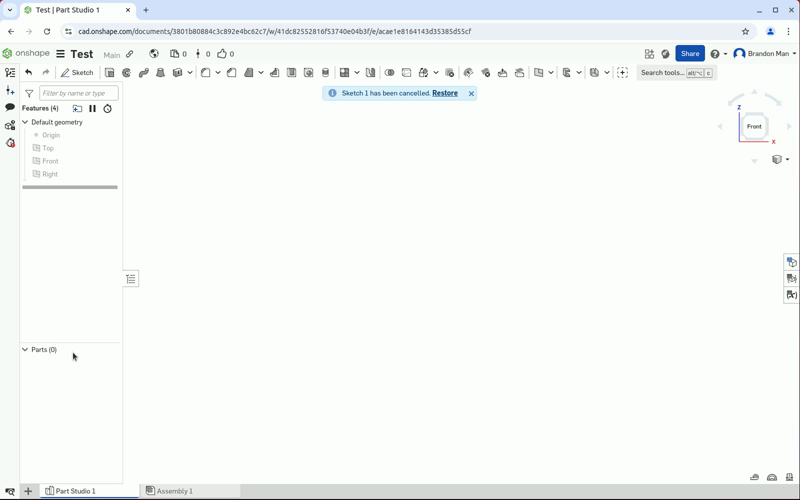
mouse_move(73, 352)
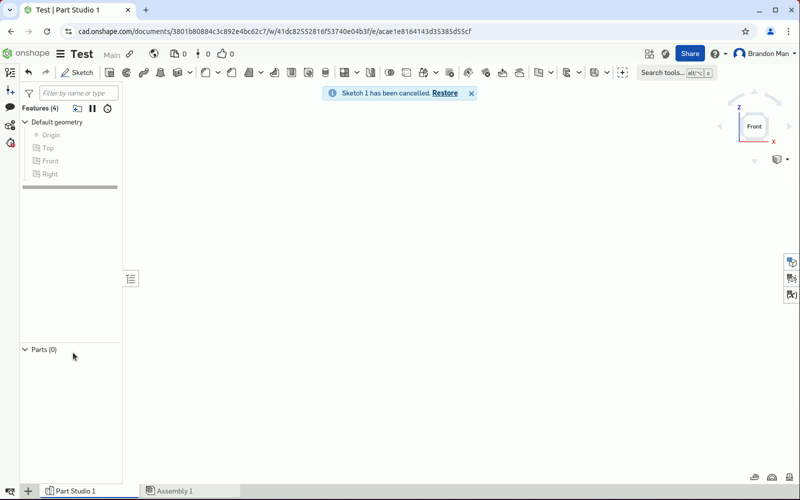
key(shift+y)
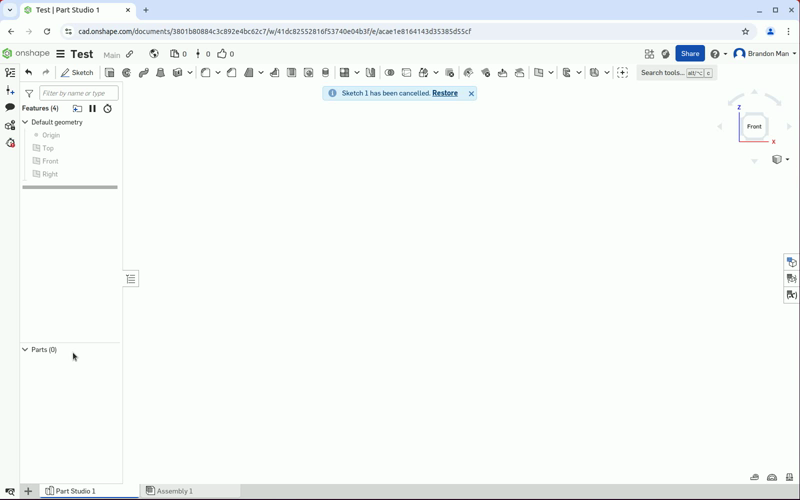
key(shift+s)
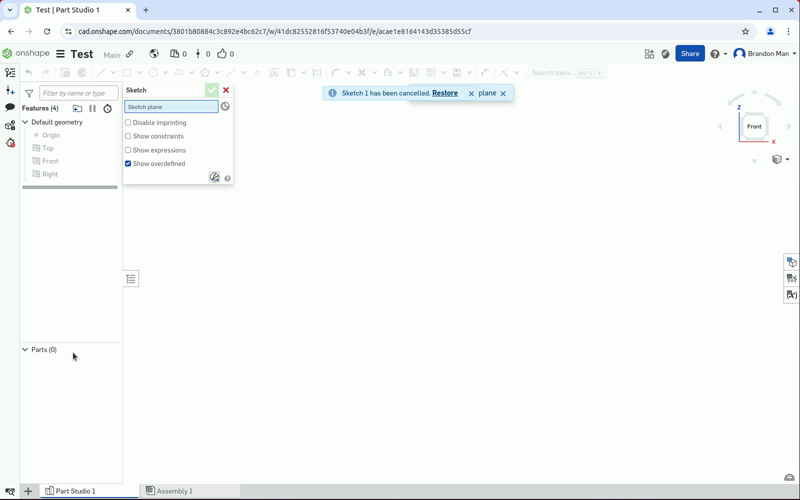
mouse_move(73, 163)
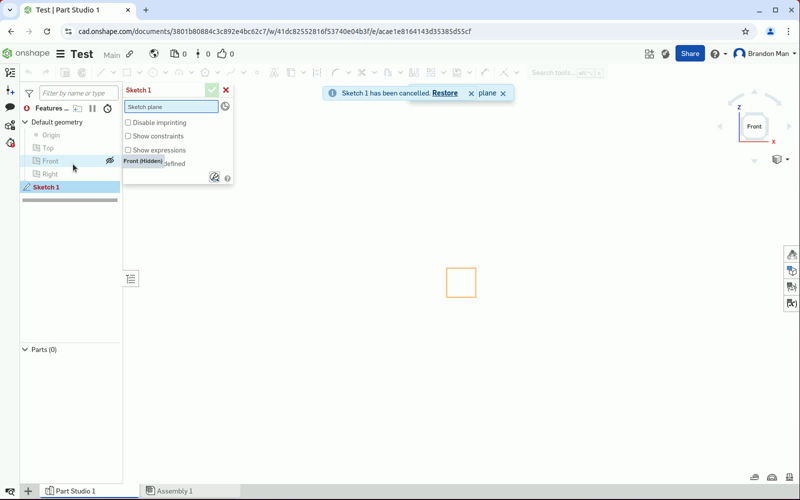
click(73, 163)
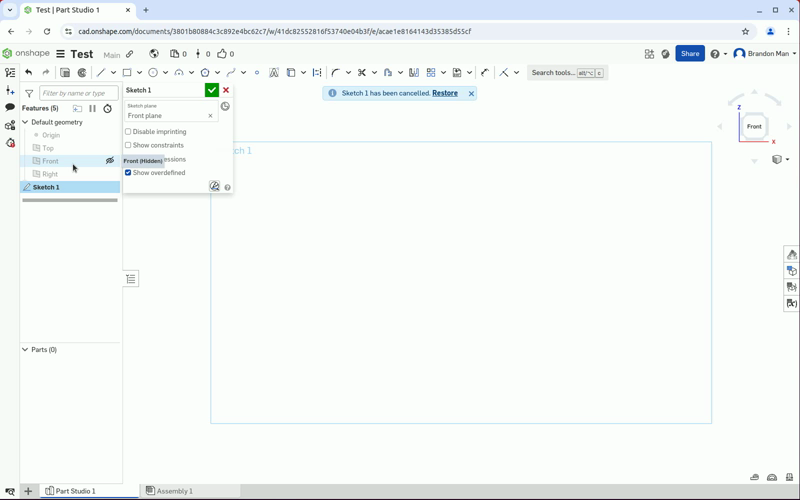
mouse_move(73, 352)
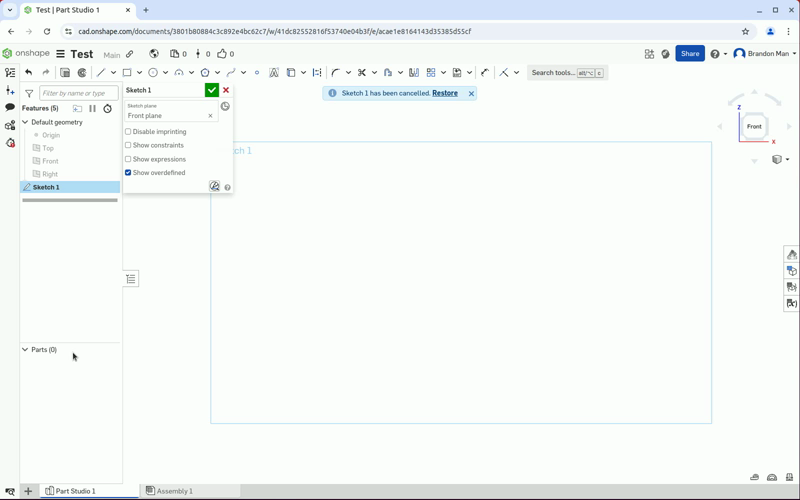
key(y)
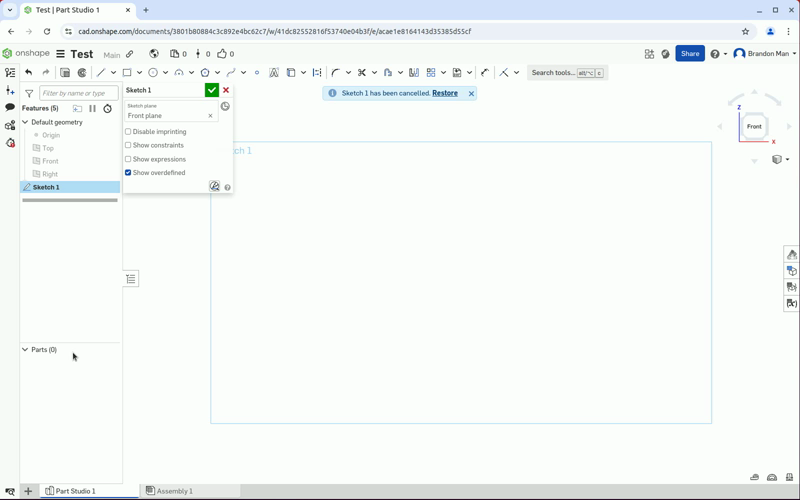
key(l)
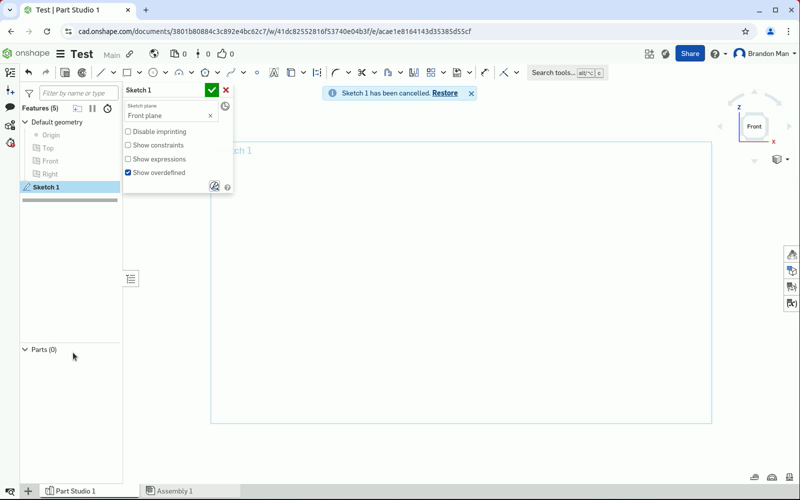
key_down(shift)
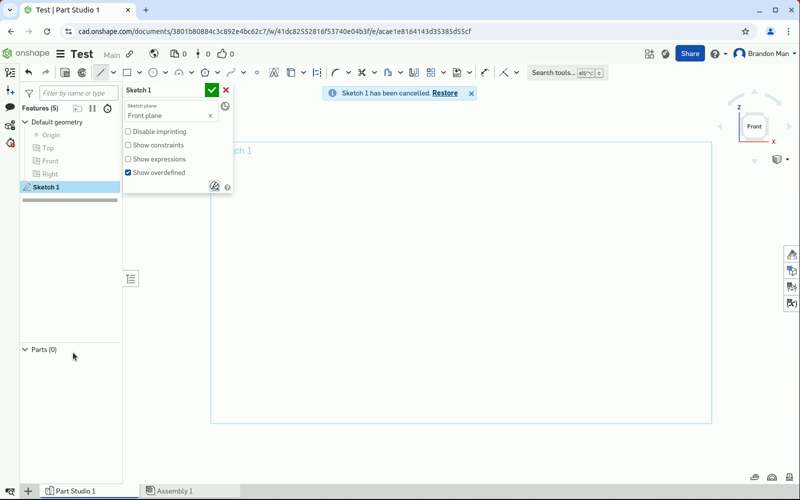
mouse_move(404, 339)
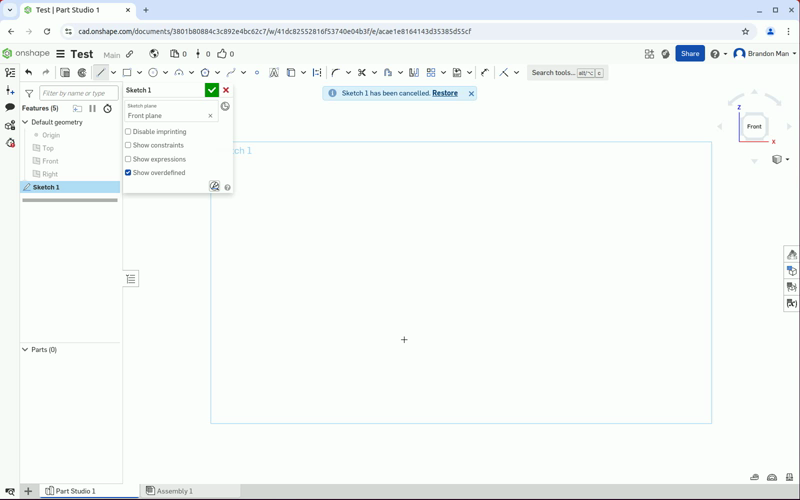
click(404, 339)
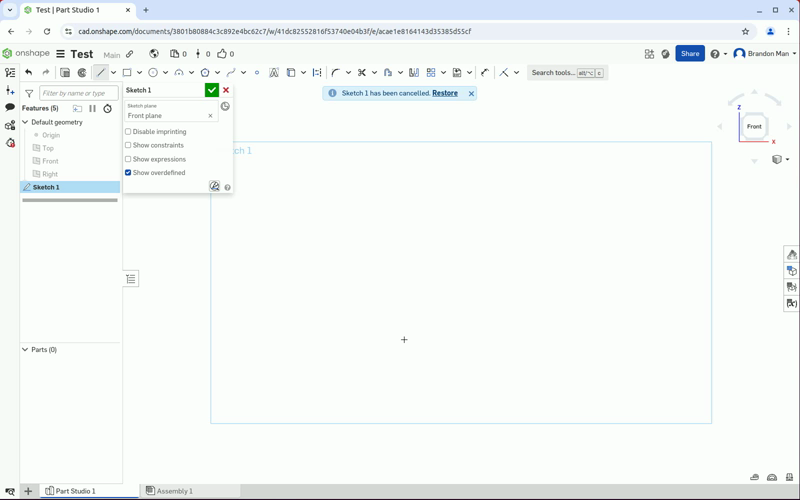
key_up(shift)
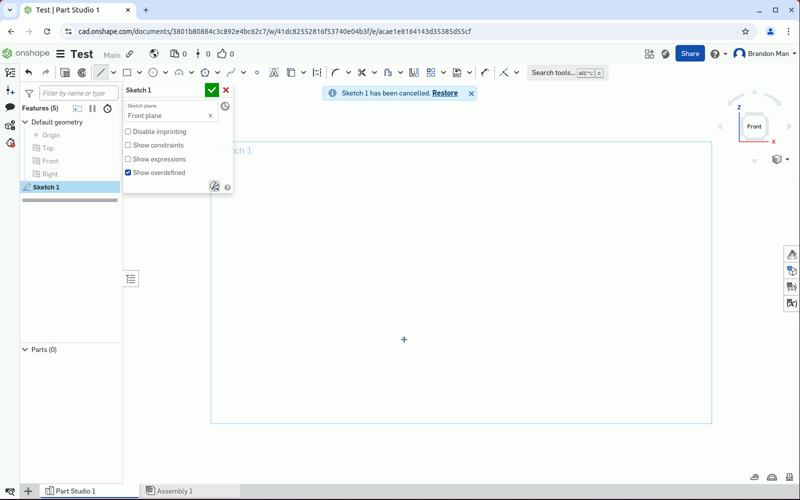
key_down(shift)
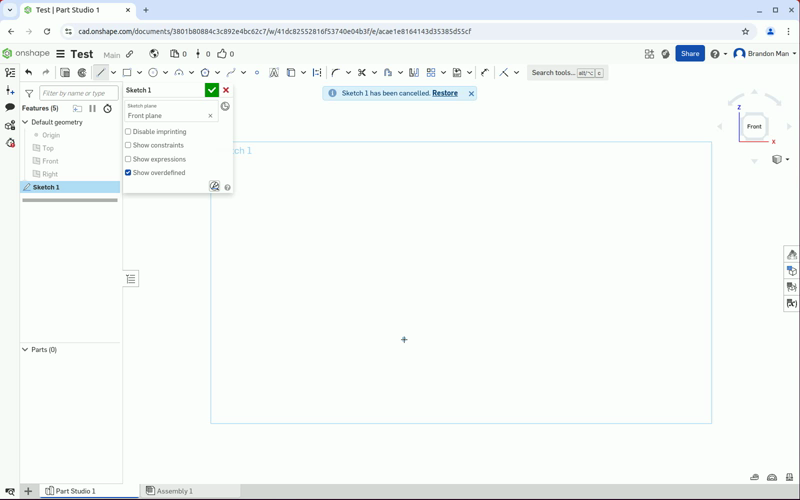
mouse_move(516, 339)
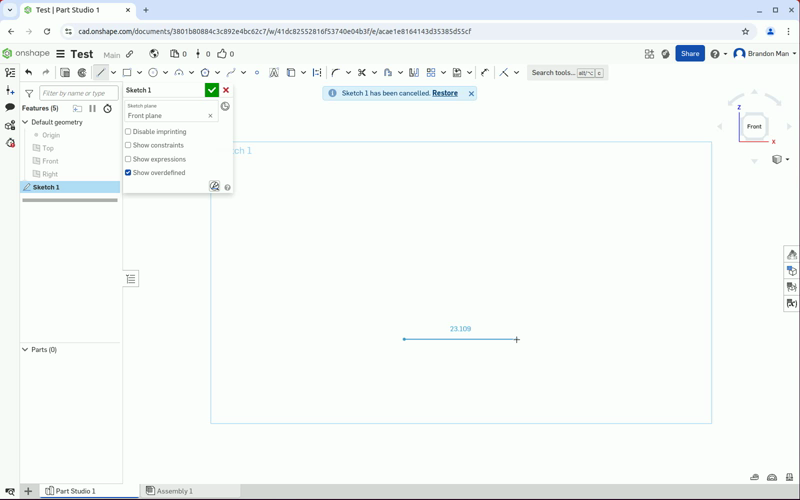
click(516, 339)
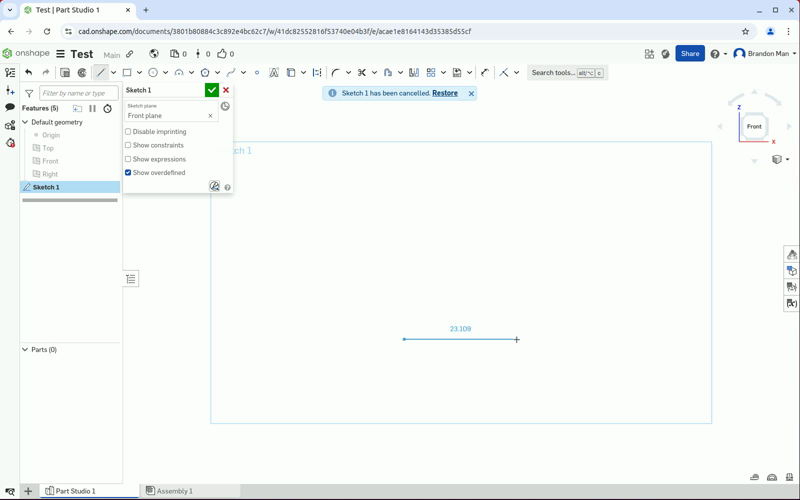
key_up(shift)
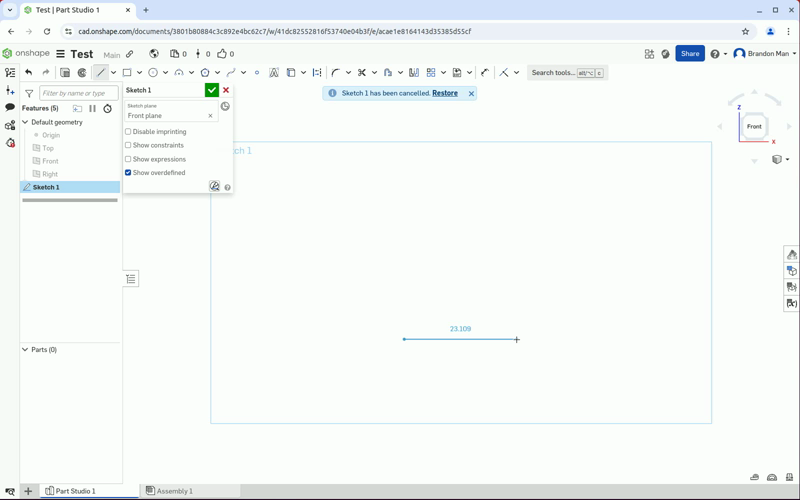
key_down(shift)
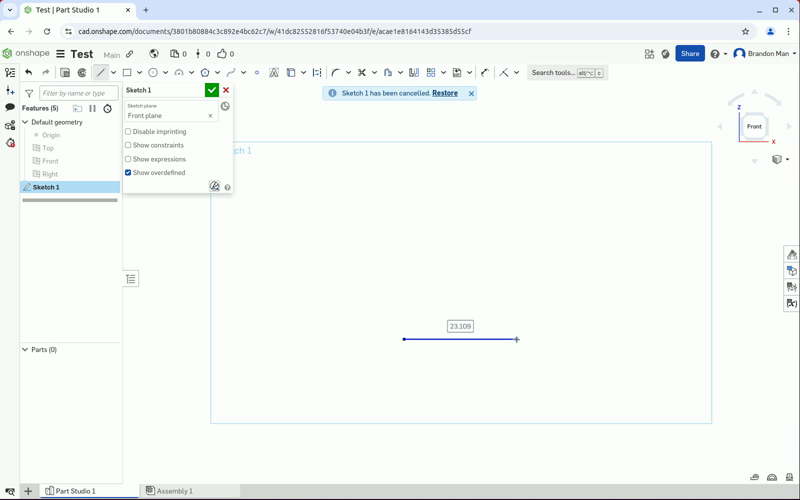
mouse_move(546, 339)
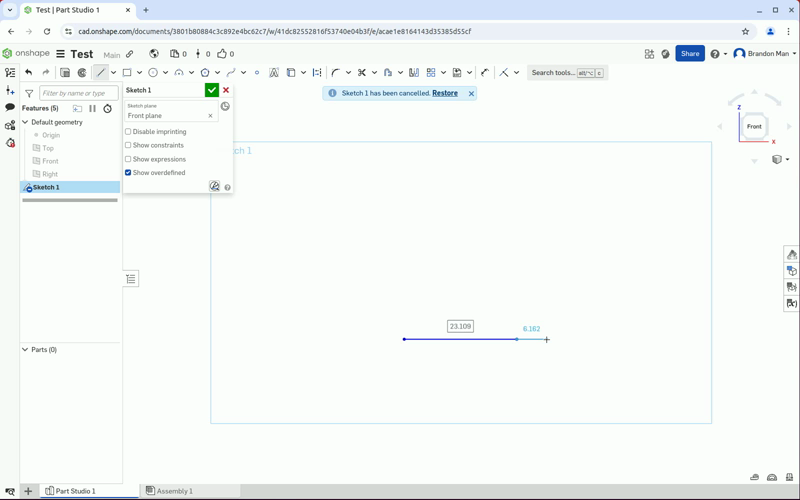
mouse_move(516, 282)
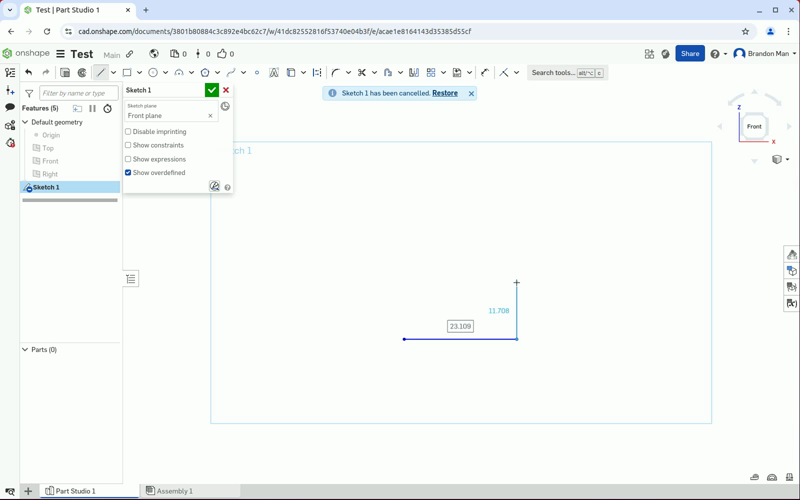
click(516, 282)
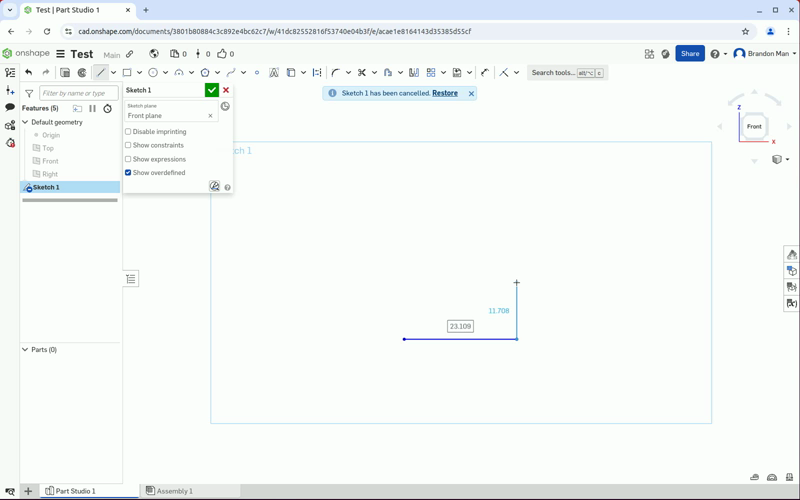
key_up(shift)
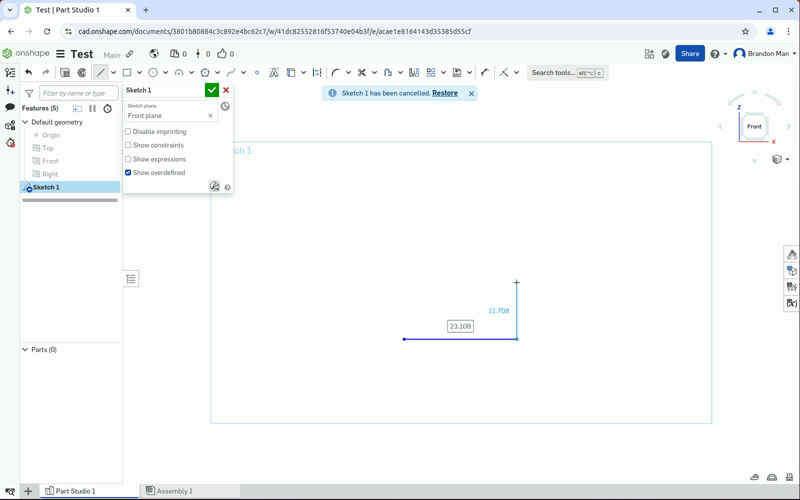
key(esc)
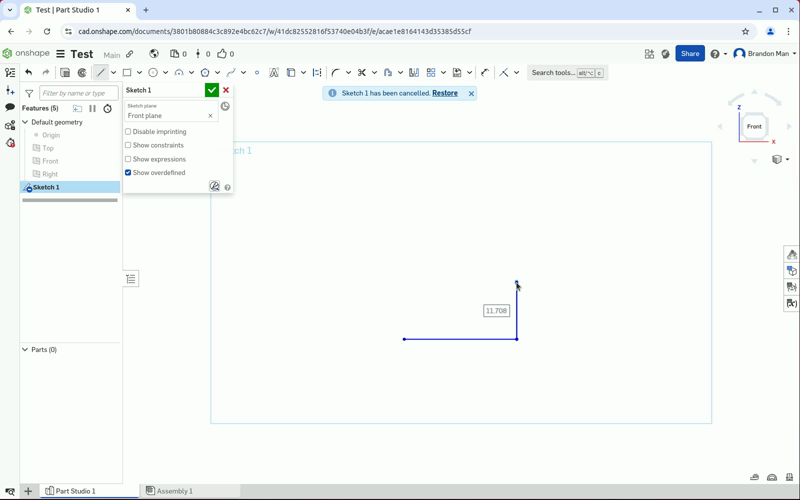
key(a)
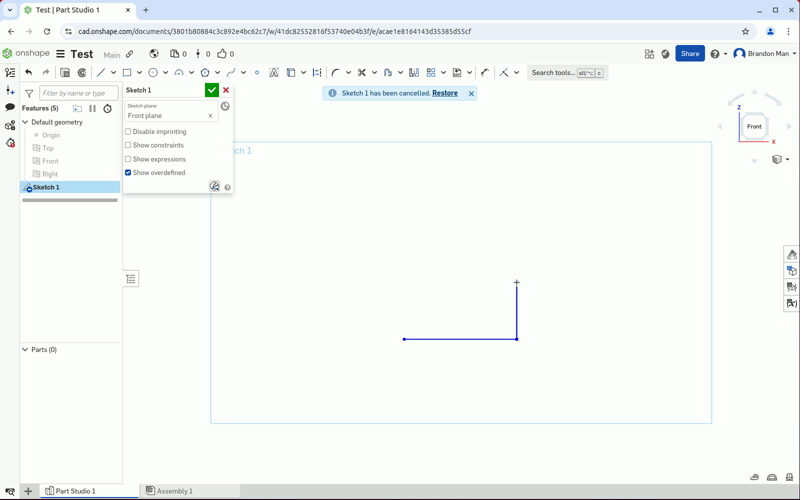
mouse_move(516, 282)
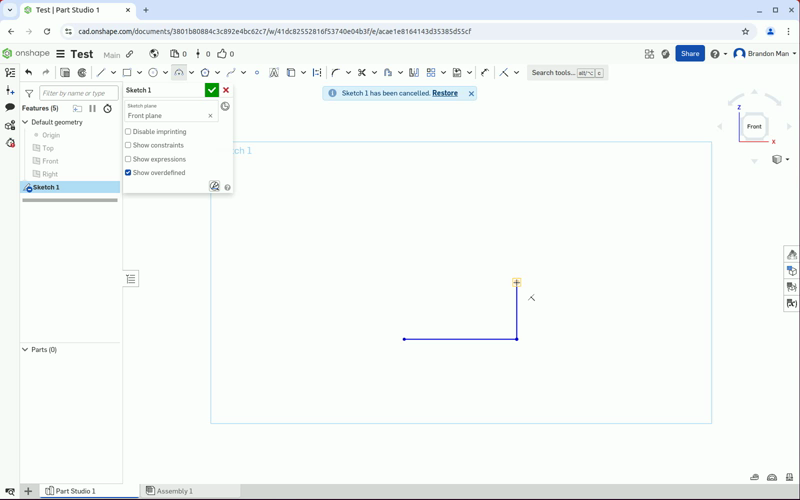
click(516, 282)
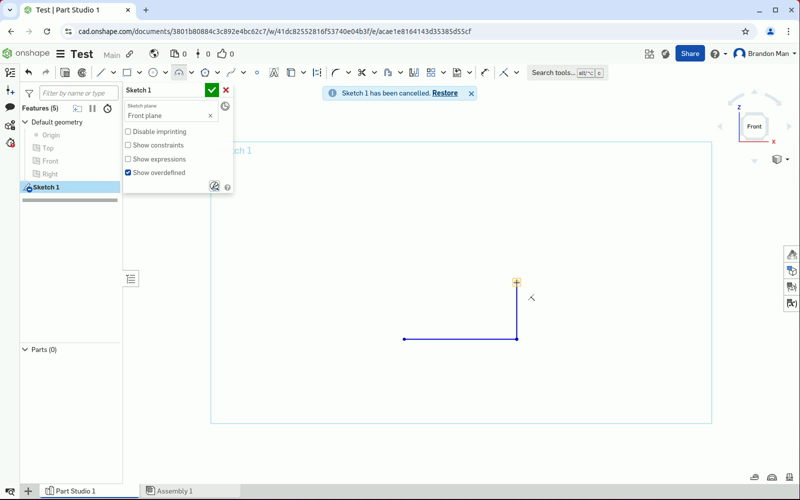
key_down(shift)
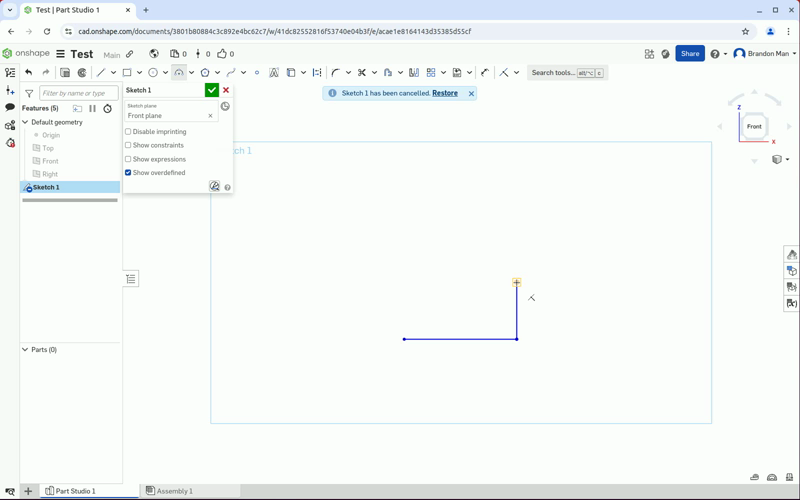
mouse_move(404, 282)
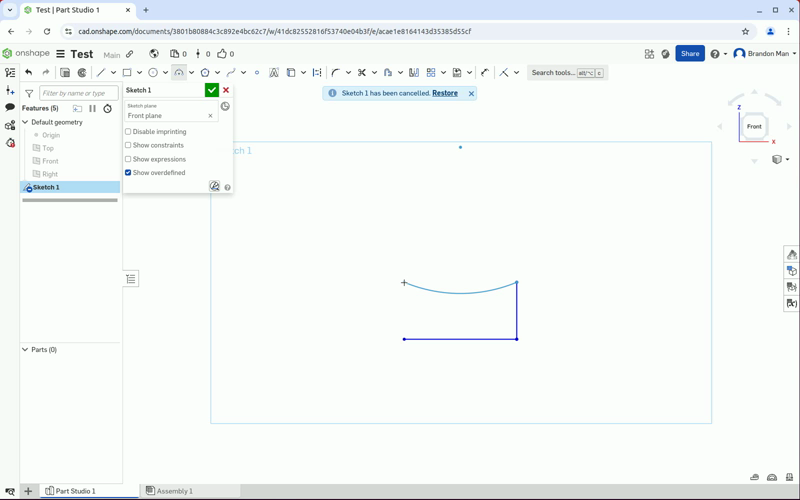
click(404, 282)
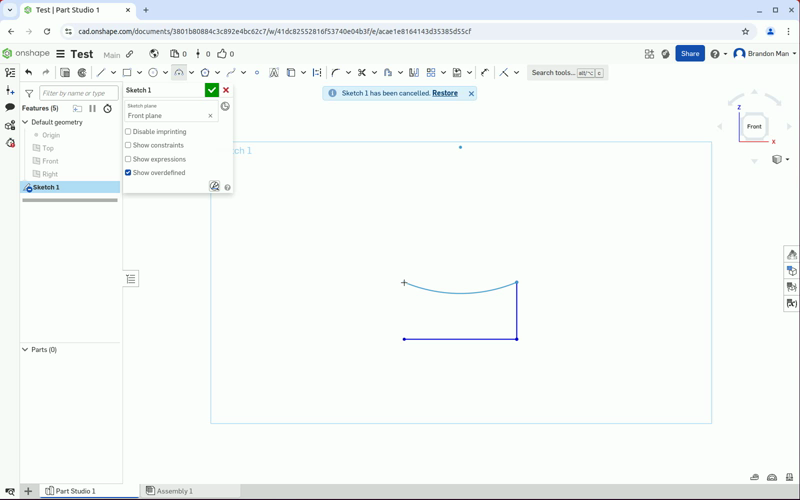
mouse_move(460, 226)
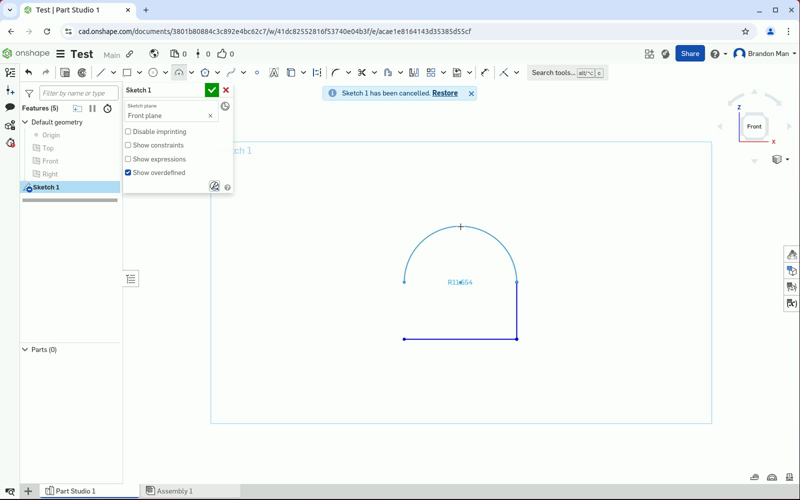
click(460, 226)
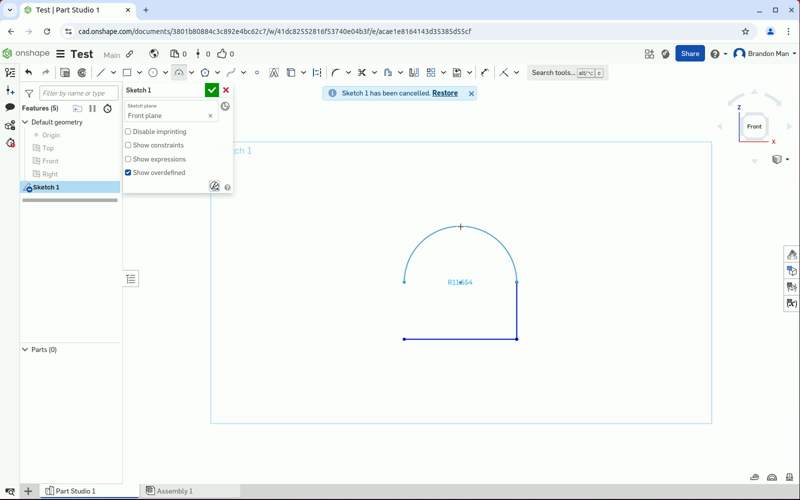
key_up(shift)
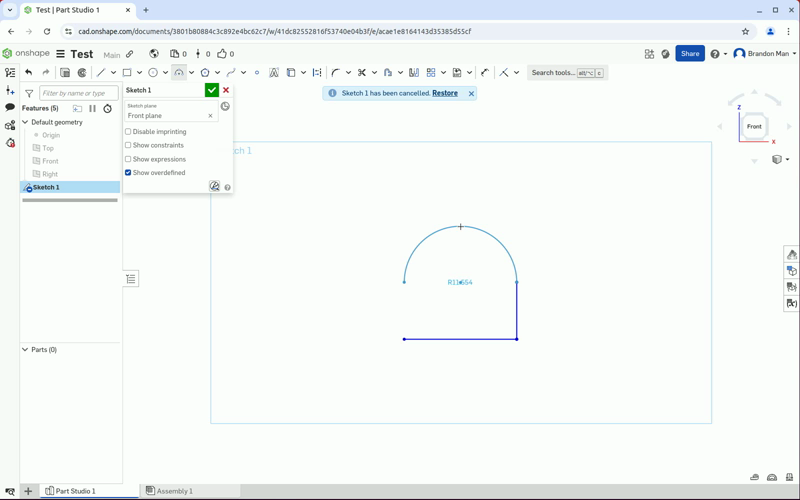
key(esc)
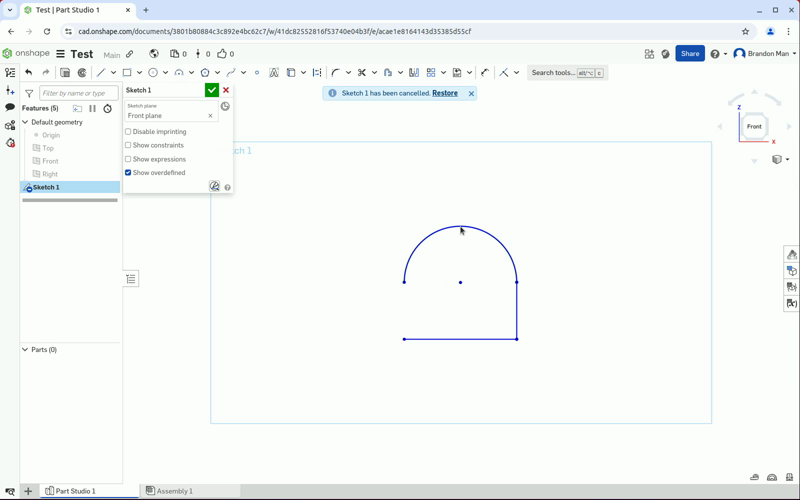
key(l)
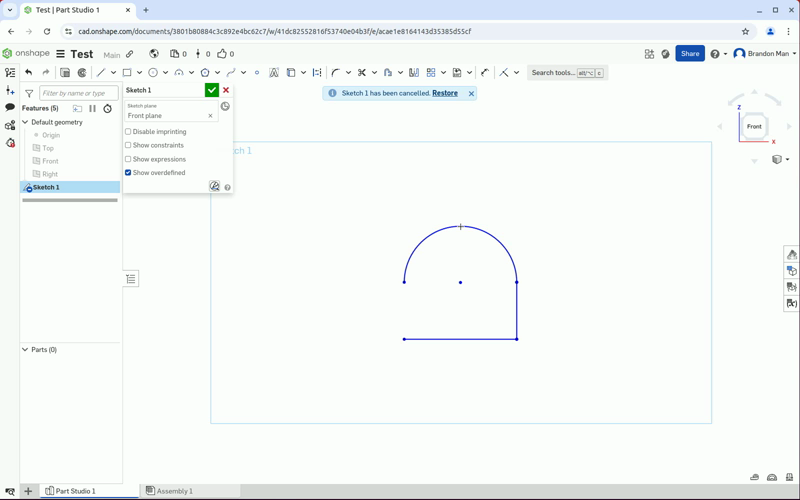
mouse_move(404, 282)
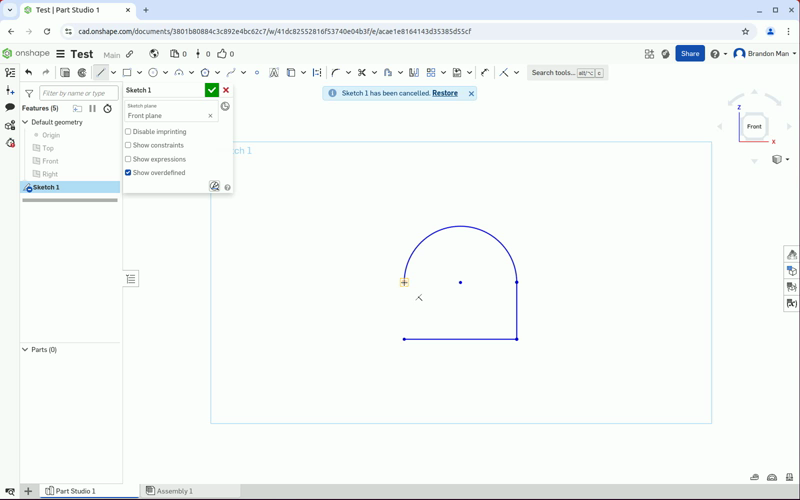
click(404, 282)
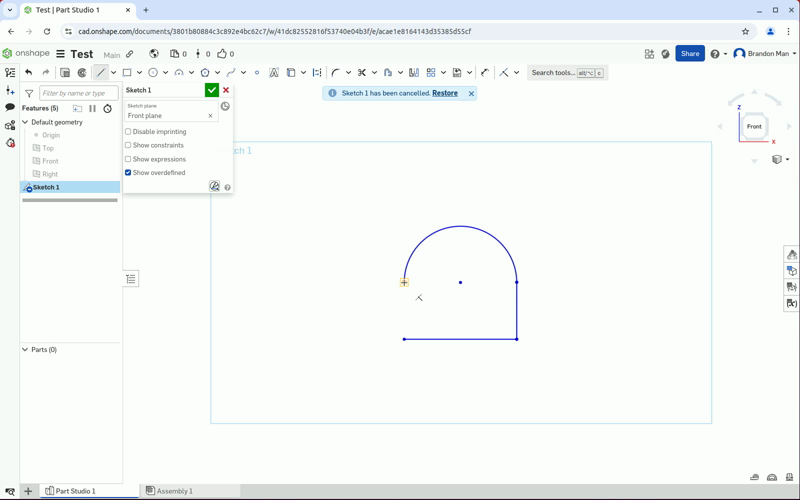
mouse_move(434, 282)
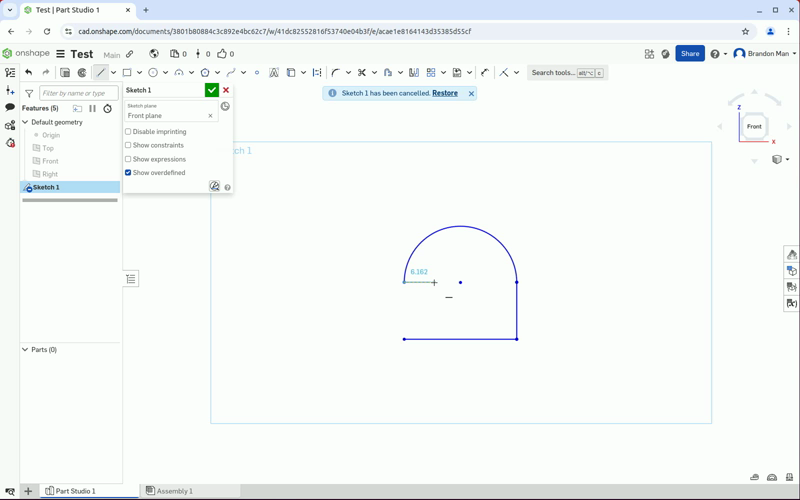
key_down(shift)
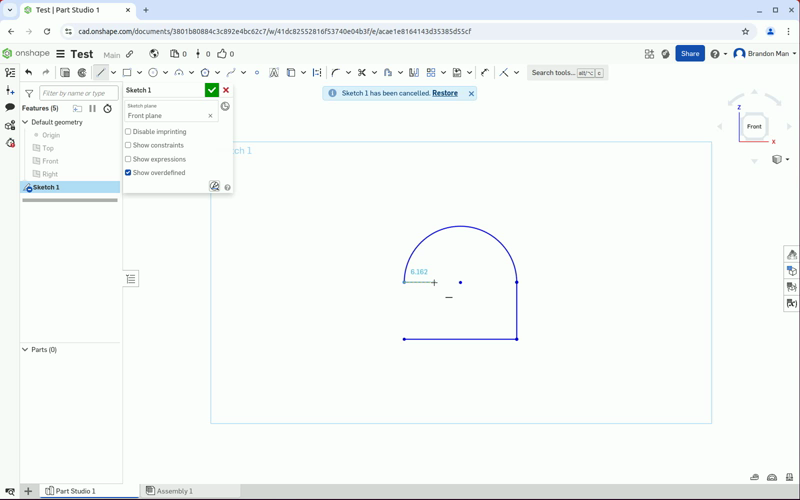
mouse_move(404, 339)
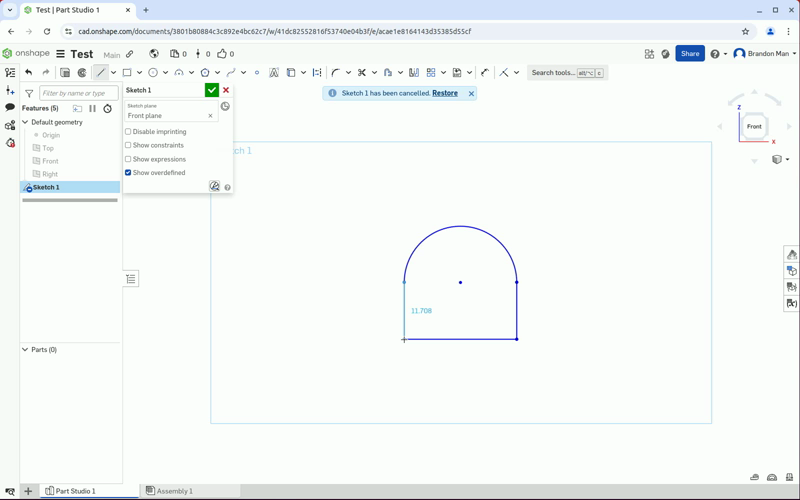
key_up(shift)
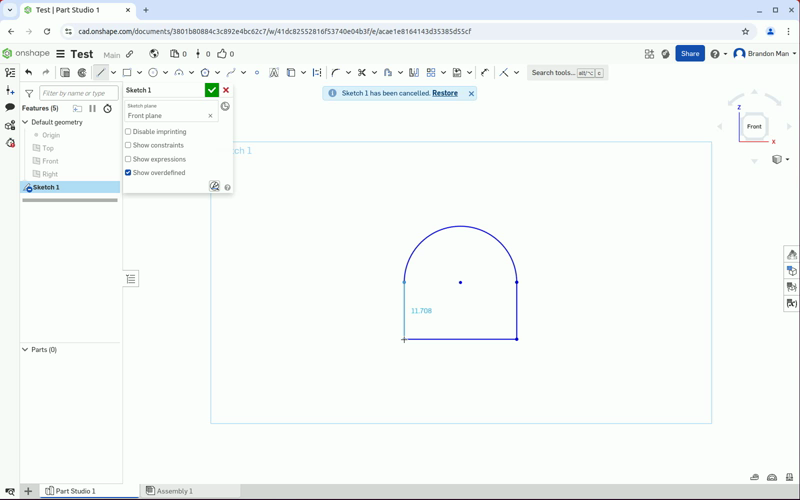
click(404, 339)
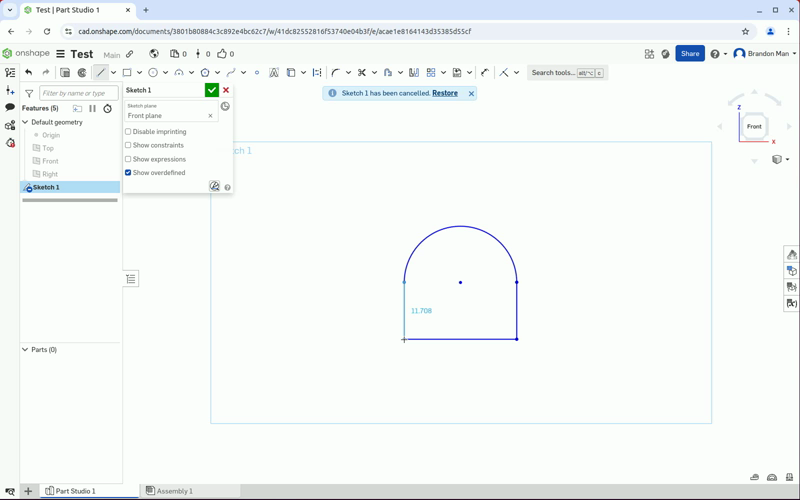
key(esc)
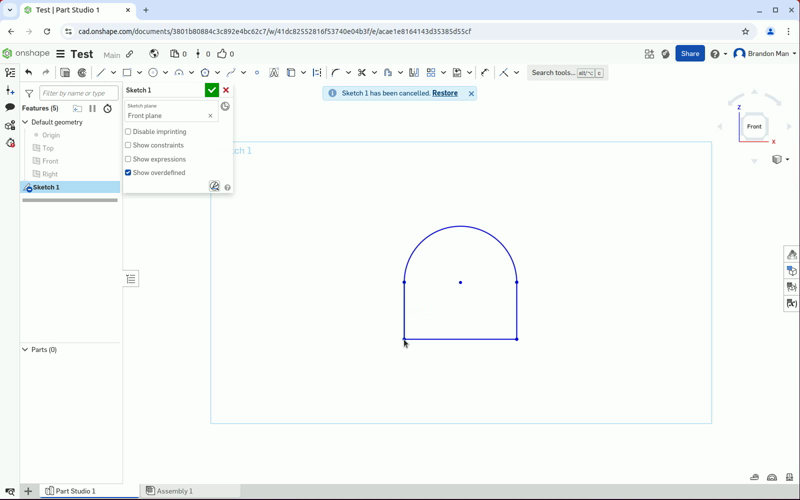
key(c)
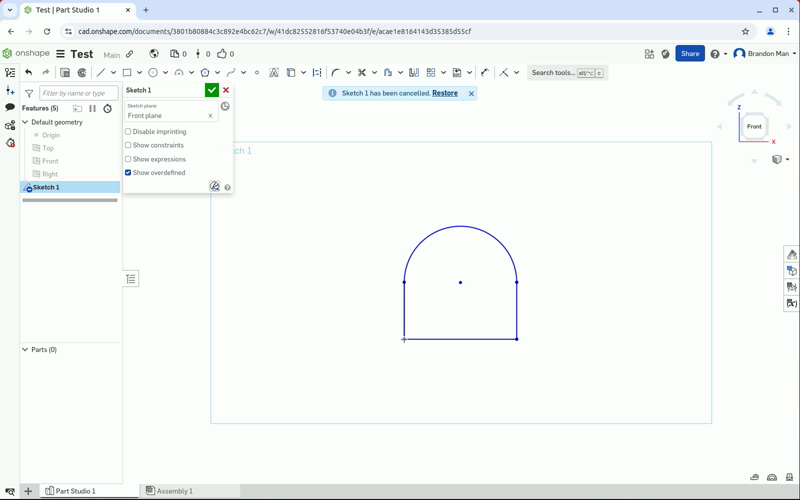
key_down(shift)
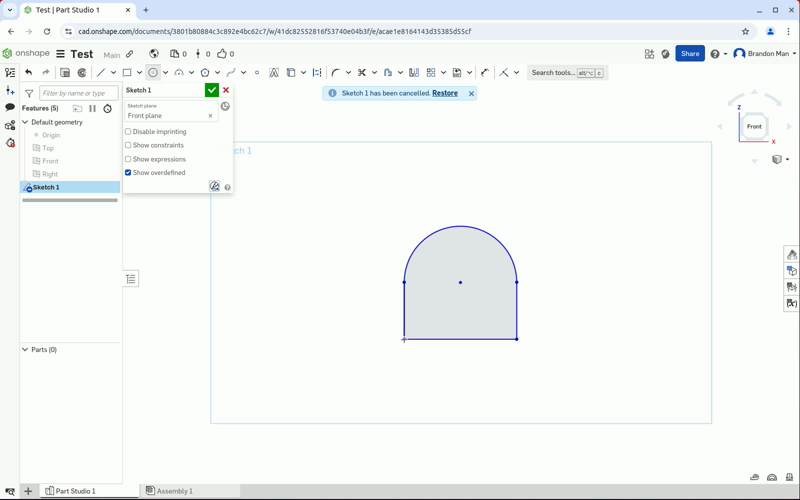
mouse_move(461, 282)
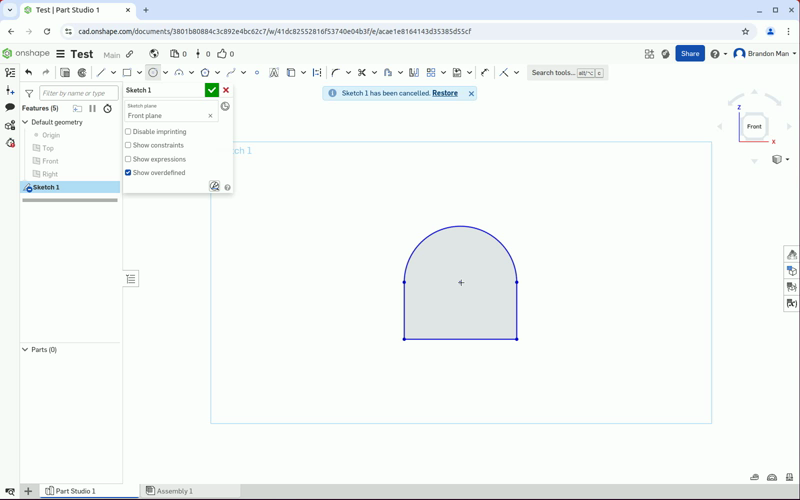
scroll(6)
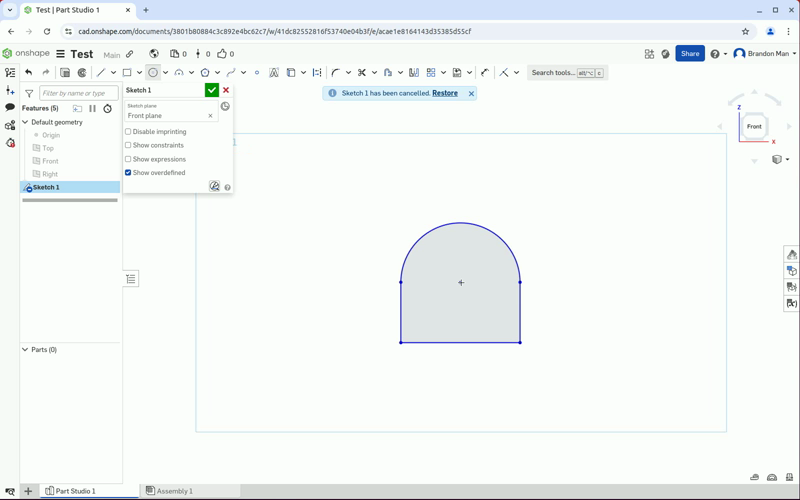
scroll(6)
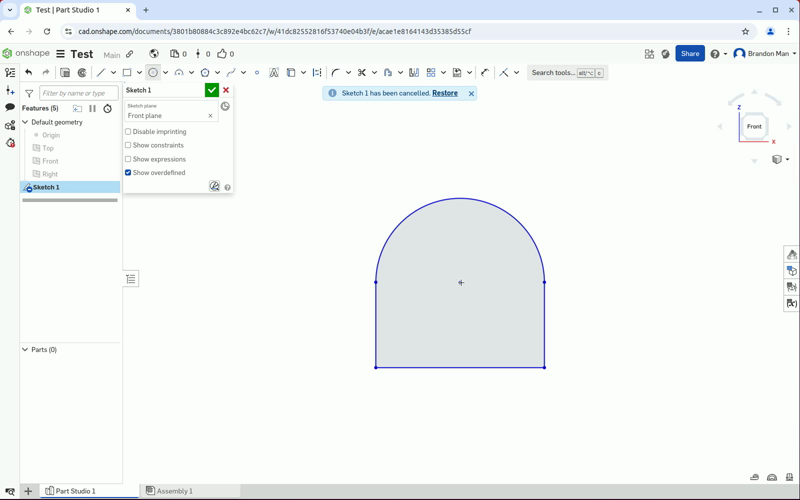
scroll(6)
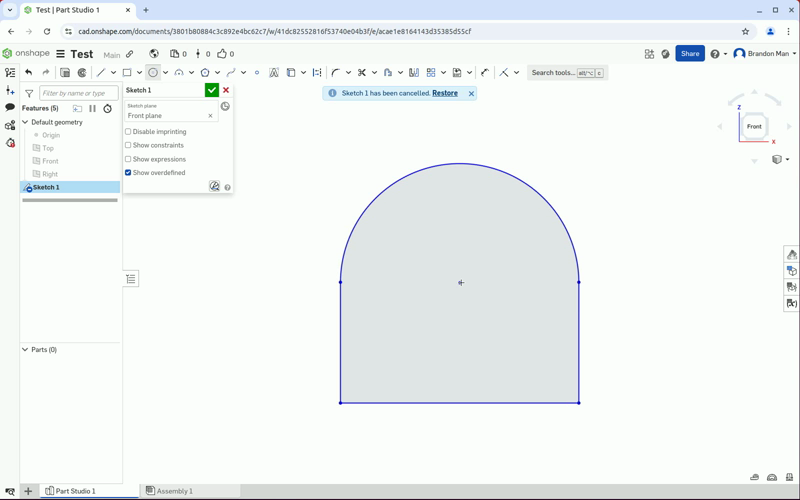
scroll(6)
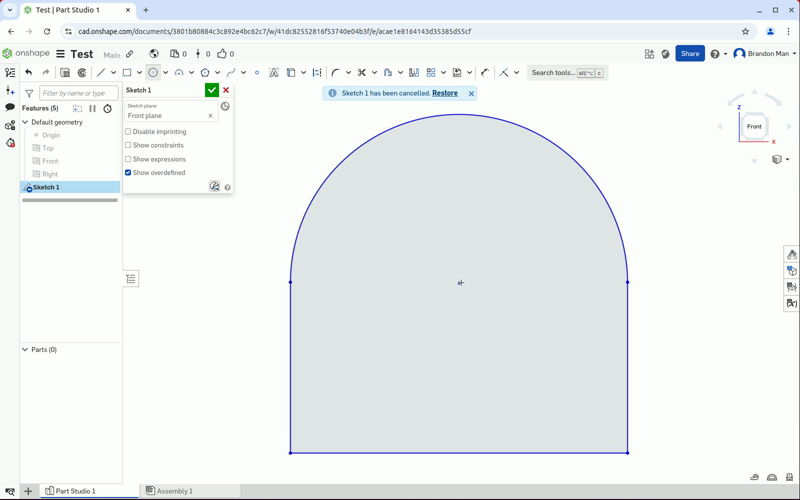
scroll(6)
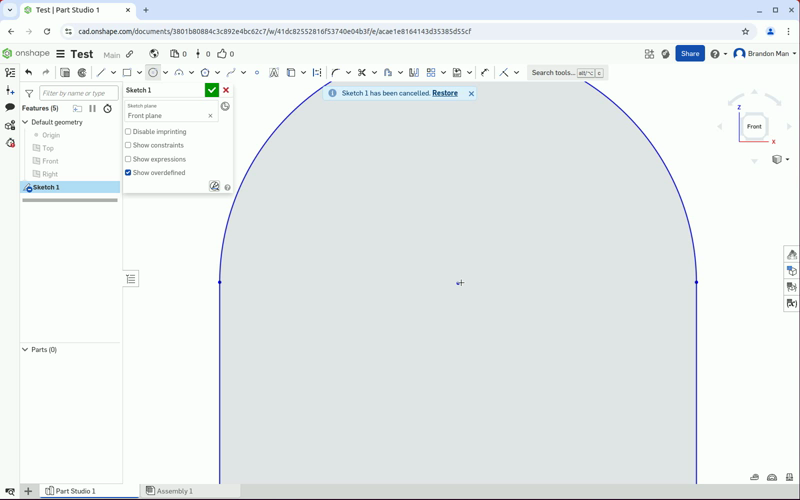
scroll(6)
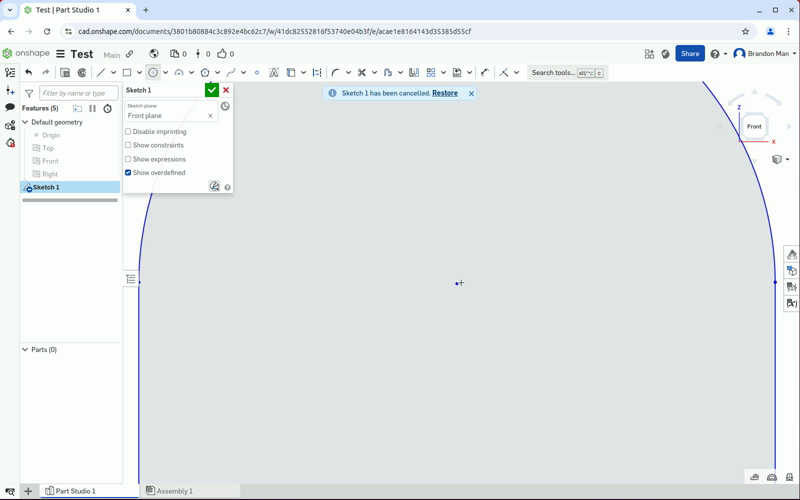
scroll(6)
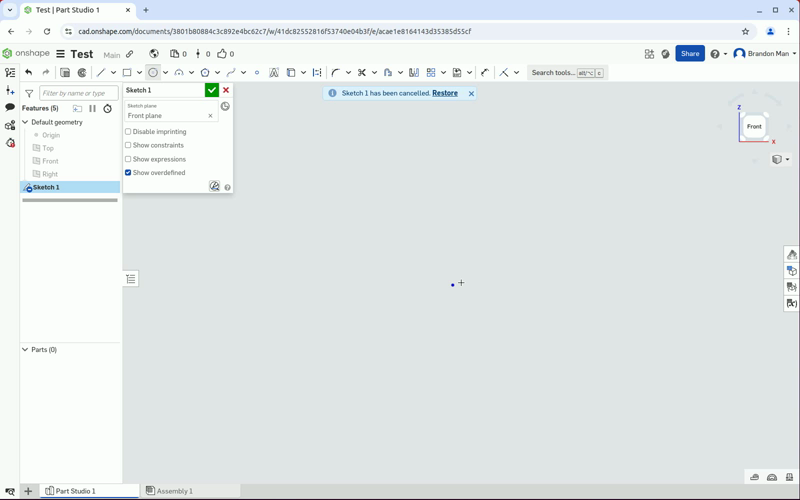
click(461, 282)
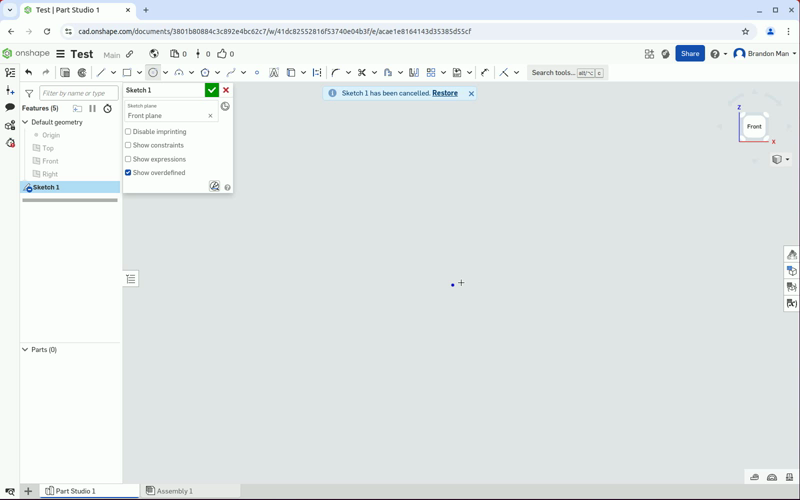
scroll(-6)
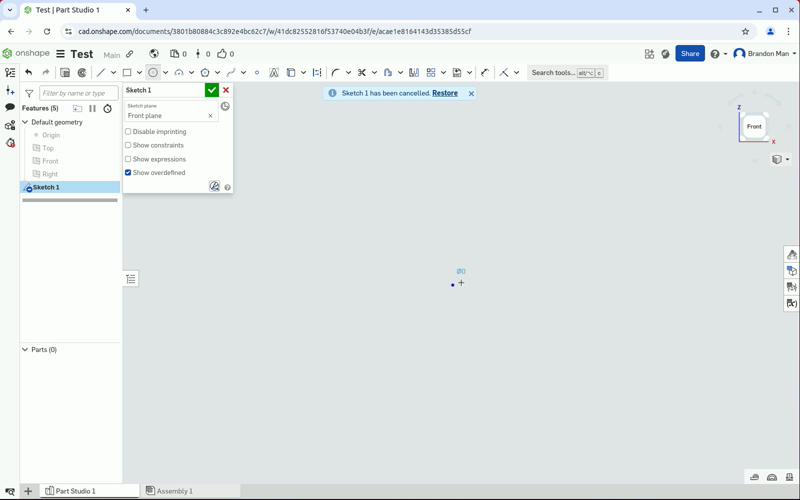
scroll(-6)
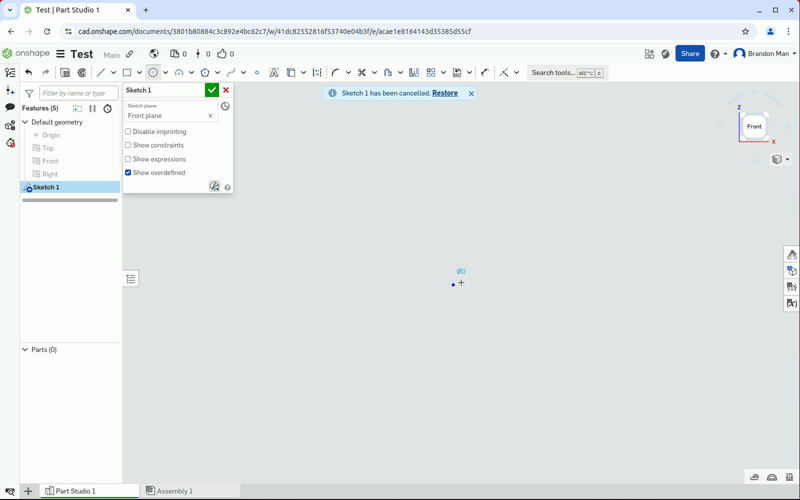
scroll(-6)
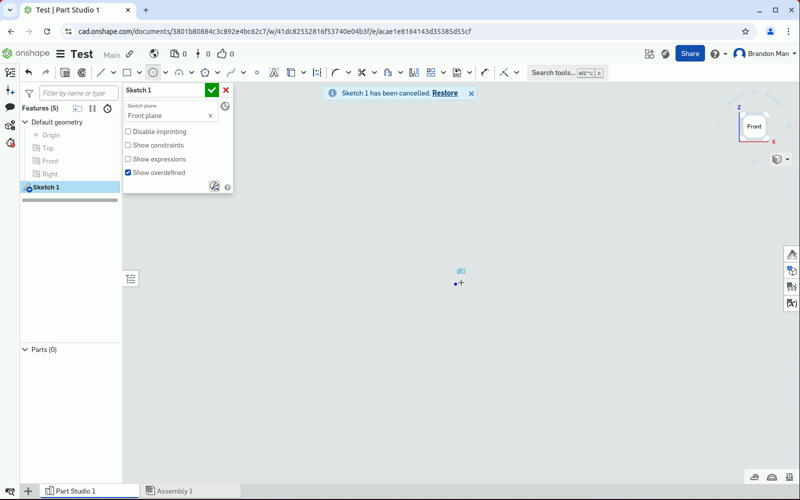
scroll(-6)
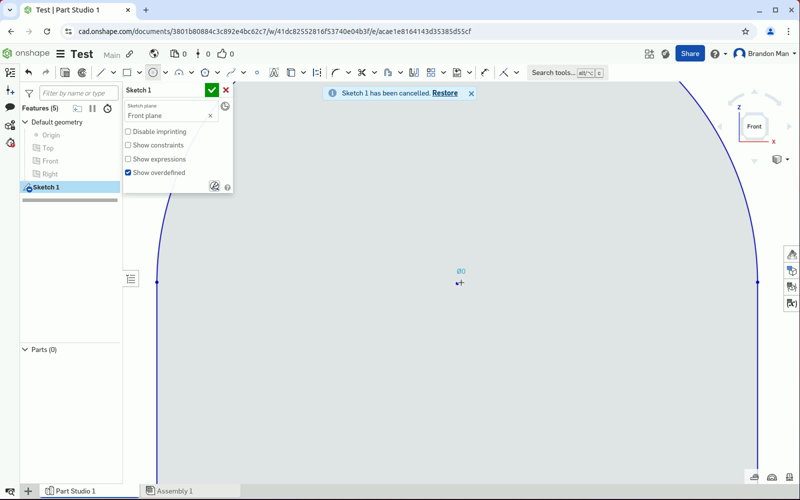
scroll(-6)
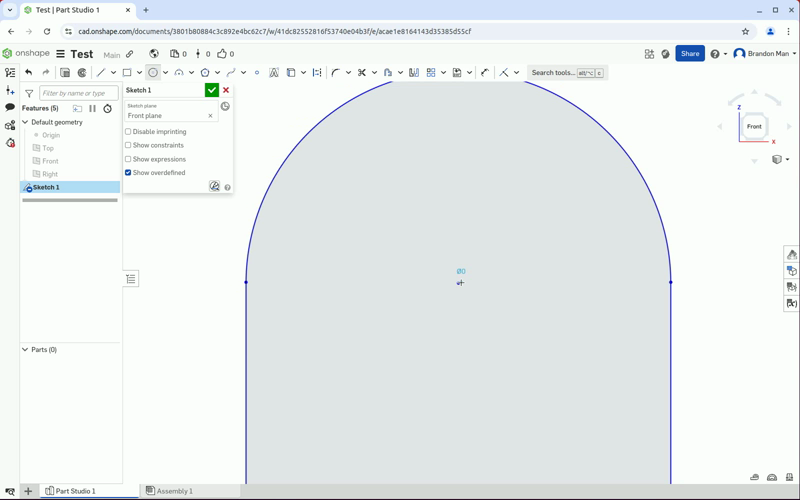
scroll(-6)
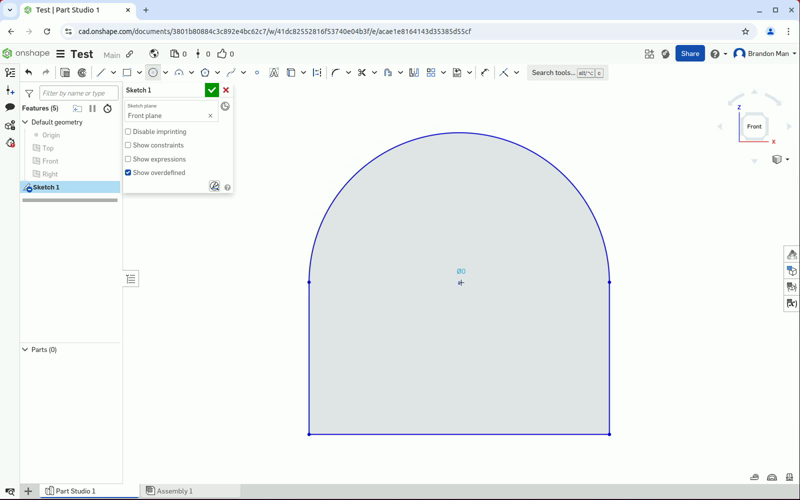
scroll(-6)
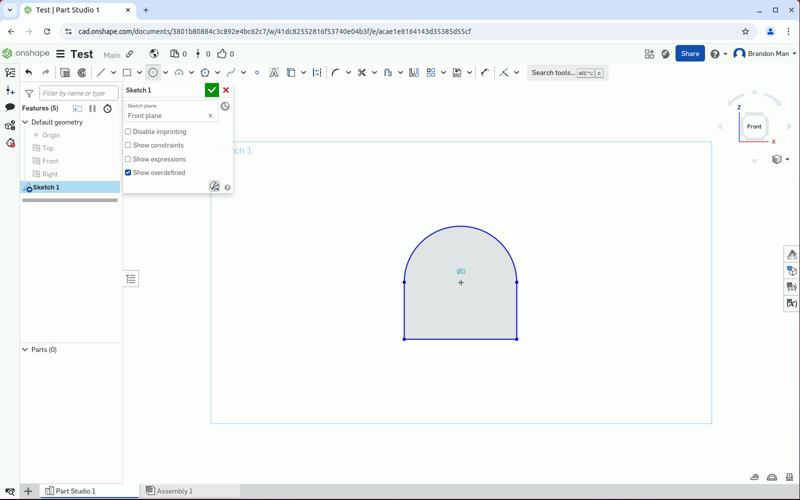
key_up(shift)
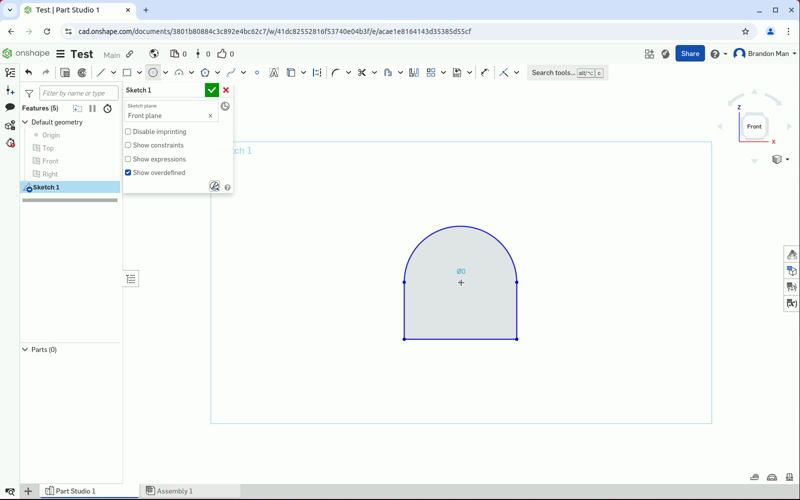
mouse_move(466, 282)
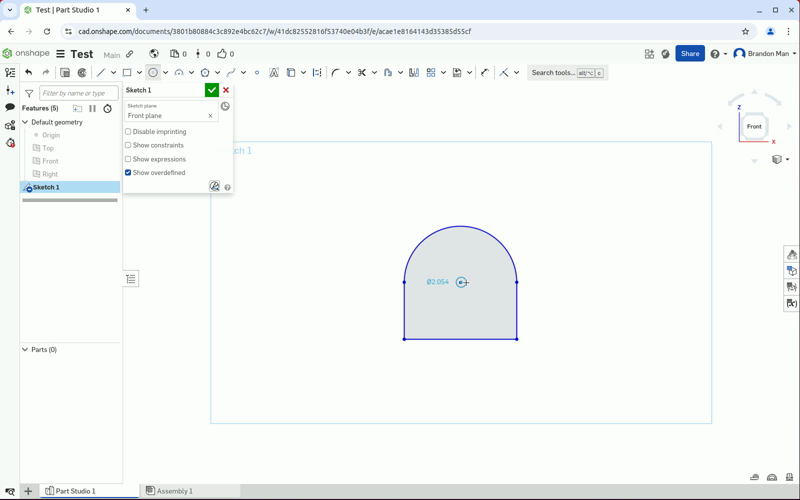
click(466, 282)
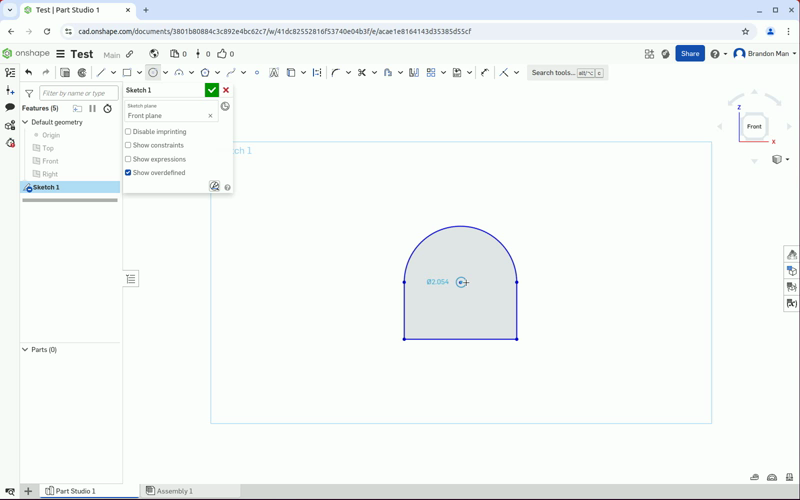
key(esc)
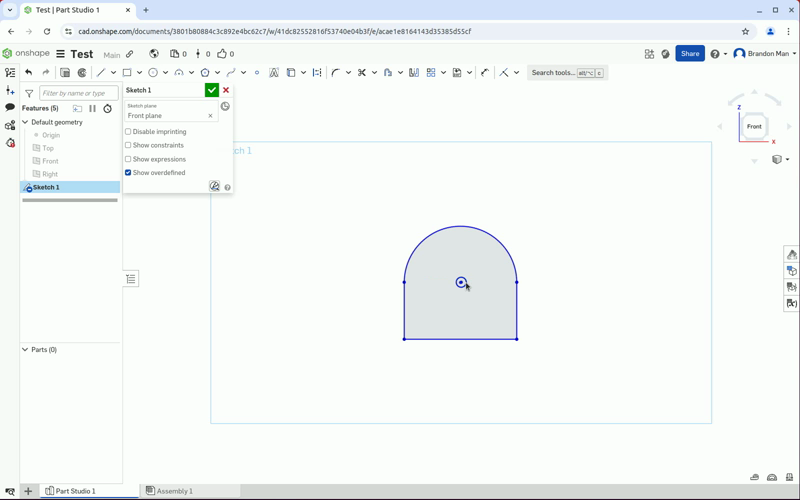
mouse_move(477, 311)
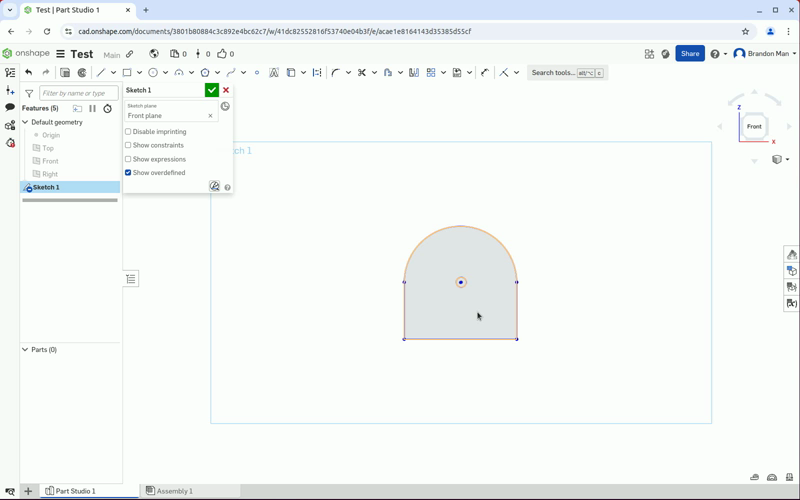
click(477, 311)
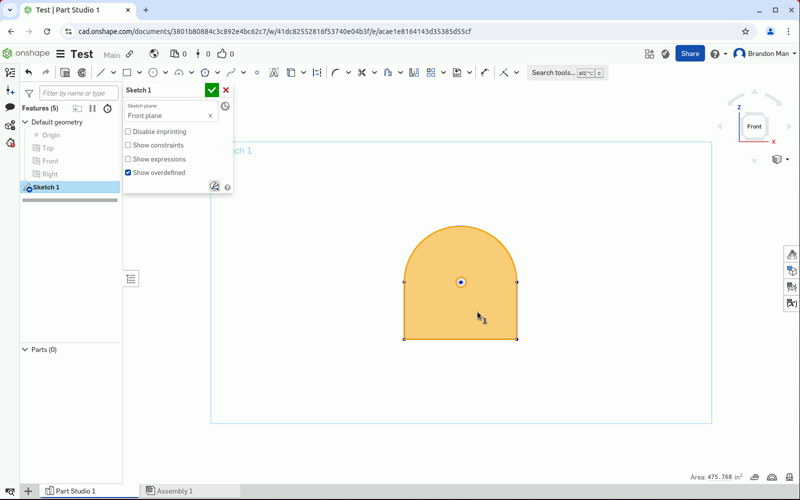
mouse_move(73, 352)
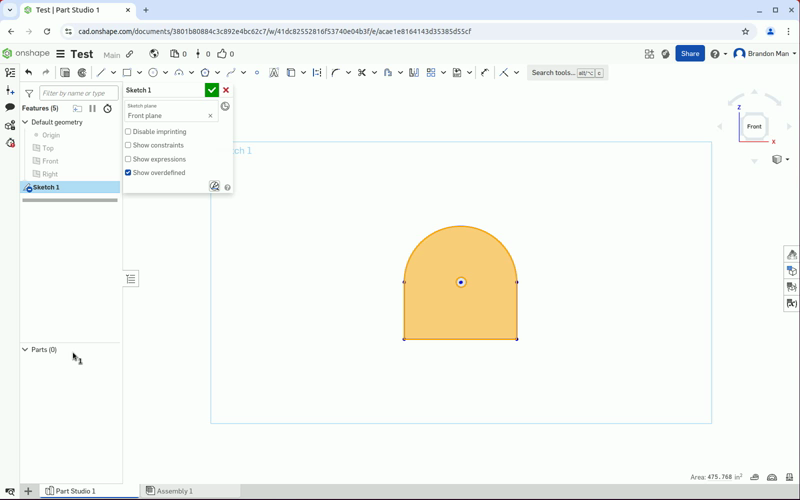
key(shift+y)
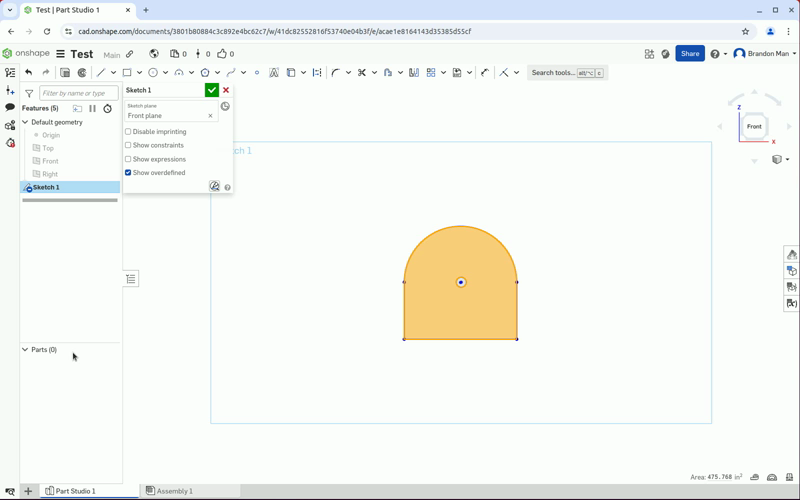
key(shift+e)
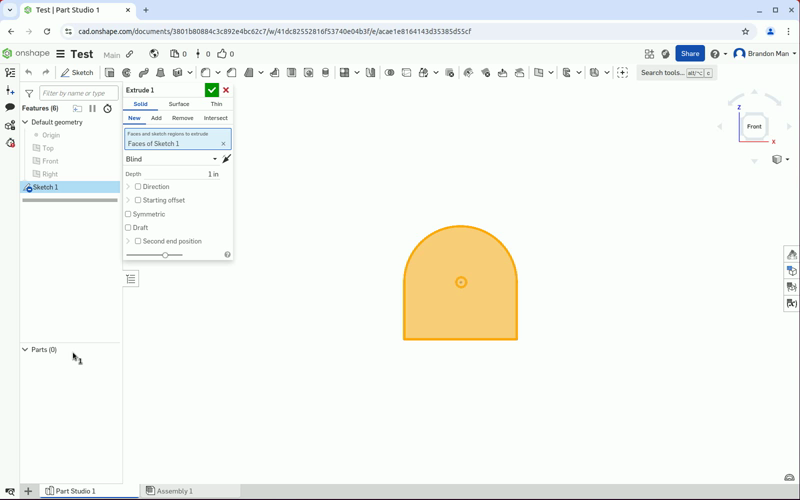
mouse_move(143, 106)
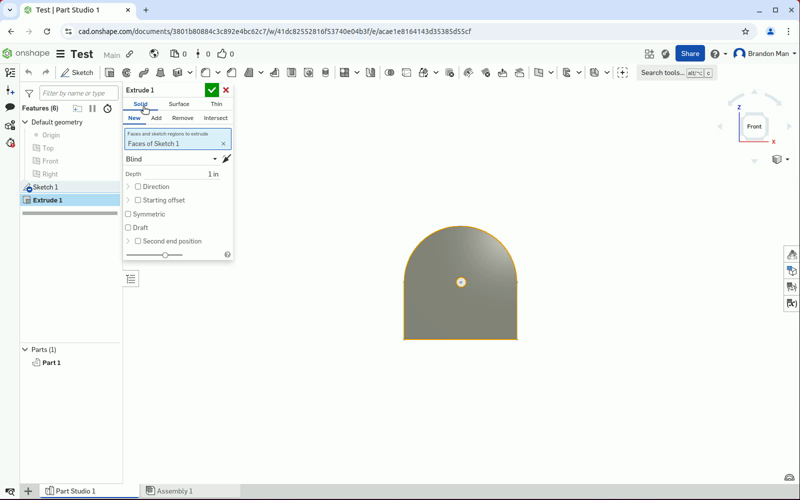
click(143, 106)
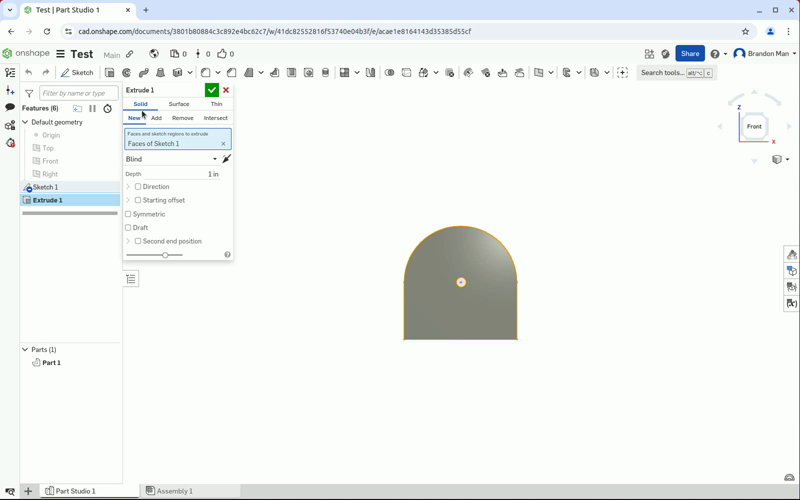
mouse_move(137, 120)
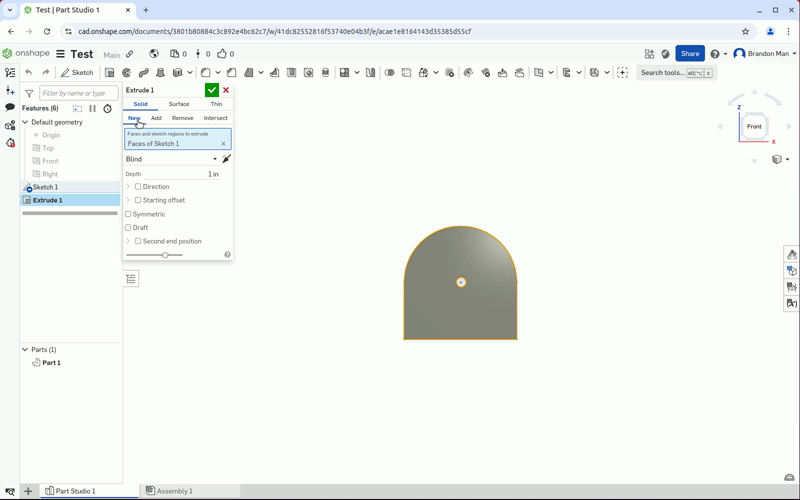
click(137, 120)
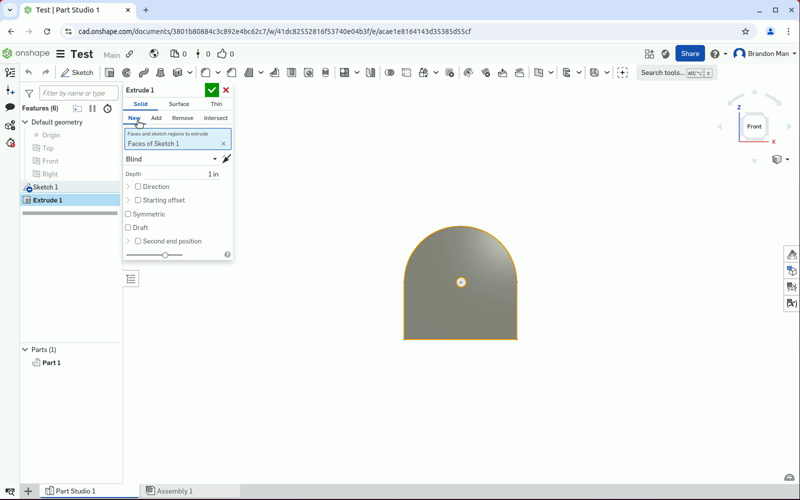
key(tab, 4)
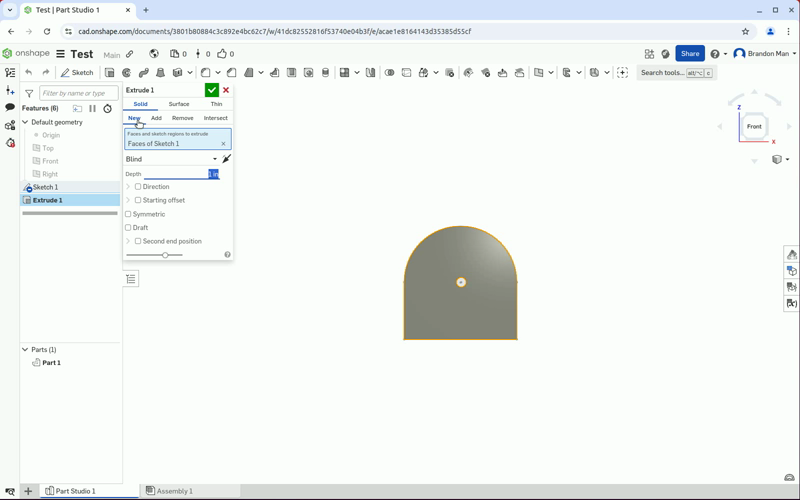
text(23.108)
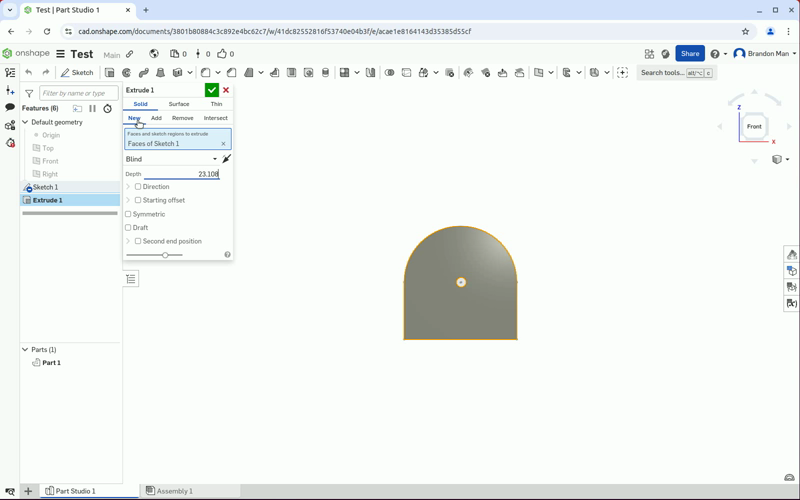
key(enter)
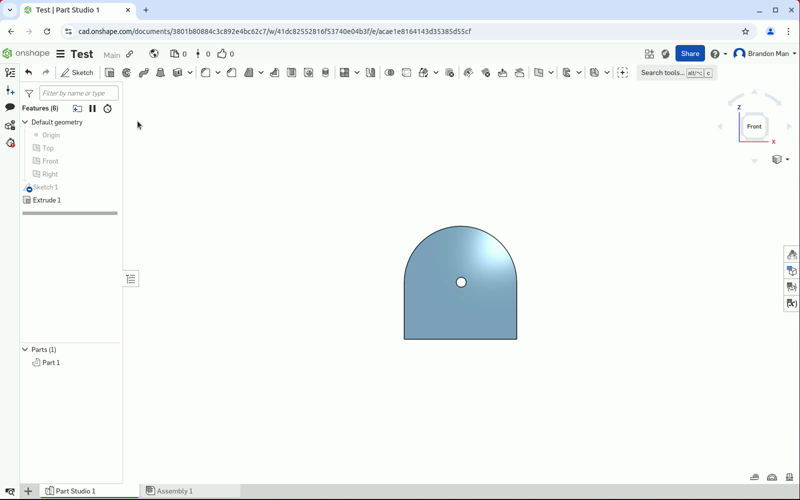
key(shift+h)
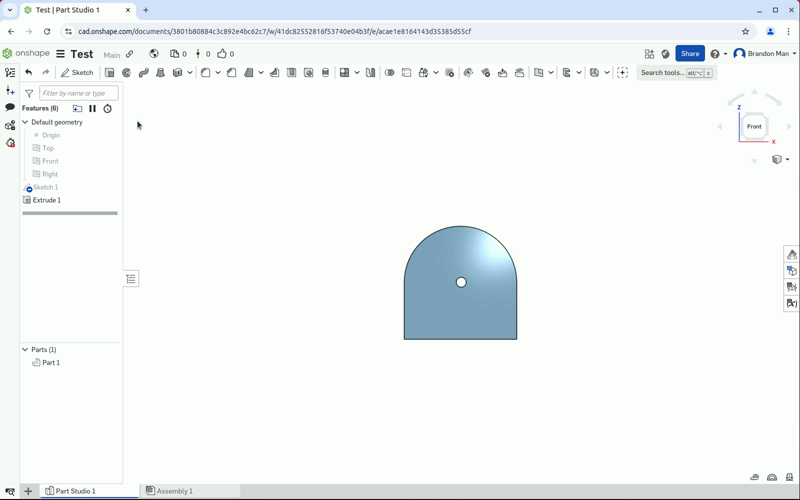
key(shift+h)
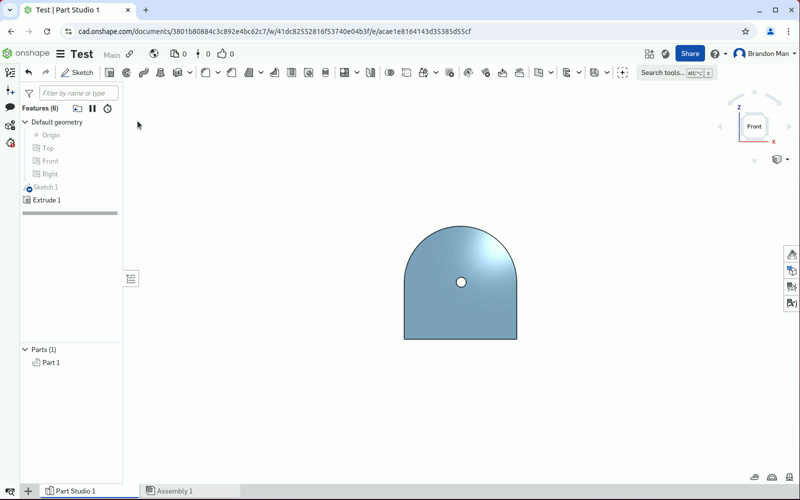
mouse_move(73, 189)
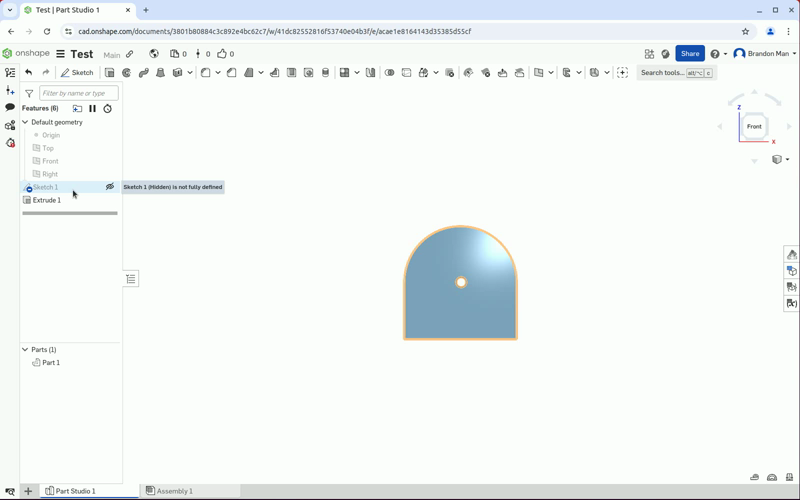
click(73, 189)
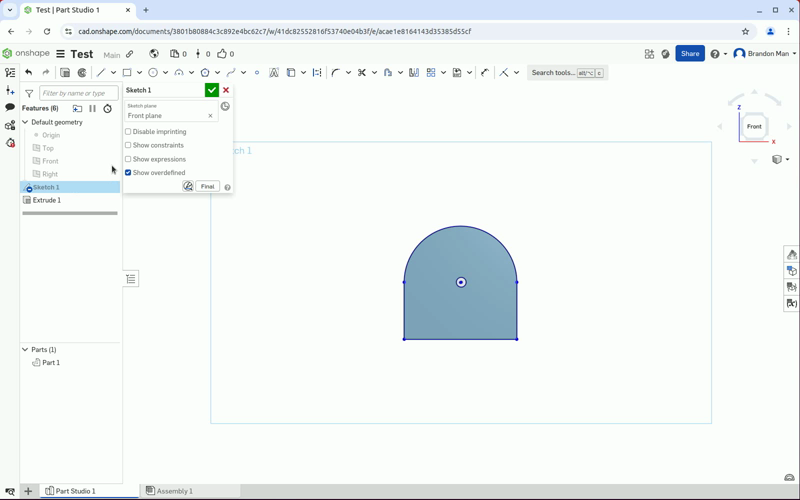
mouse_move(229, 92)
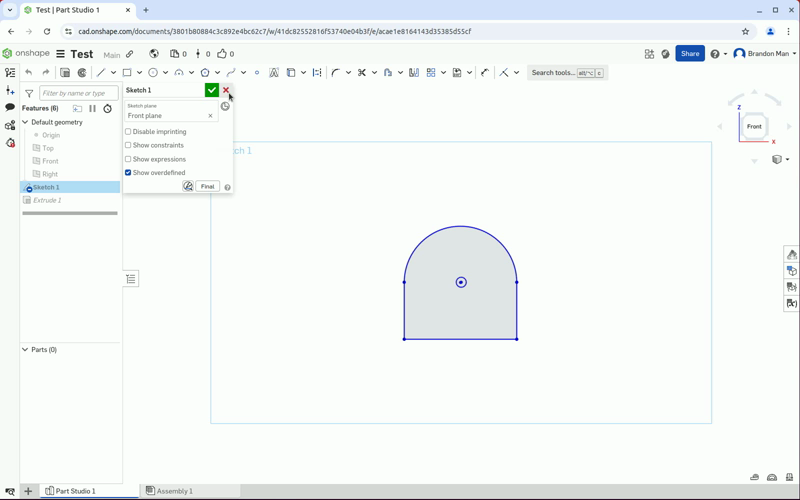
click(229, 92)
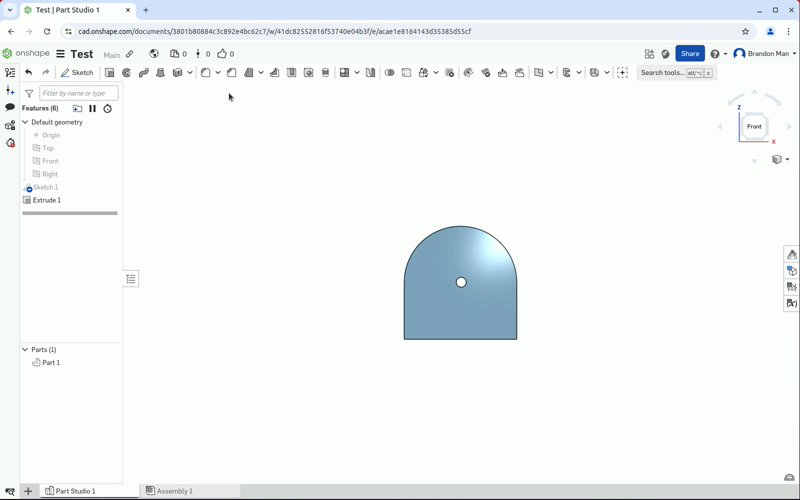
mouse_move(73, 352)
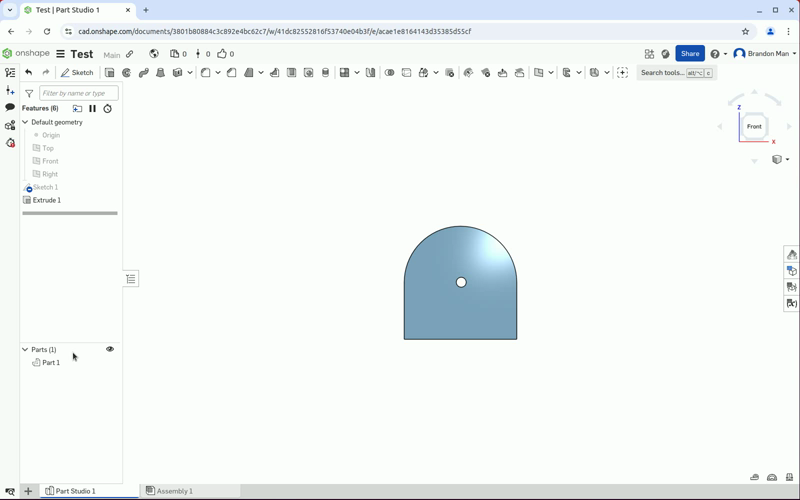
key(y)
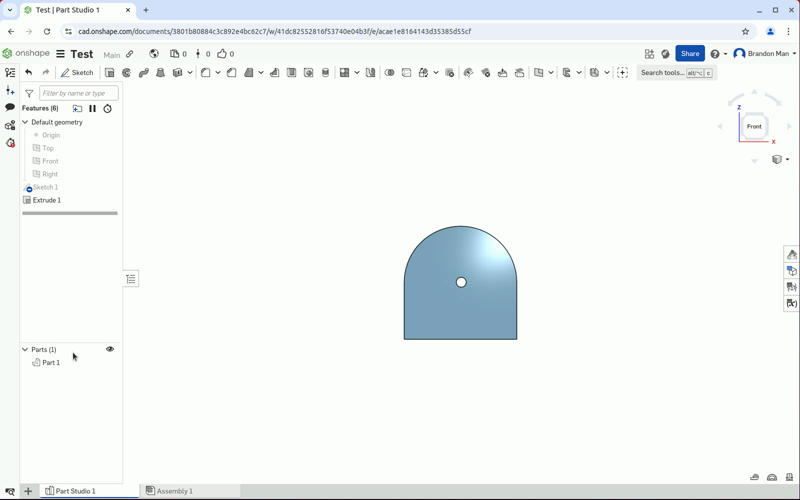
key(shift+p)
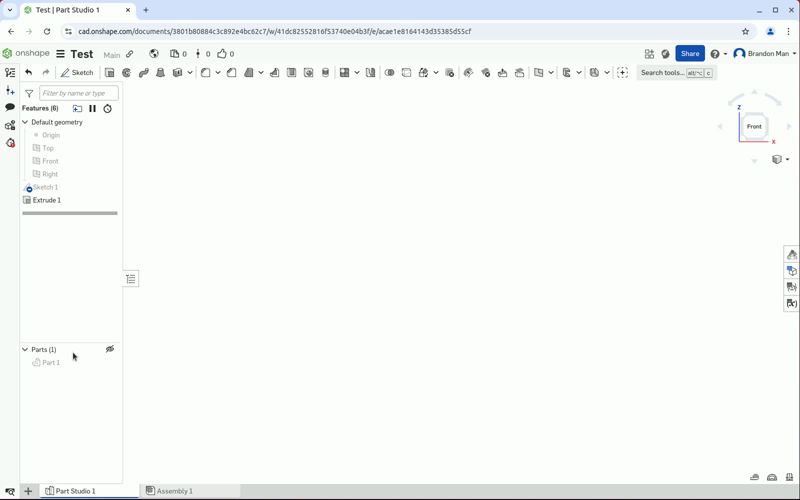
key(space)
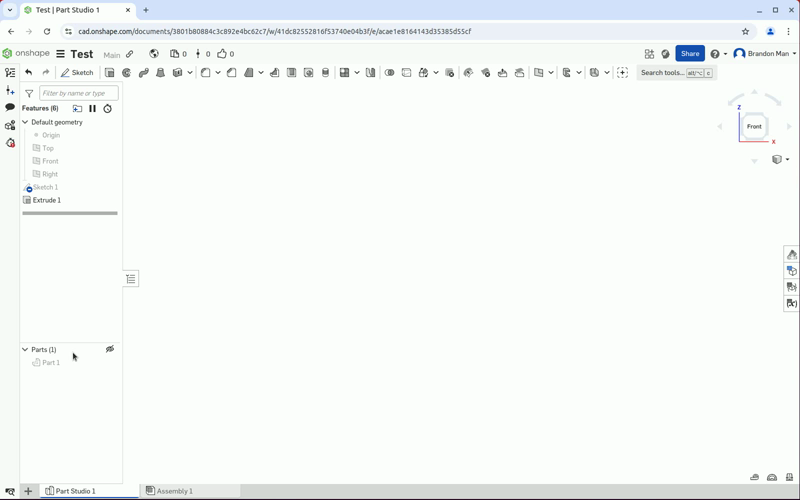
key_down(shift)
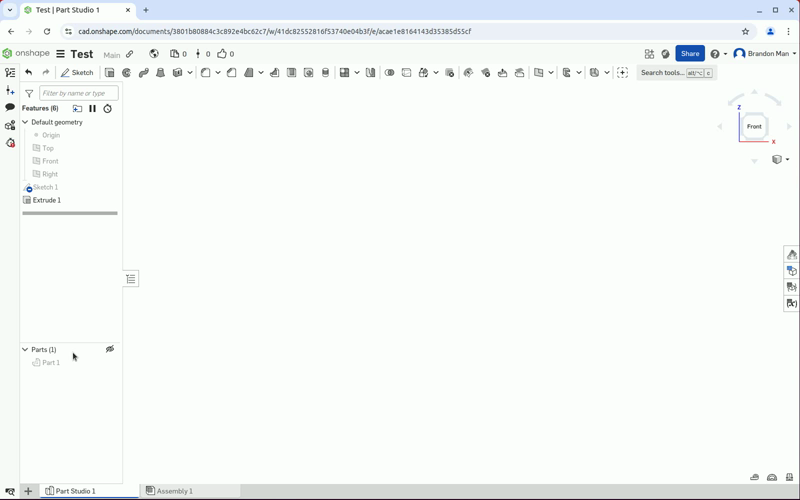
key(left)
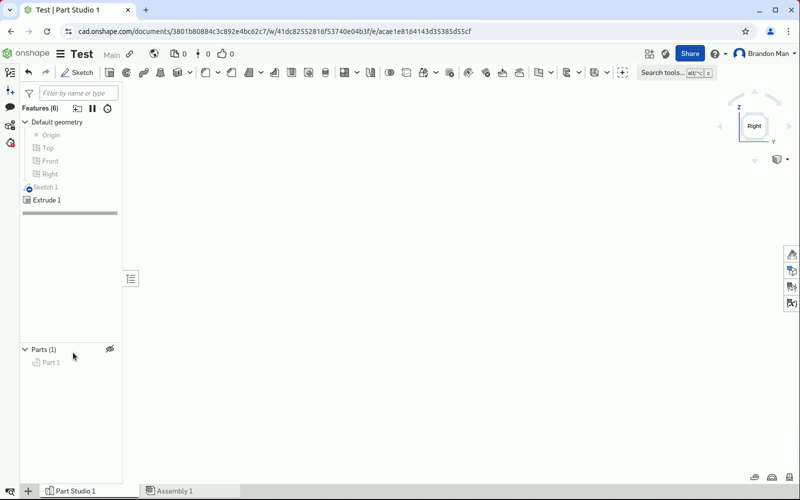
key_up(shift)
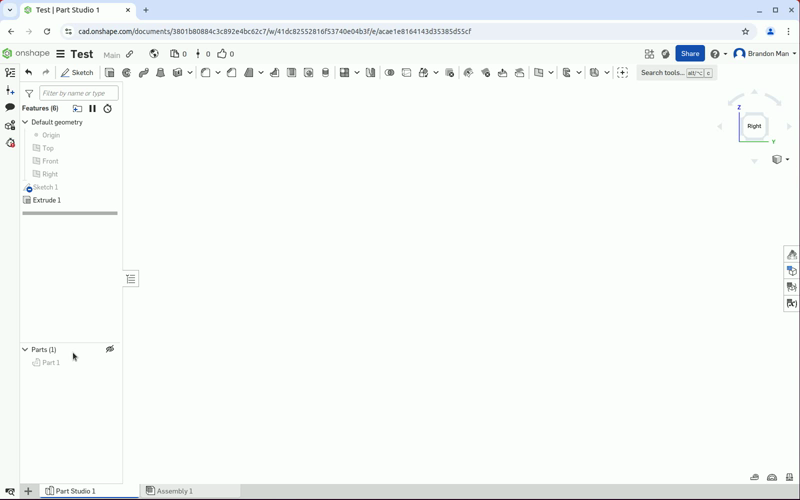
mouse_move(73, 352)
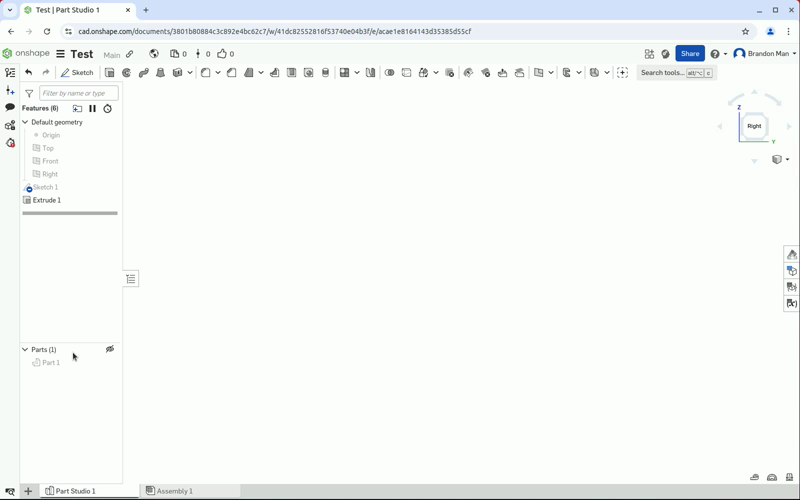
key(shift+y)
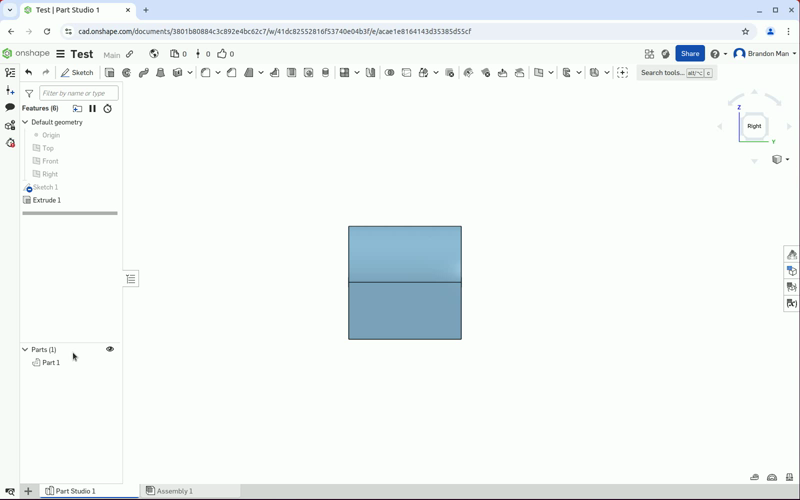
mouse_move(541, 75)
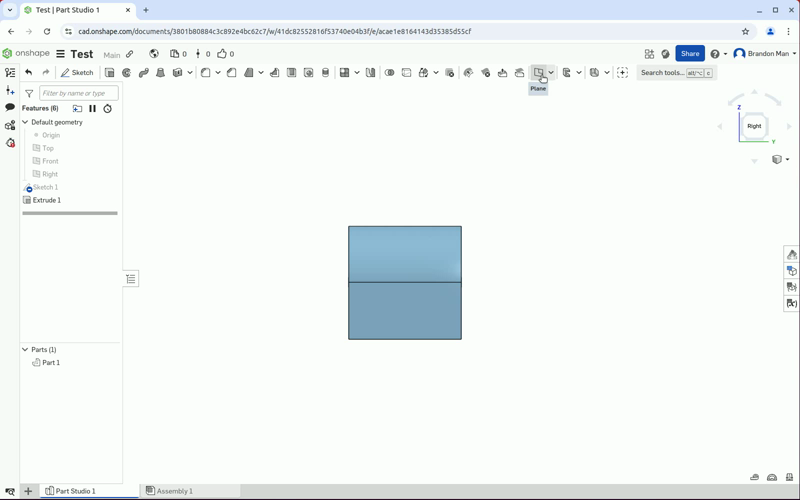
click(541, 75)
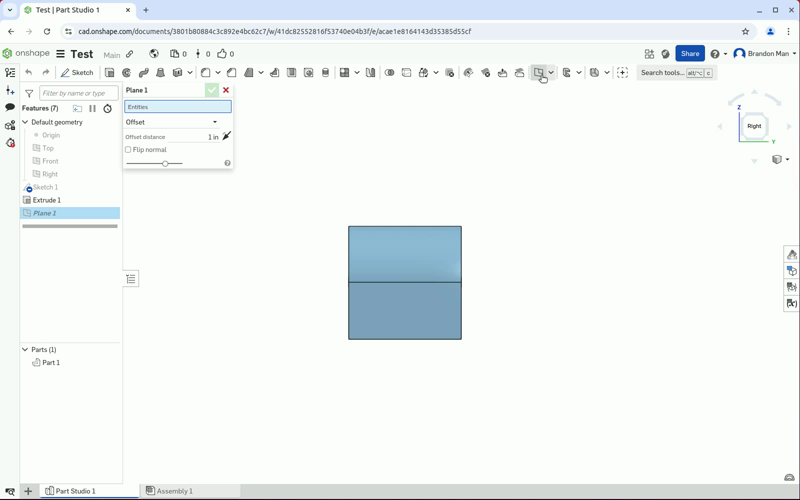
mouse_move(73, 176)
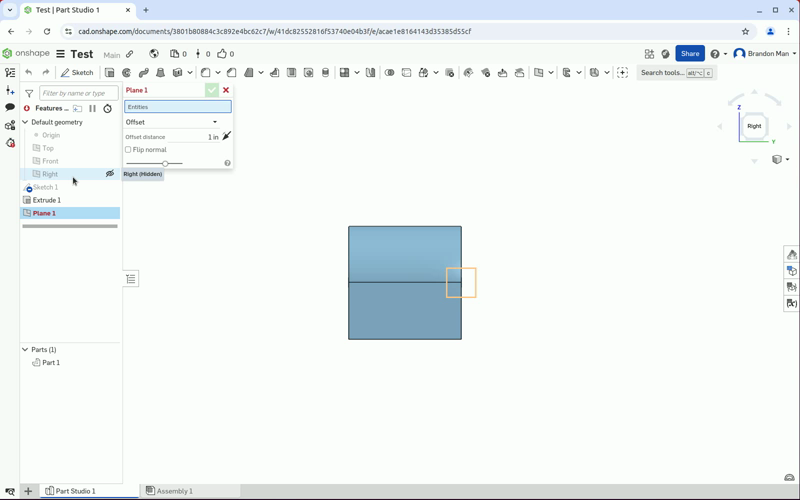
click(73, 176)
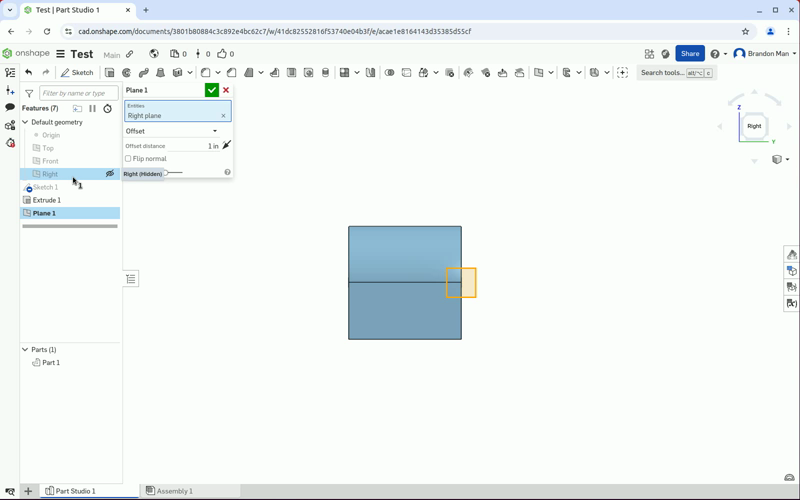
key(tab, 2)
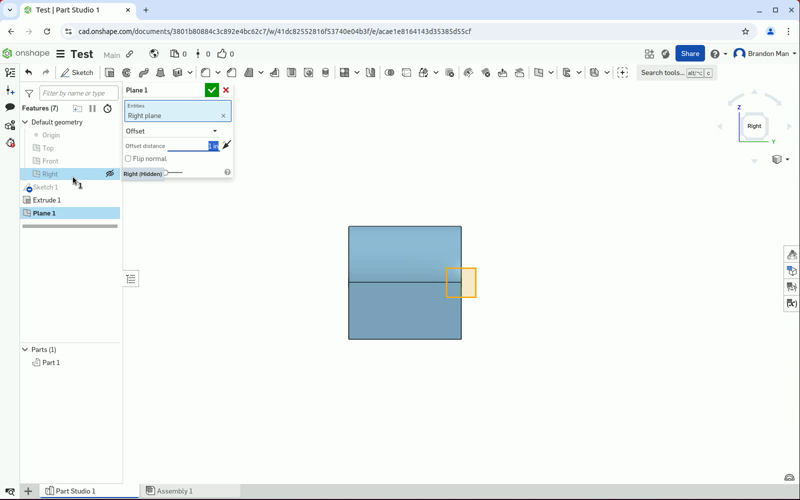
text(11.554)
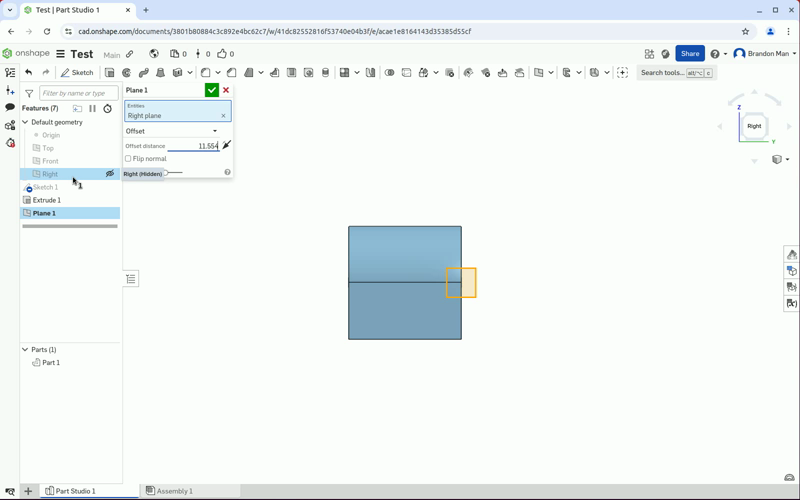
key(enter, 2)
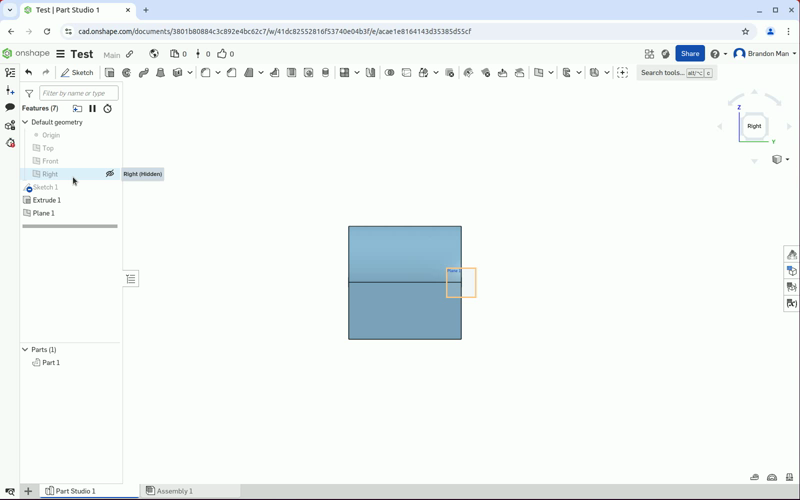
key(shift+s)
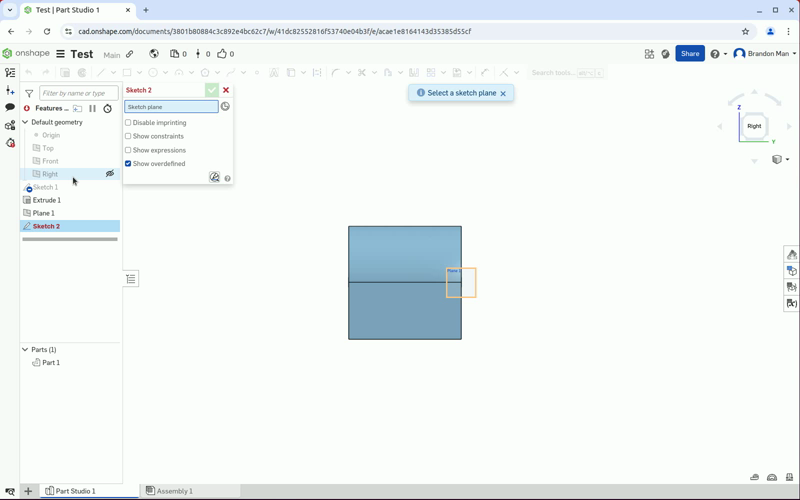
mouse_move(73, 215)
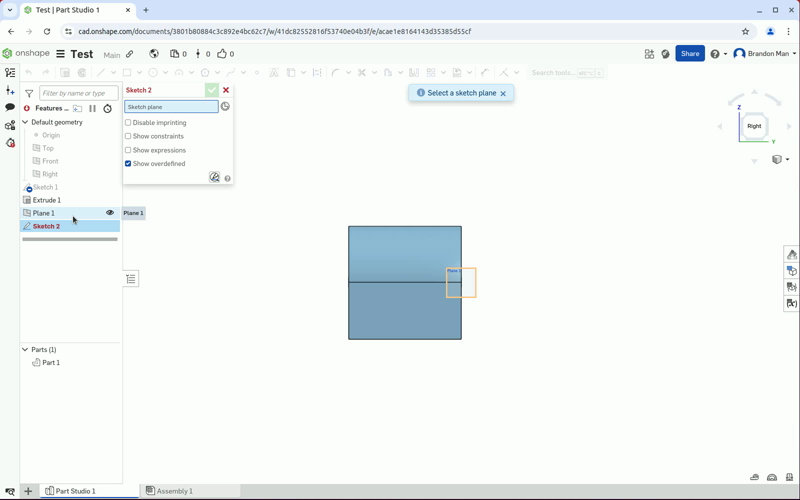
click(73, 215)
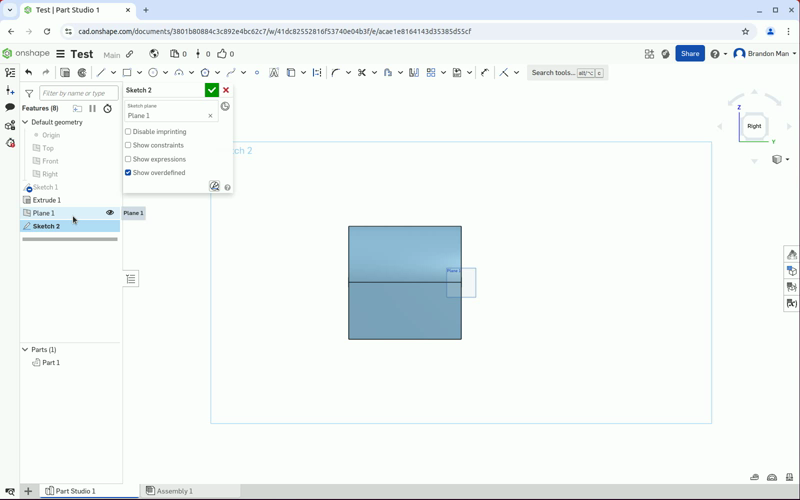
mouse_move(73, 352)
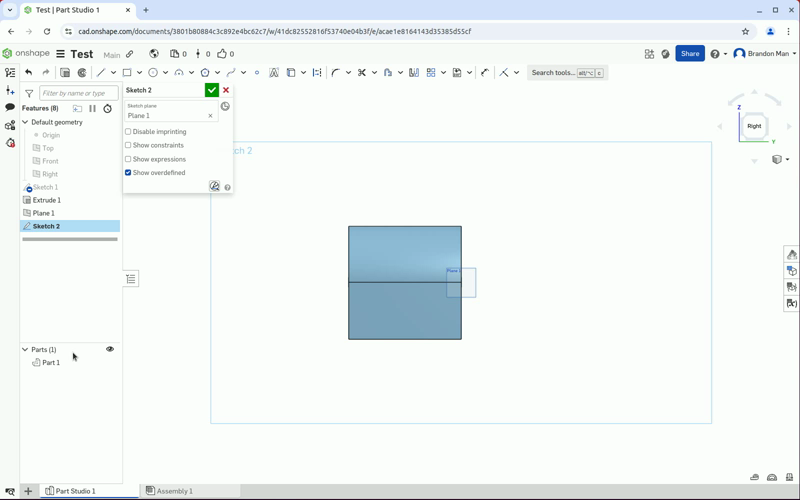
key(y)
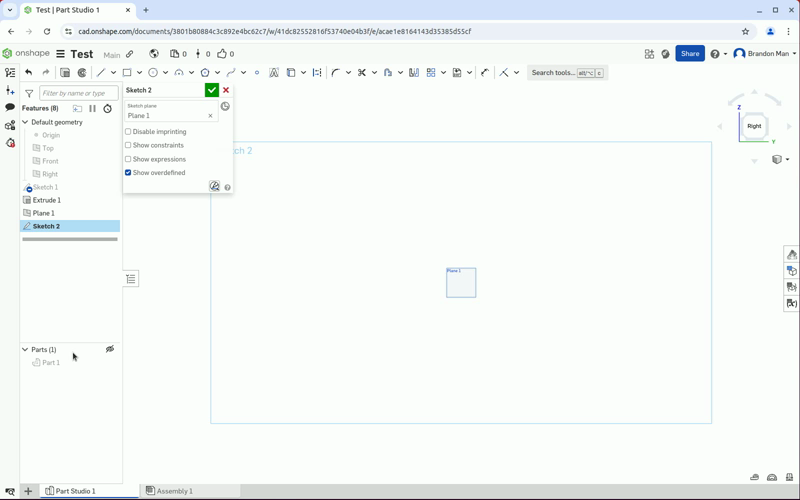
key(l)
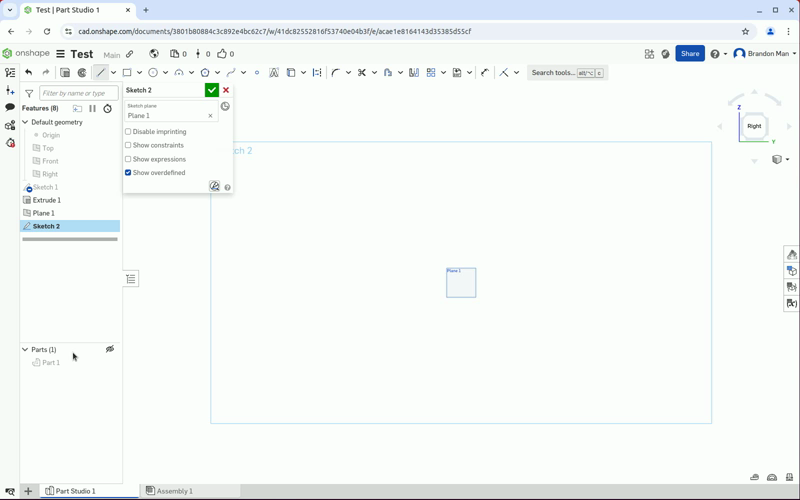
key_down(shift)
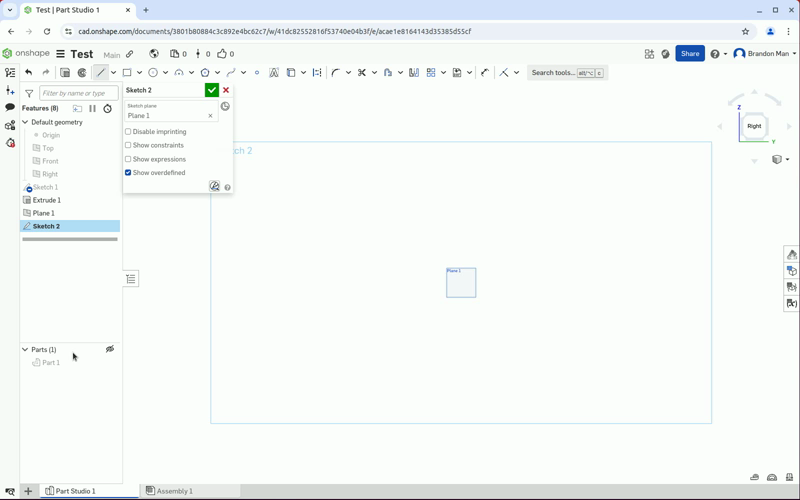
mouse_move(348, 282)
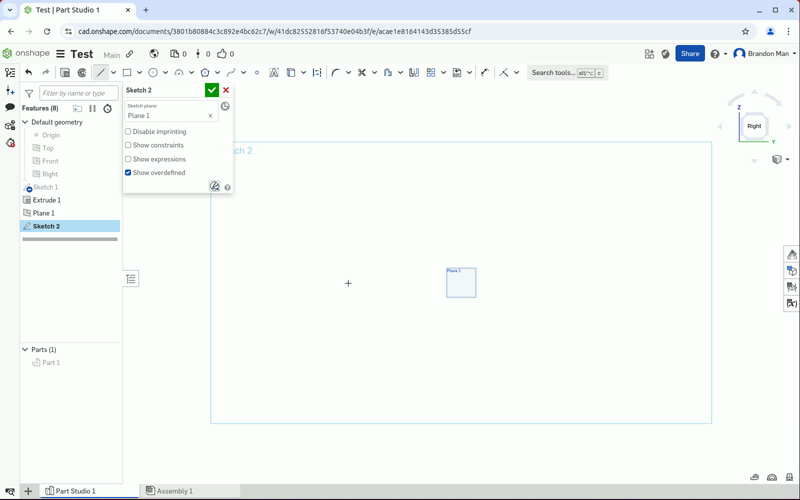
click(348, 282)
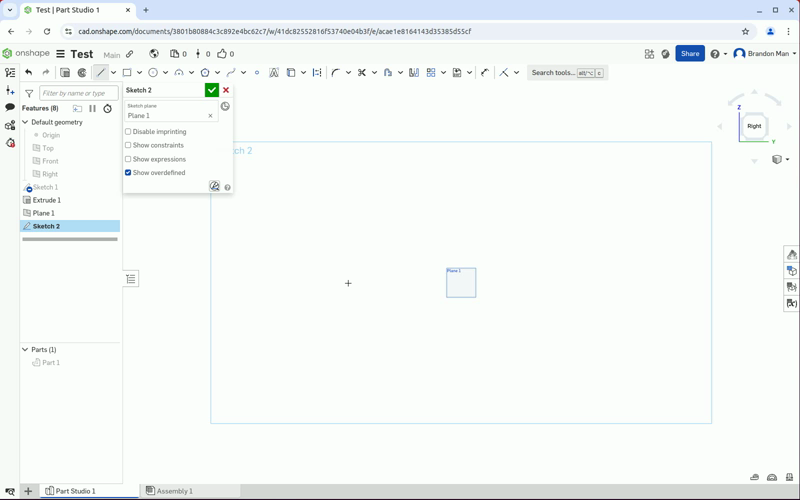
key_up(shift)
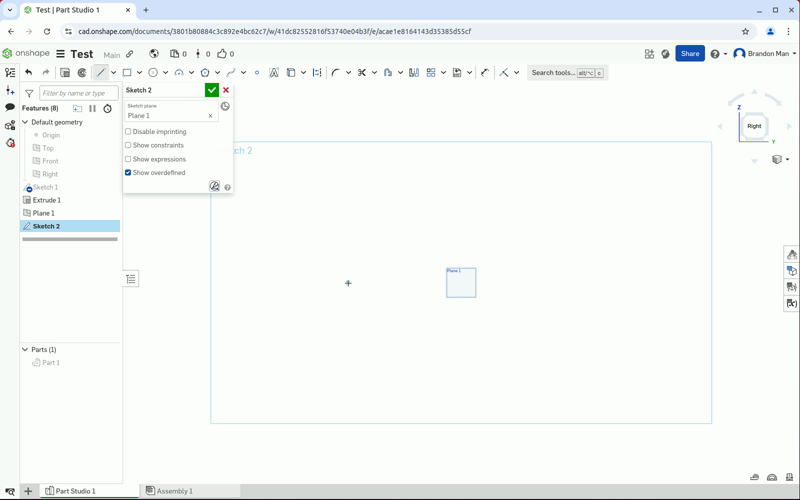
key_down(shift)
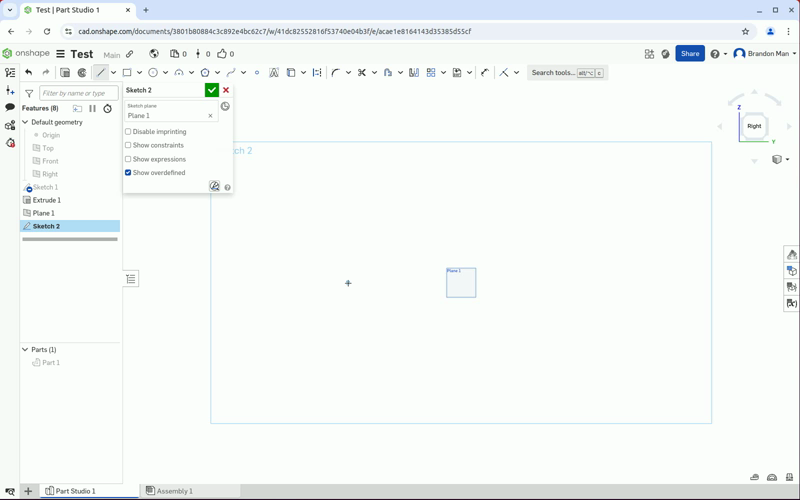
mouse_move(460, 282)
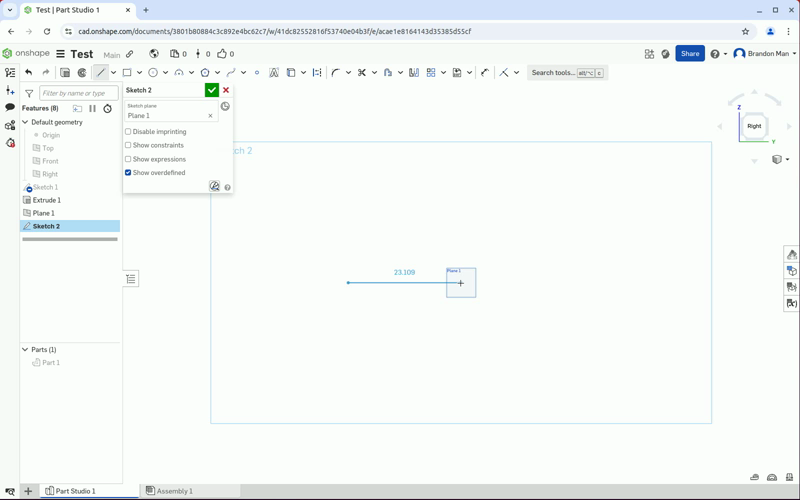
click(460, 282)
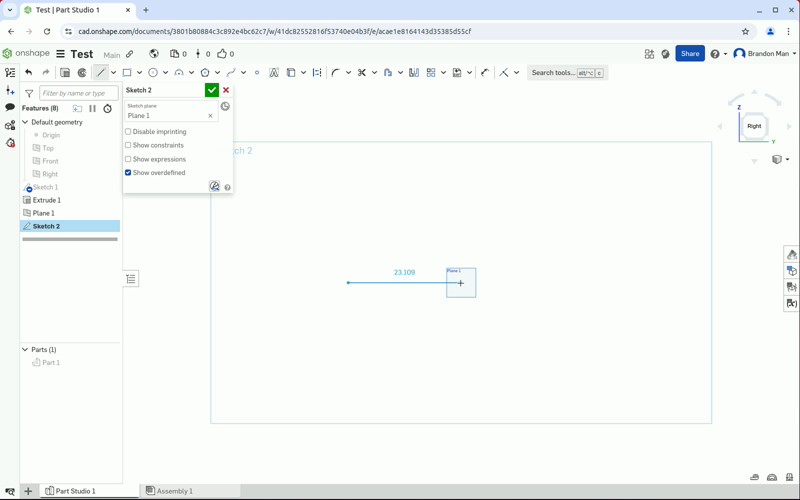
key_up(shift)
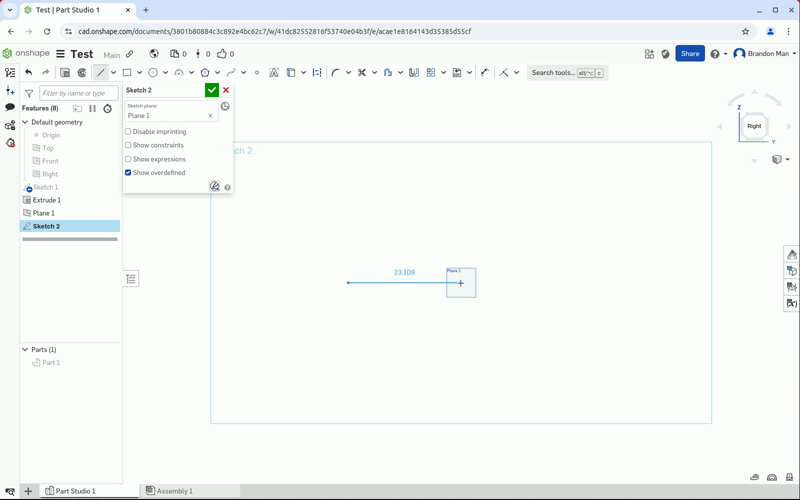
key(esc)
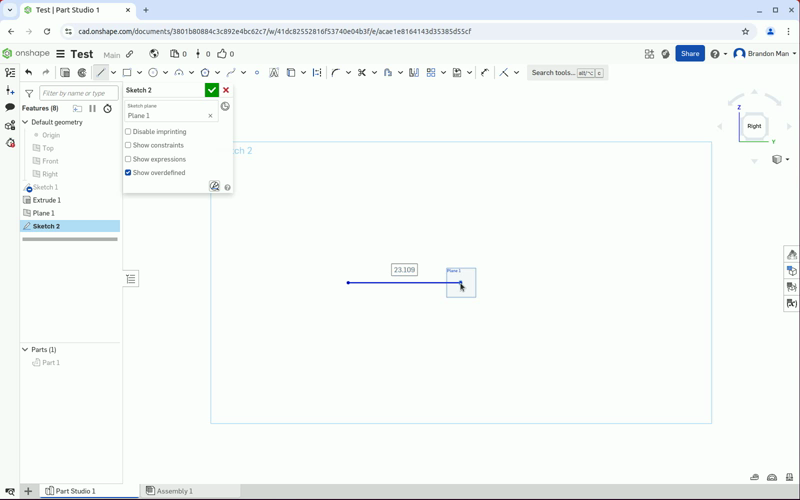
key(a)
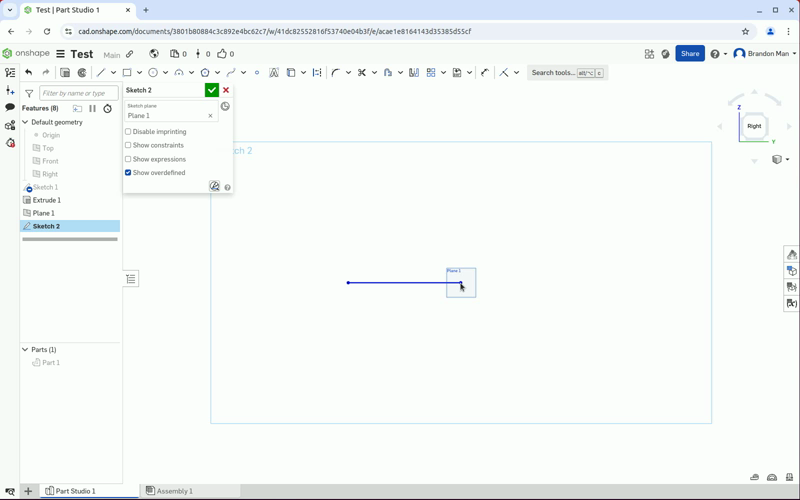
mouse_move(460, 282)
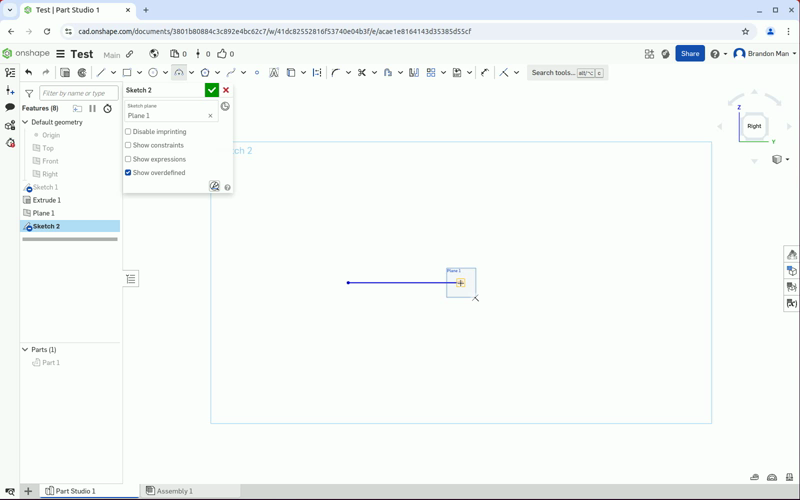
click(460, 282)
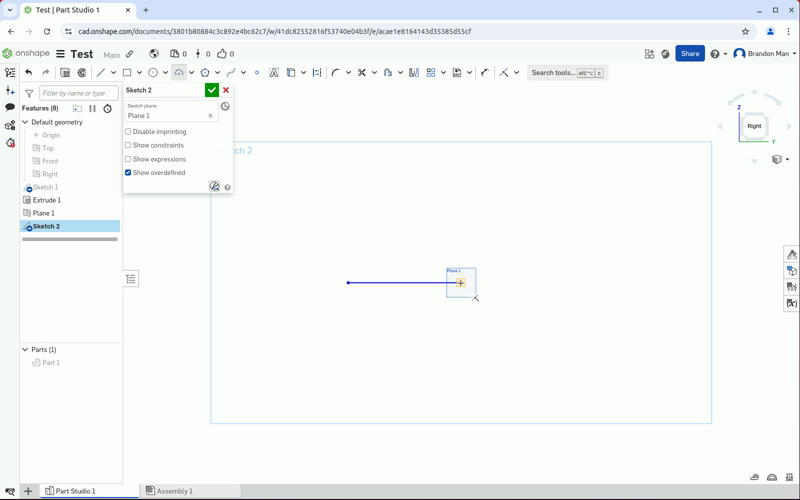
mouse_move(348, 282)
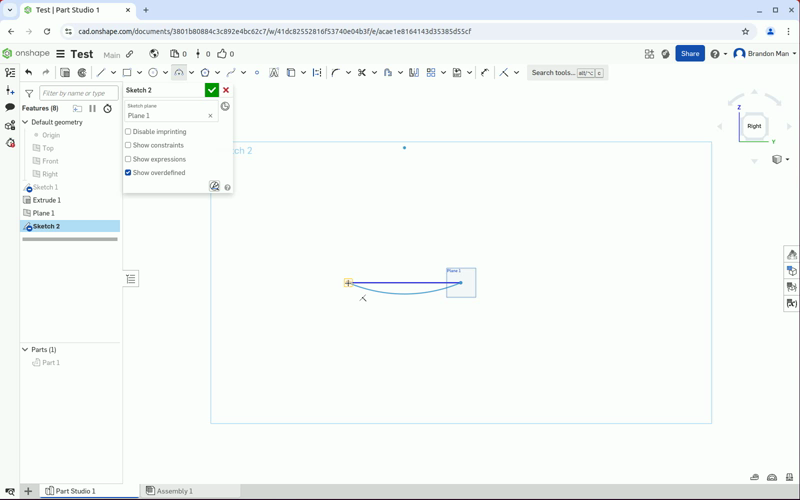
click(348, 282)
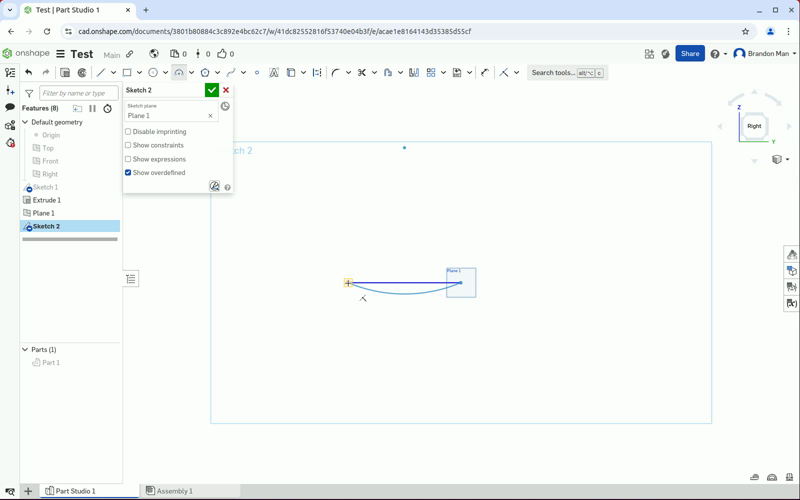
key_down(shift)
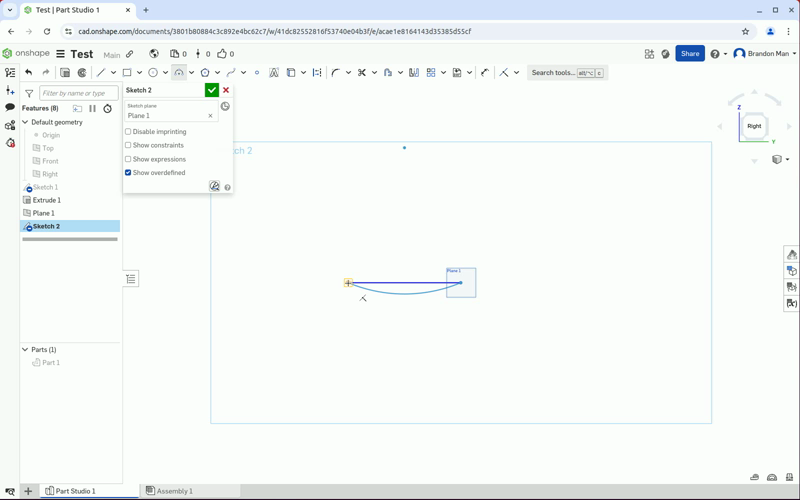
mouse_move(404, 226)
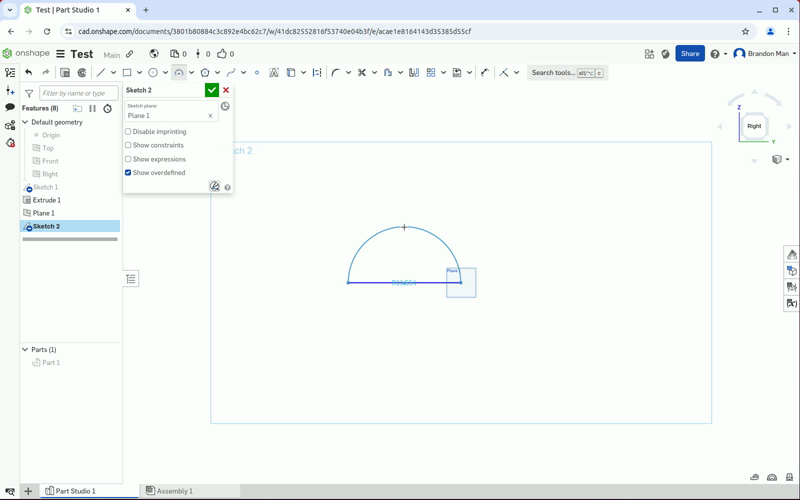
click(404, 226)
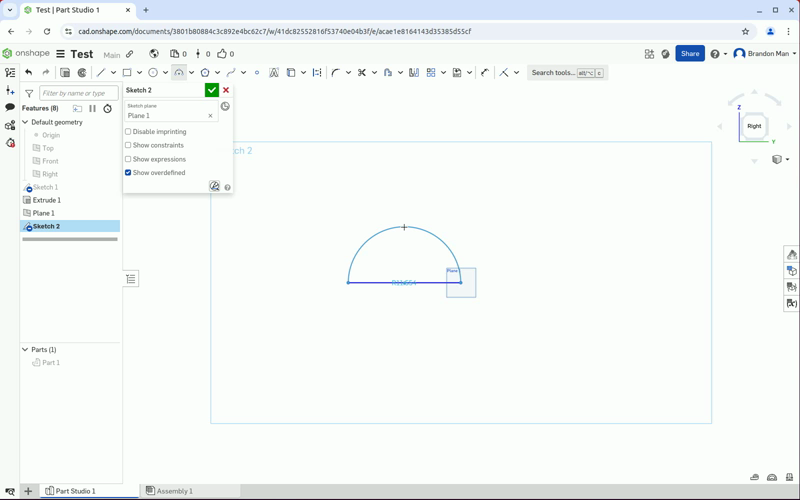
key_up(shift)
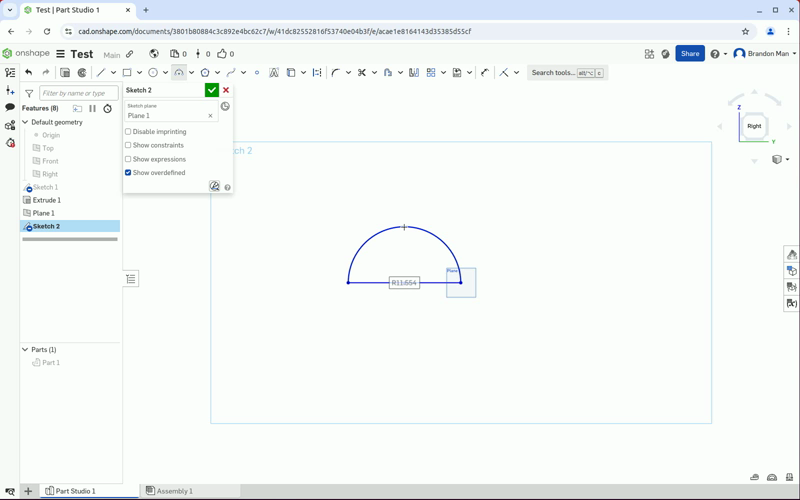
key(esc)
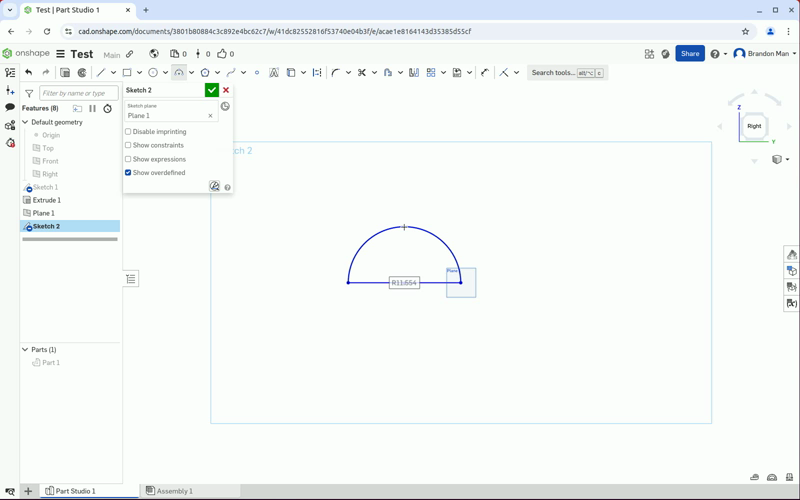
mouse_move(398, 253)
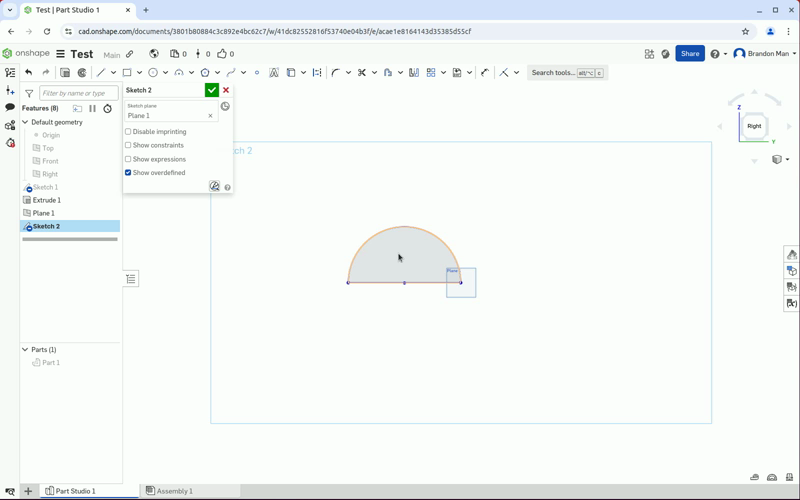
scroll(6)
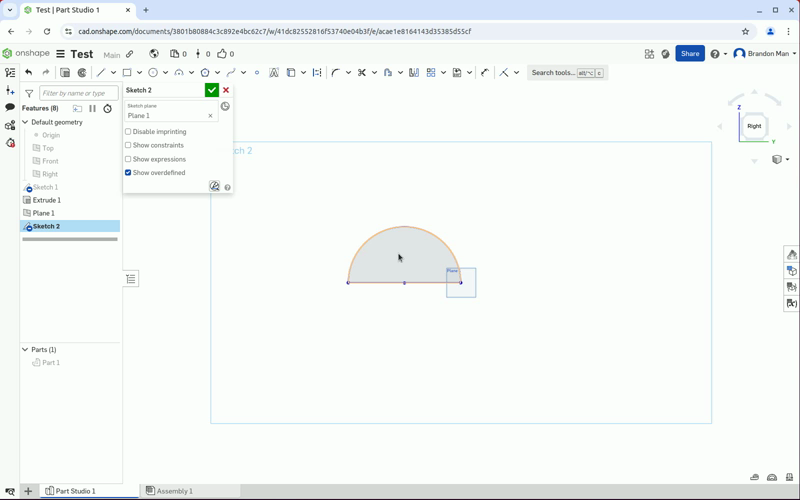
scroll(6)
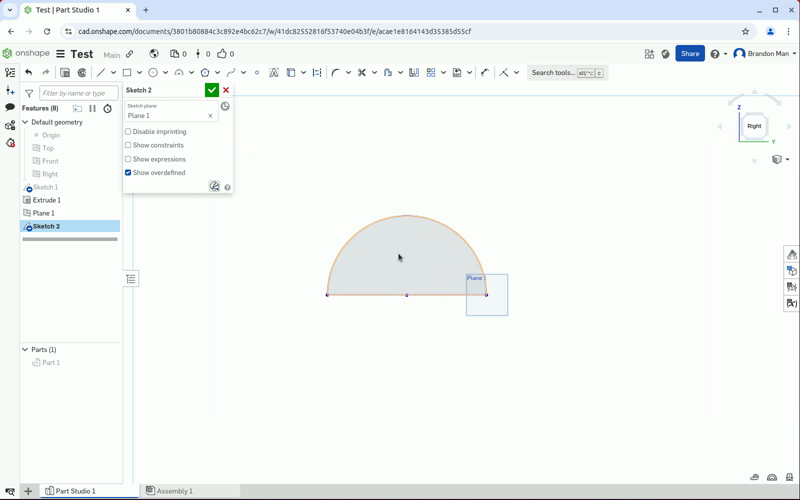
scroll(6)
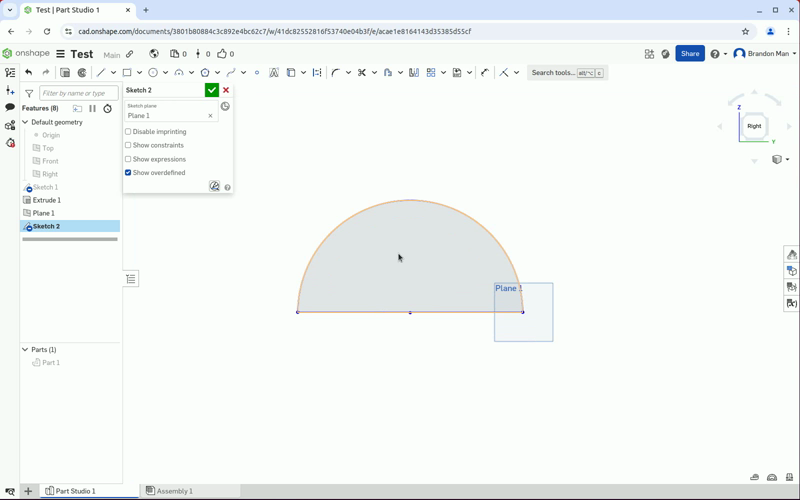
scroll(6)
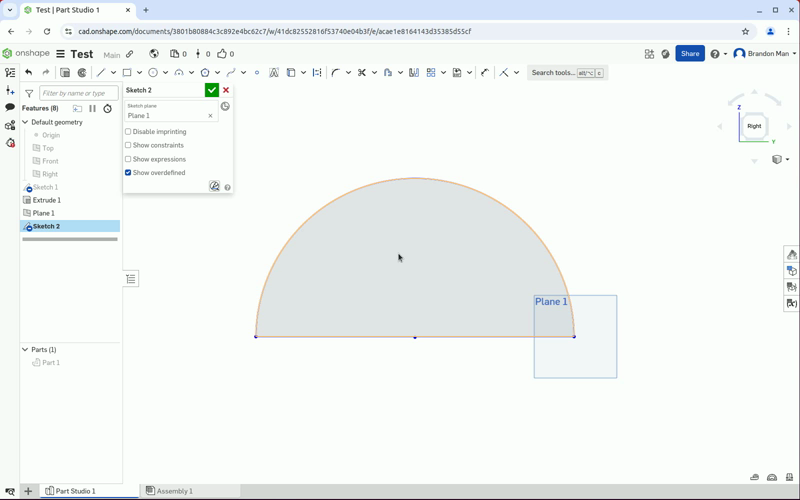
scroll(6)
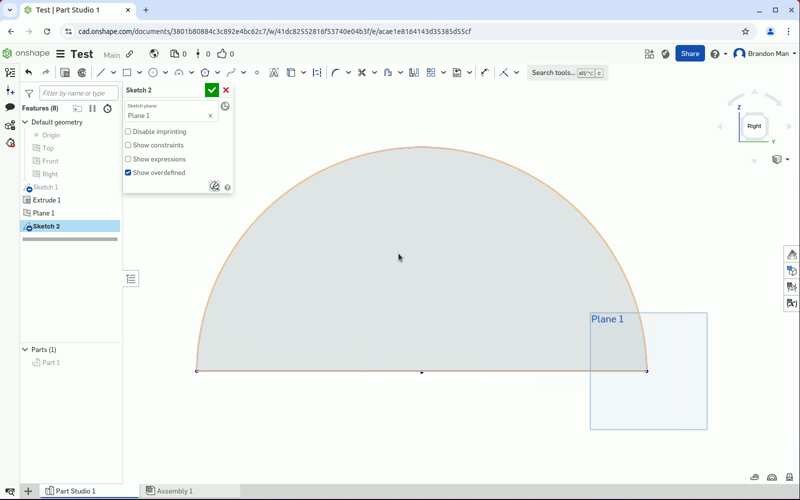
scroll(6)
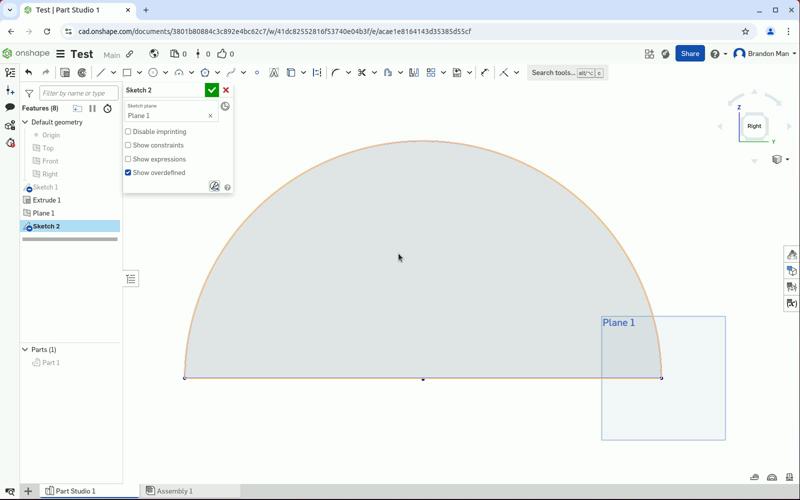
scroll(6)
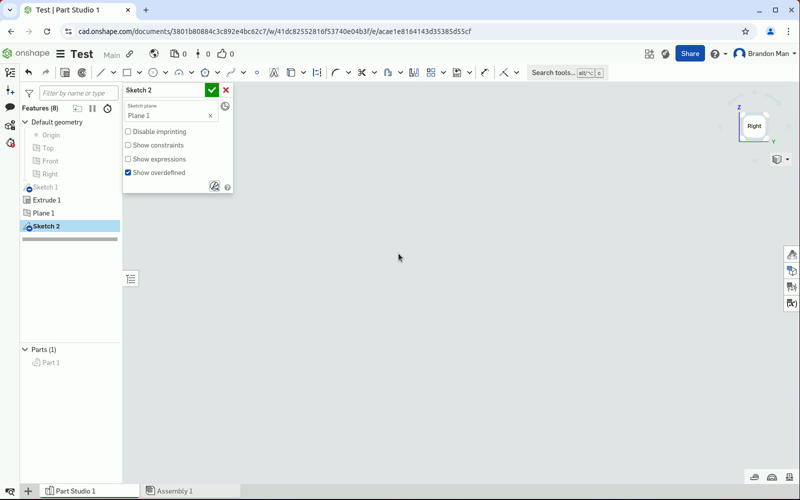
click(398, 253)
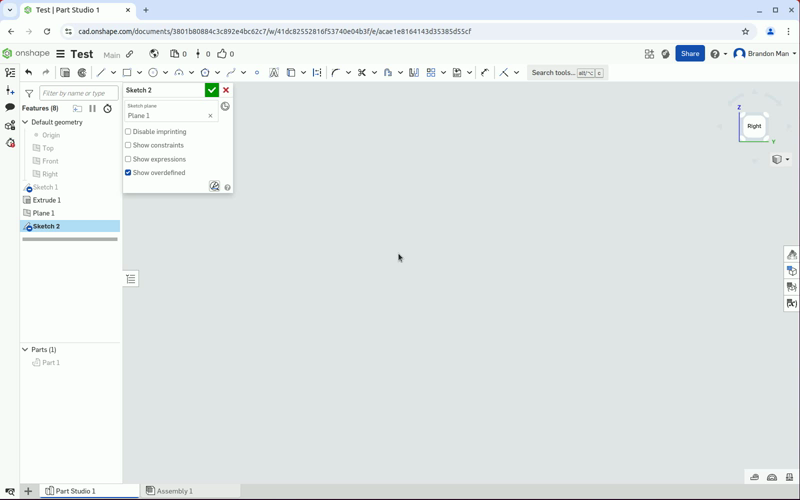
scroll(-6)
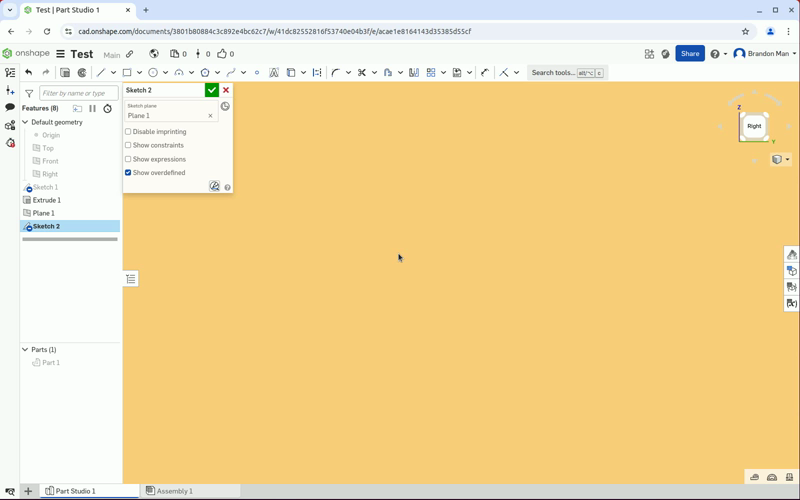
scroll(-6)
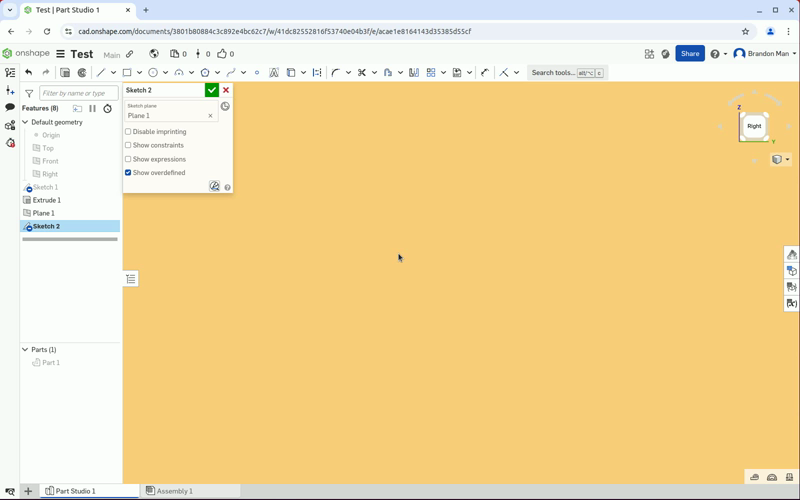
scroll(-6)
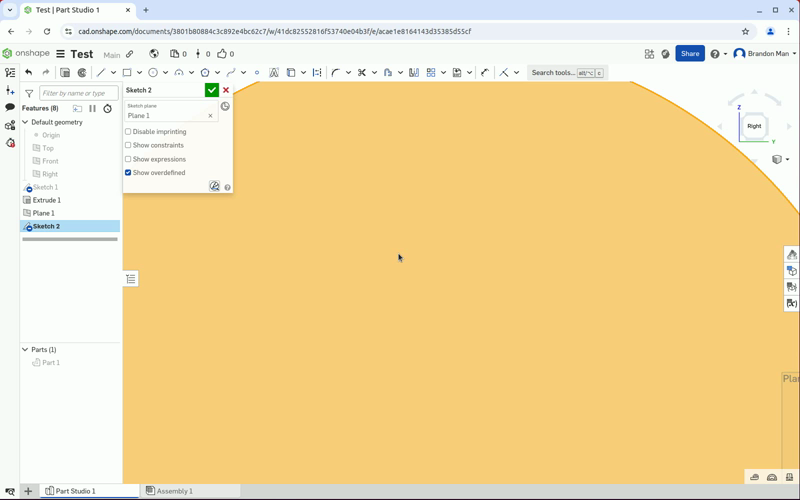
scroll(-6)
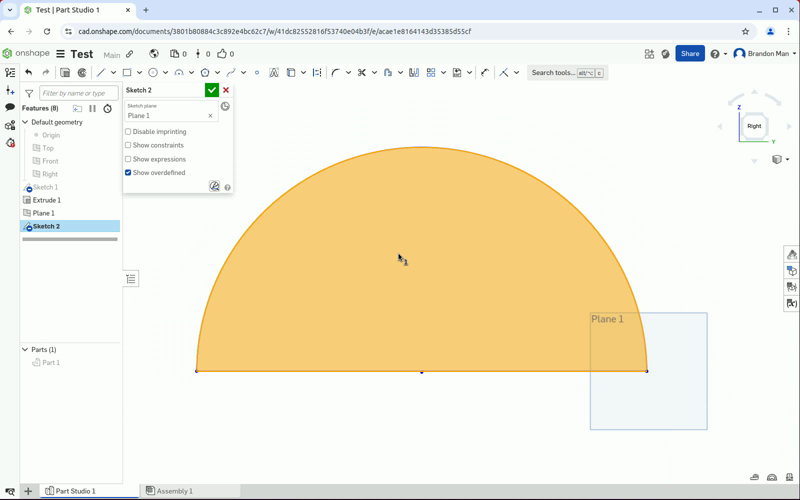
scroll(-6)
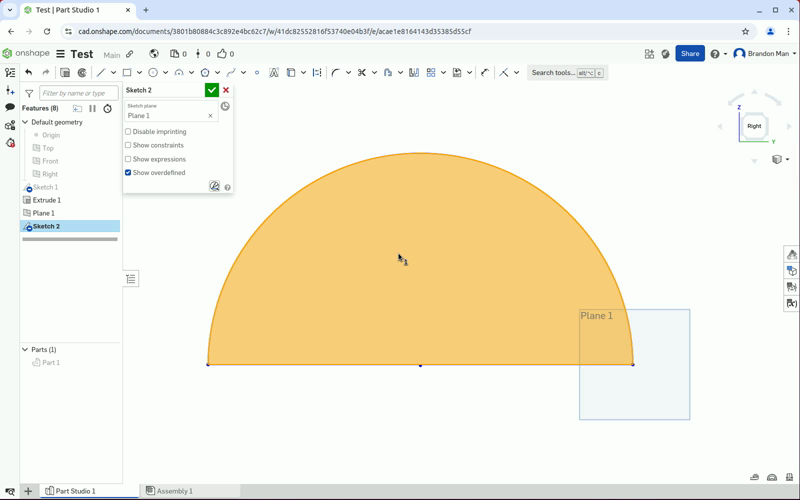
scroll(-6)
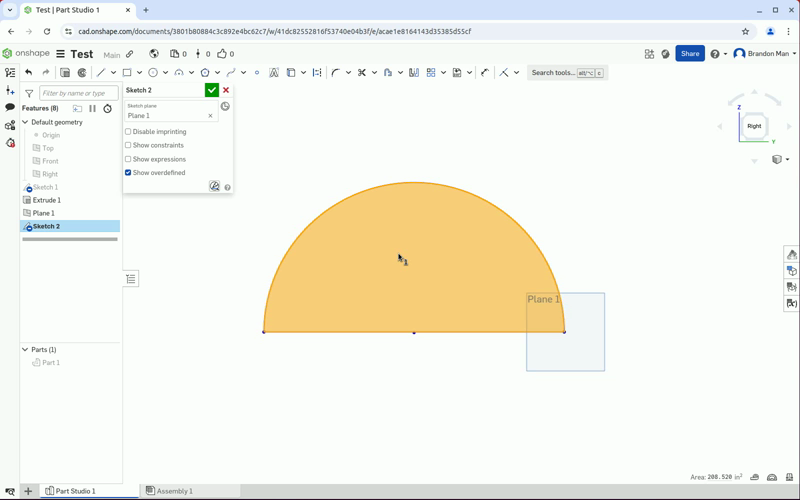
scroll(-6)
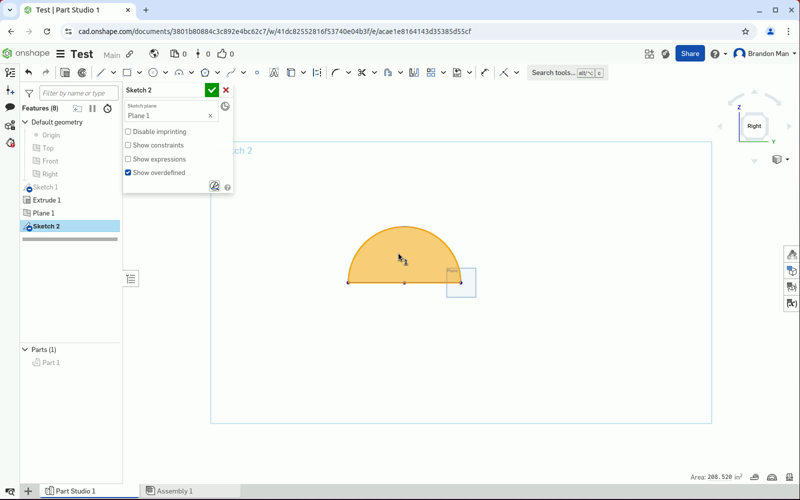
mouse_move(73, 352)
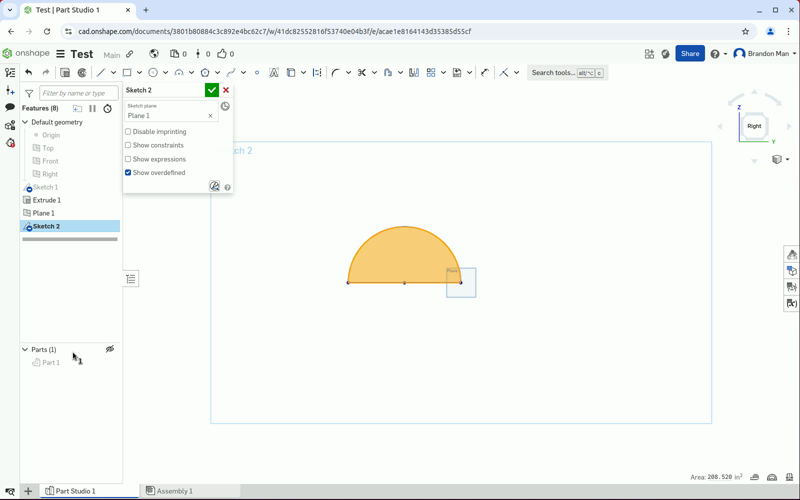
key(shift+y)
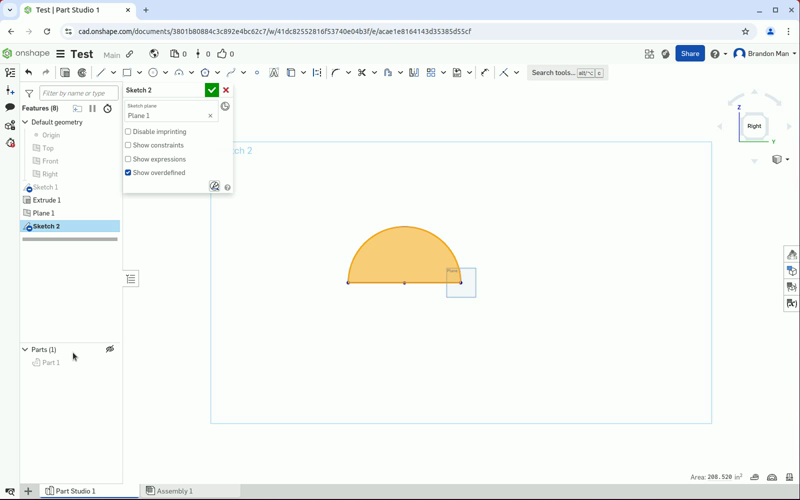
key(shift+e)
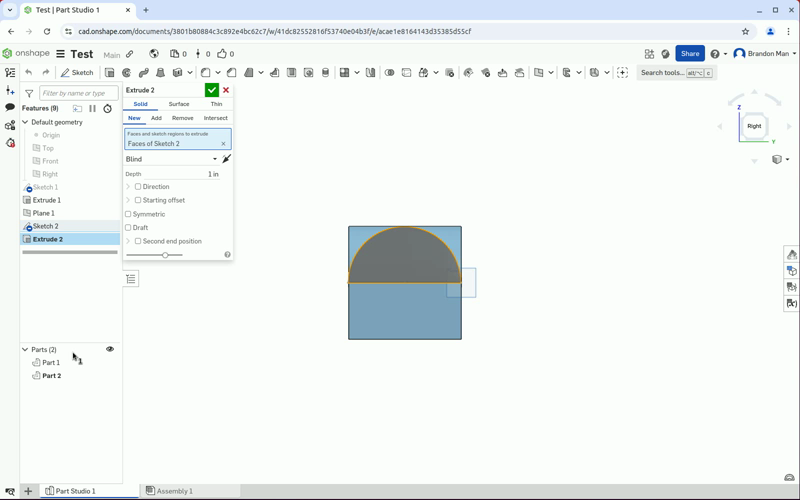
mouse_move(143, 106)
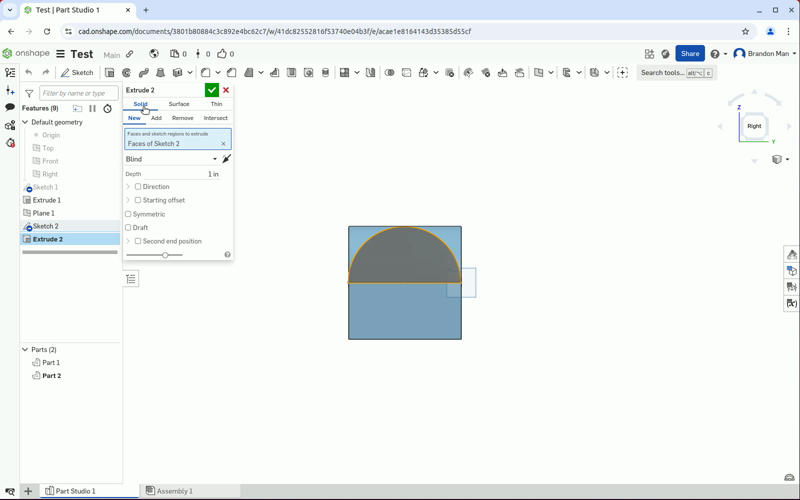
click(143, 106)
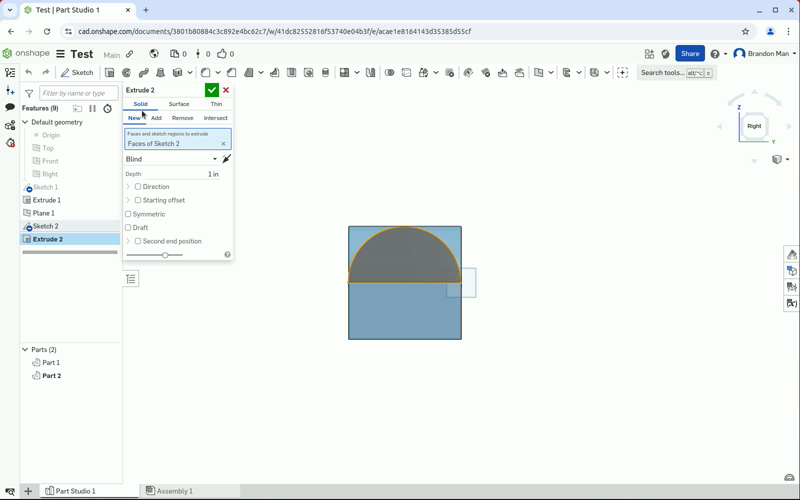
mouse_move(137, 120)
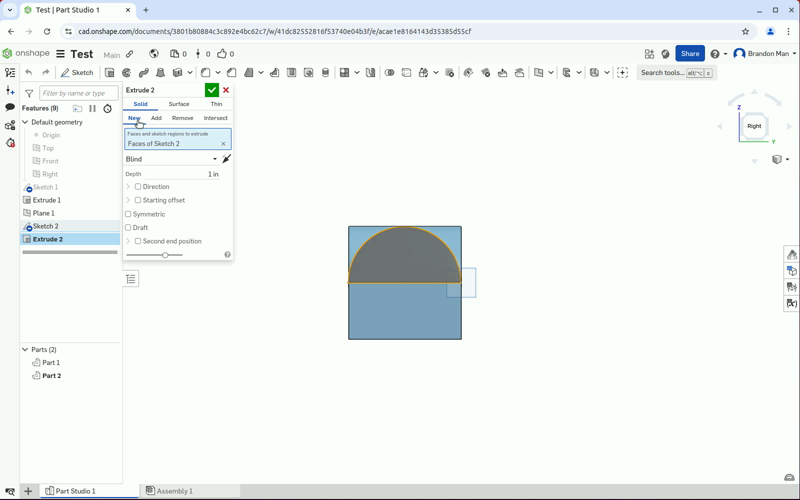
click(137, 120)
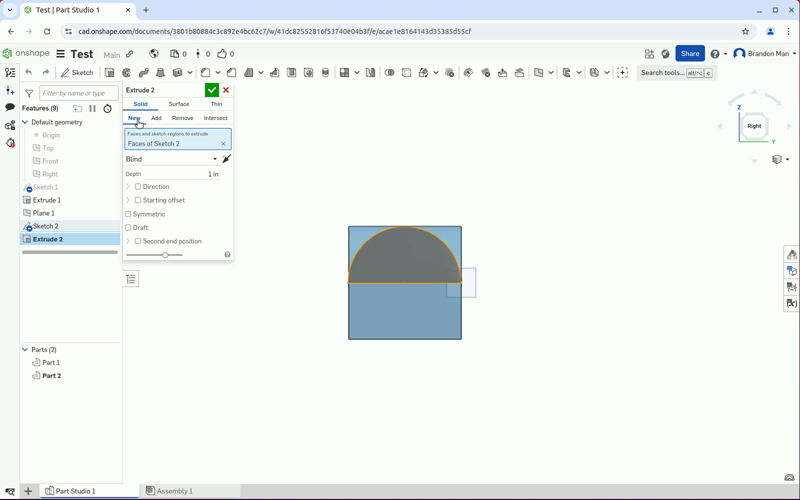
key(tab, 4)
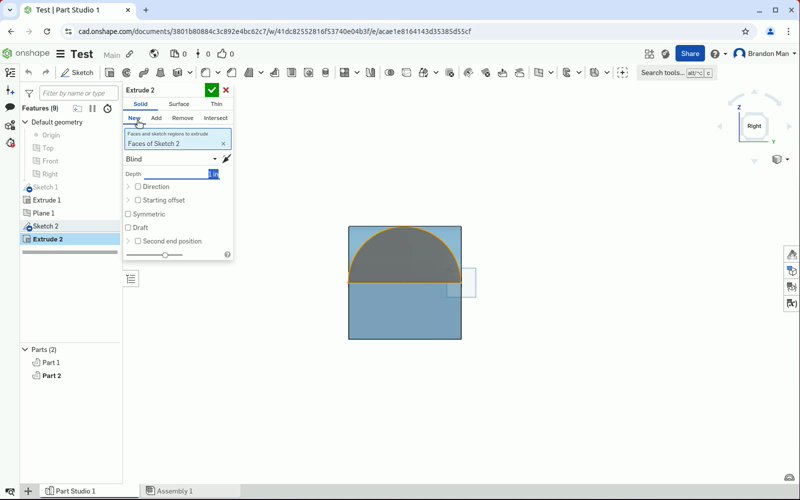
text(-23.108)
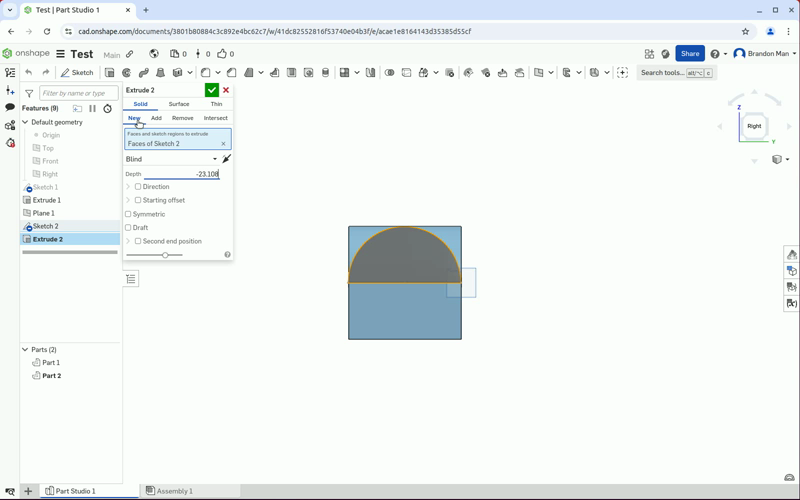
key(enter)
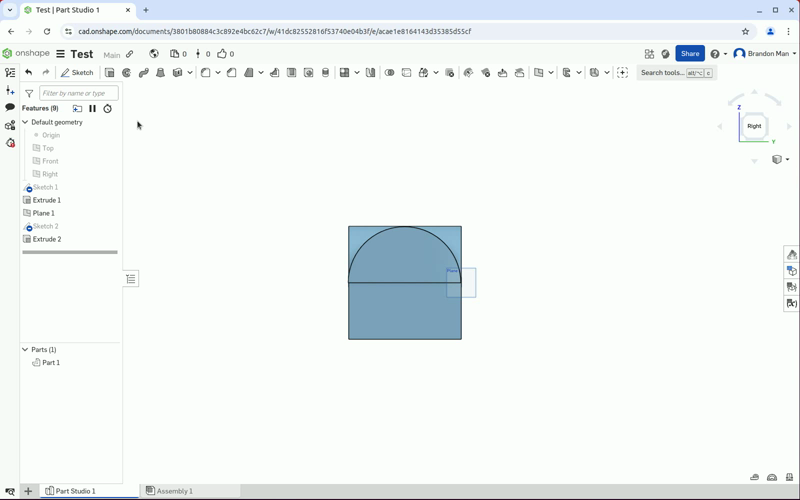
key(shift+h)
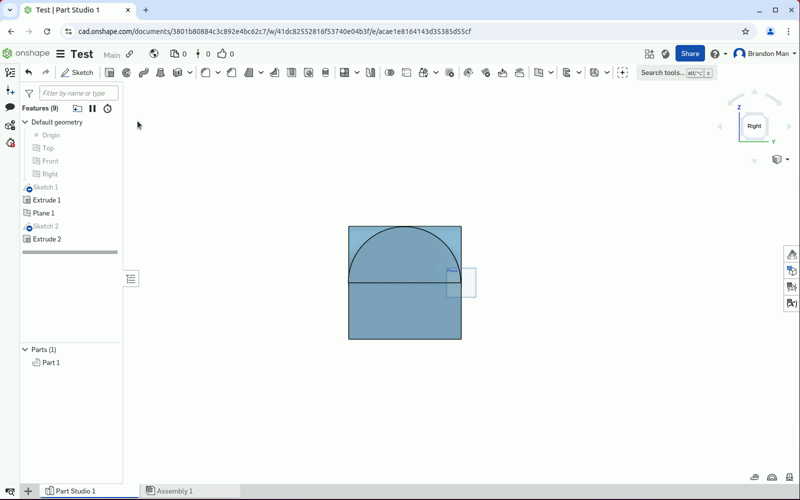
key(shift+h)
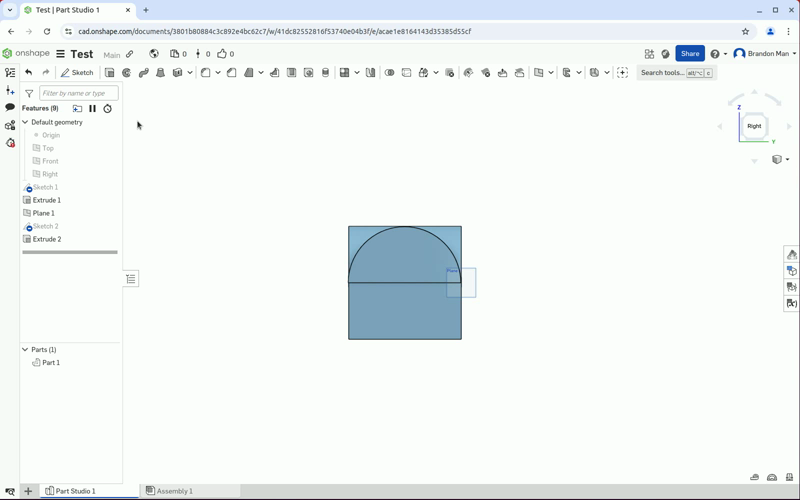
mouse_move(73, 189)
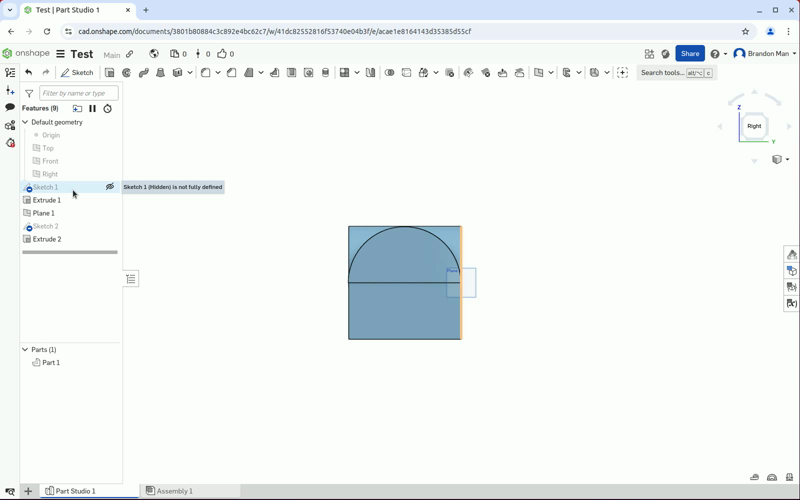
click(73, 189)
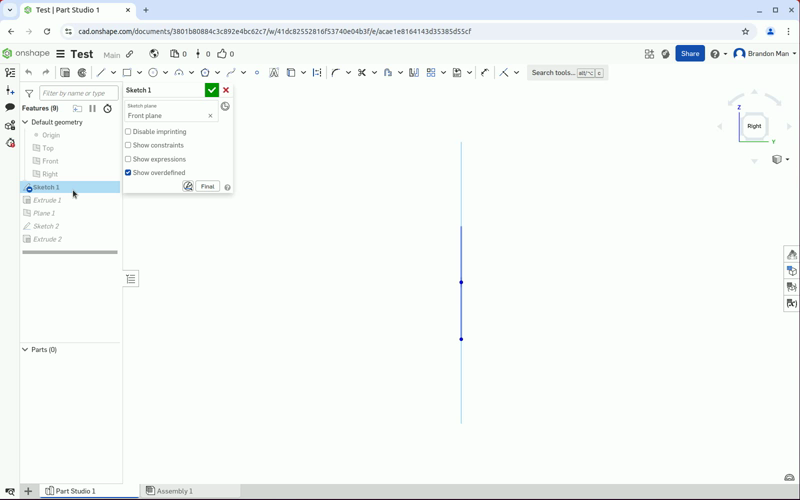
mouse_move(229, 92)
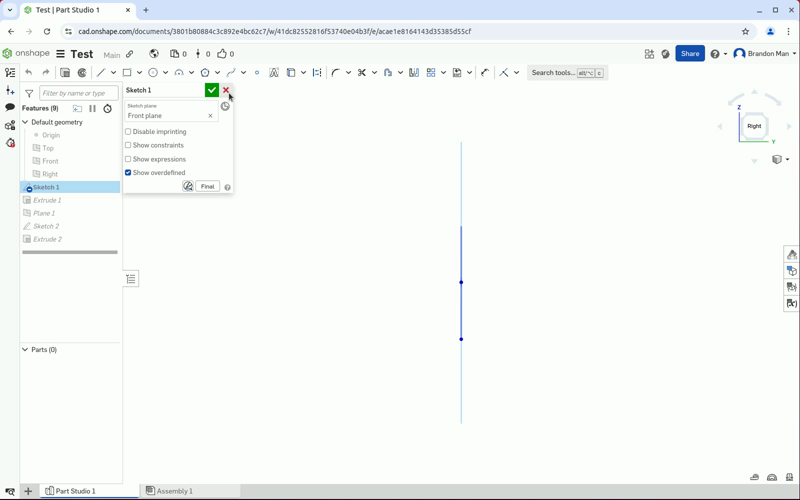
click(229, 92)
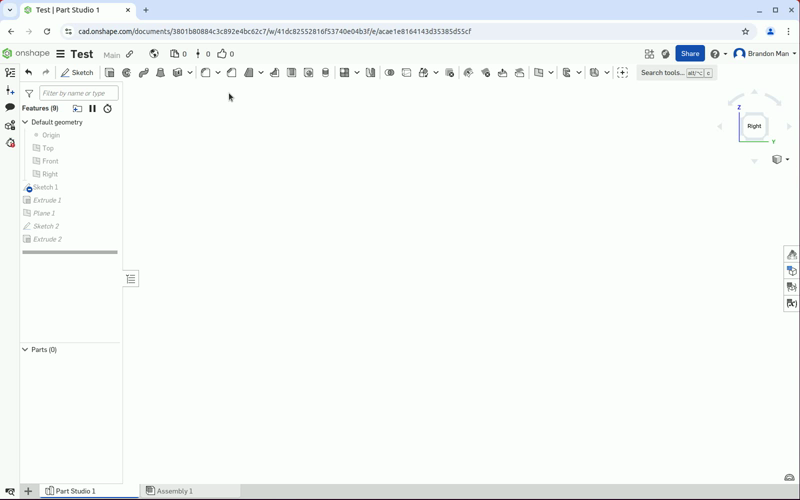
key(shift+s)
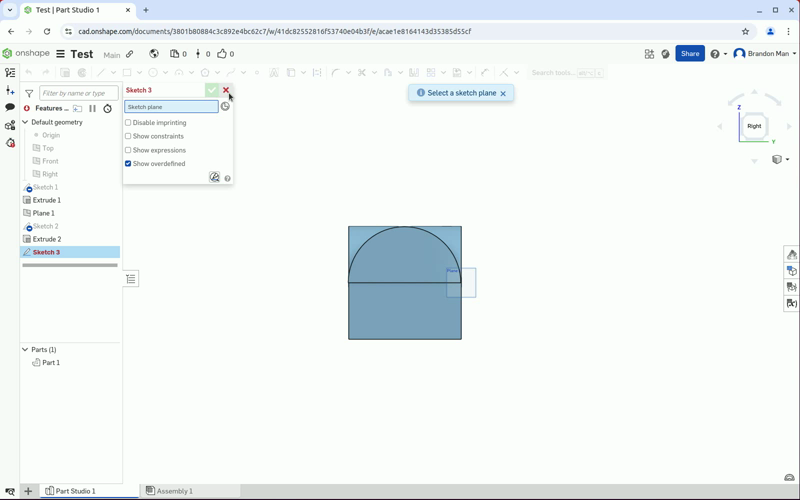
mouse_move(73, 215)
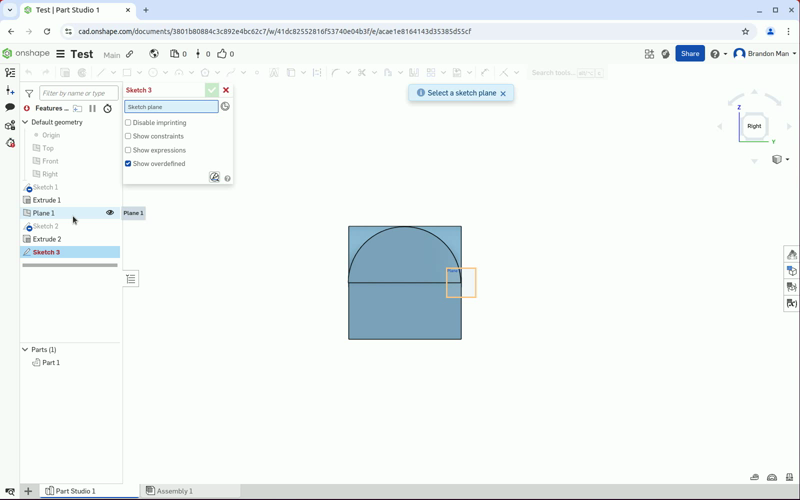
click(73, 215)
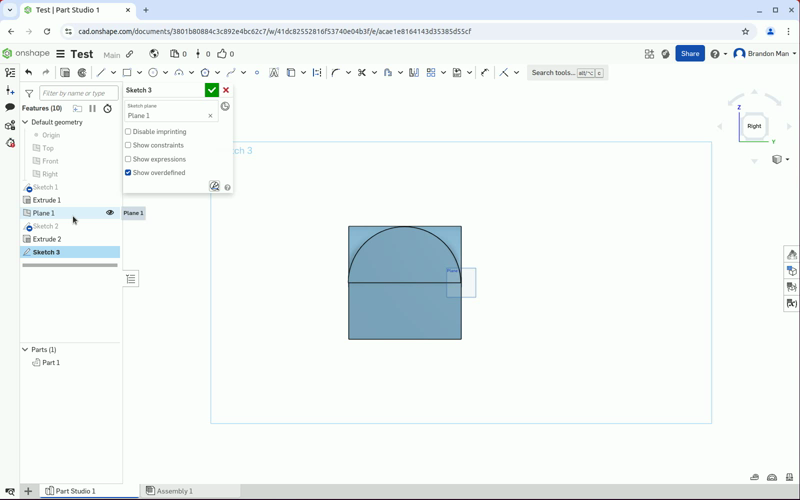
mouse_move(73, 352)
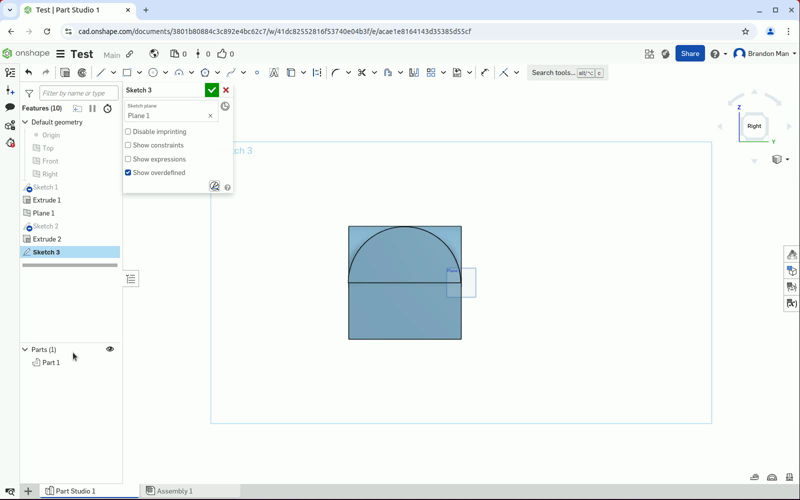
key(y)
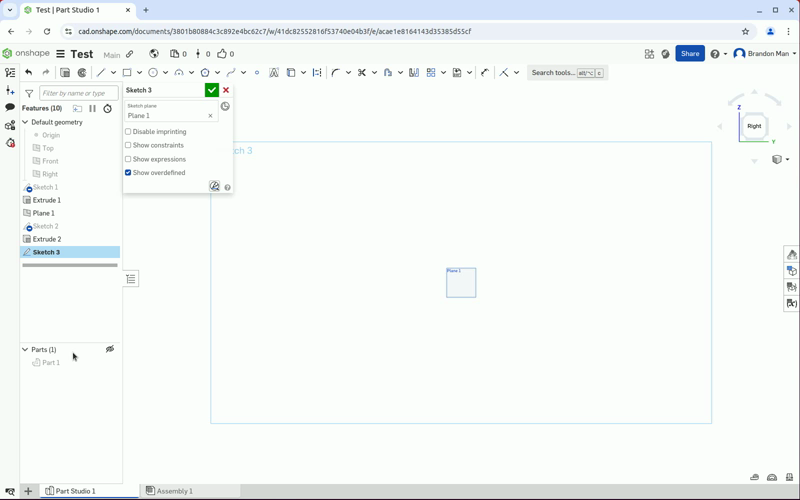
key(a)
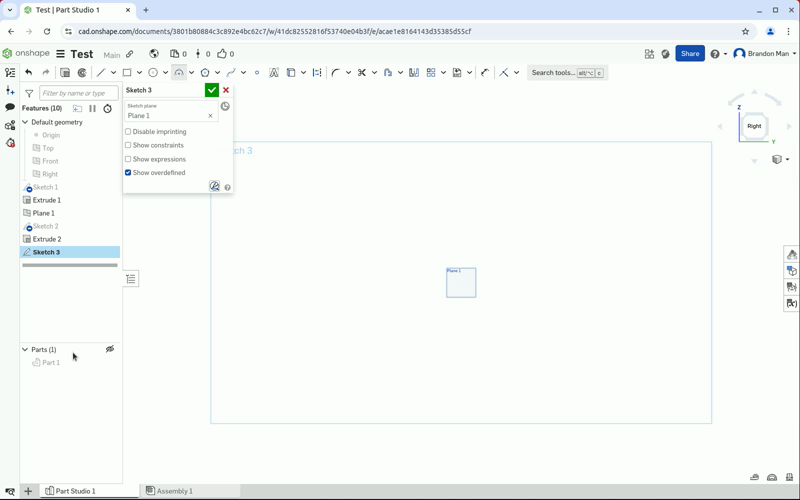
key_down(shift)
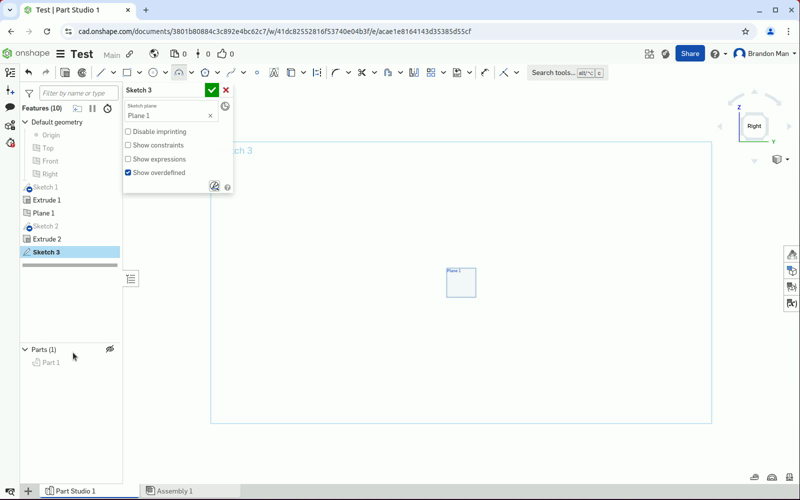
mouse_move(348, 282)
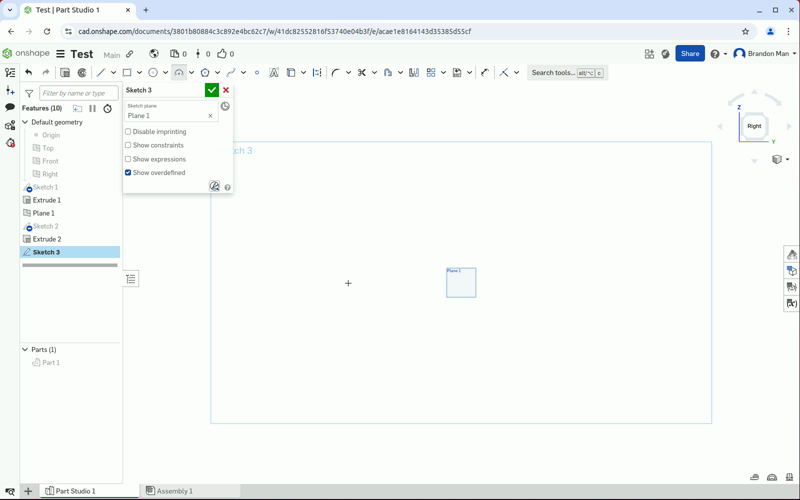
click(348, 282)
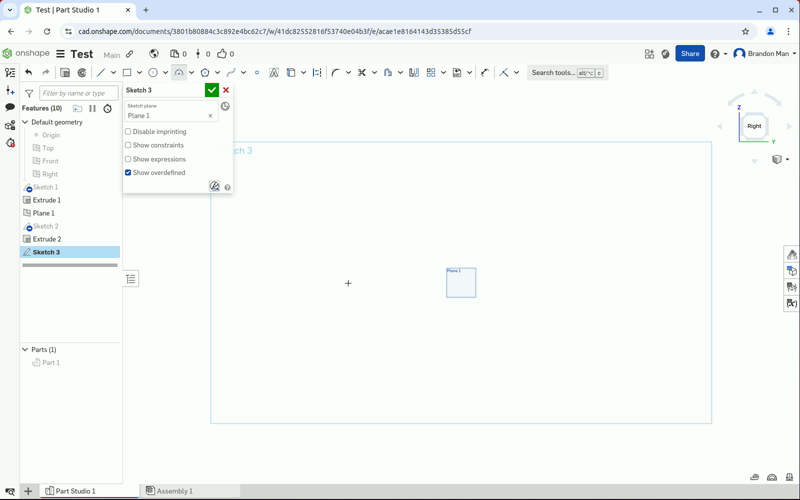
key_up(shift)
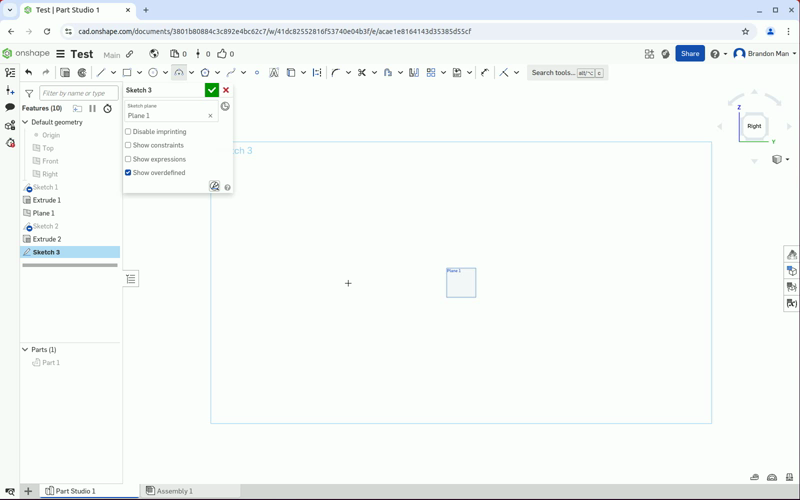
key_down(shift)
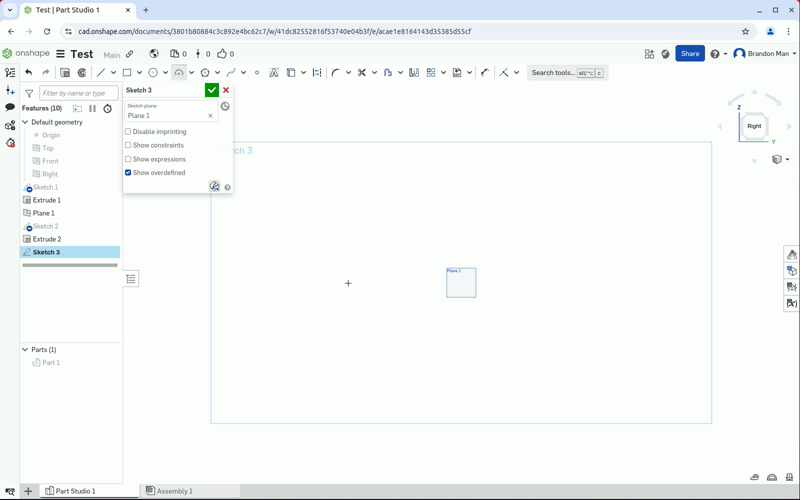
mouse_move(460, 282)
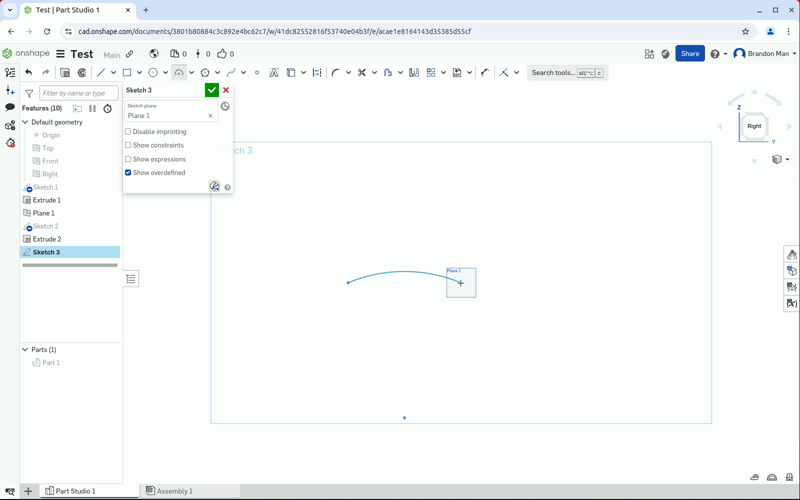
click(460, 282)
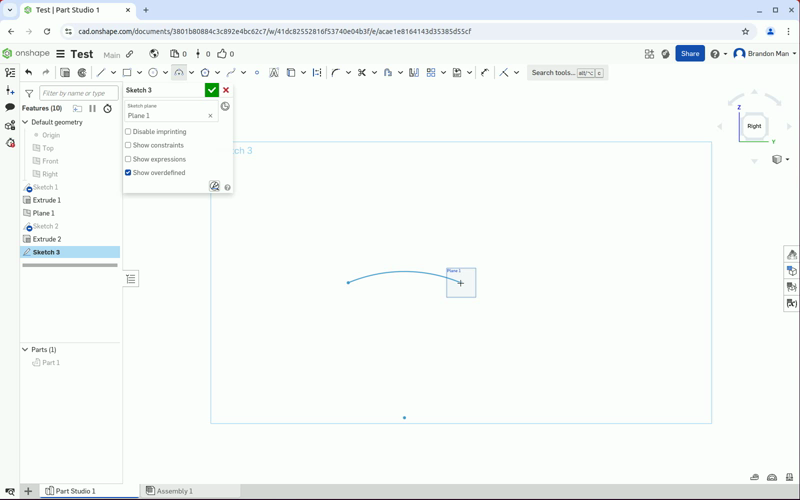
mouse_move(404, 339)
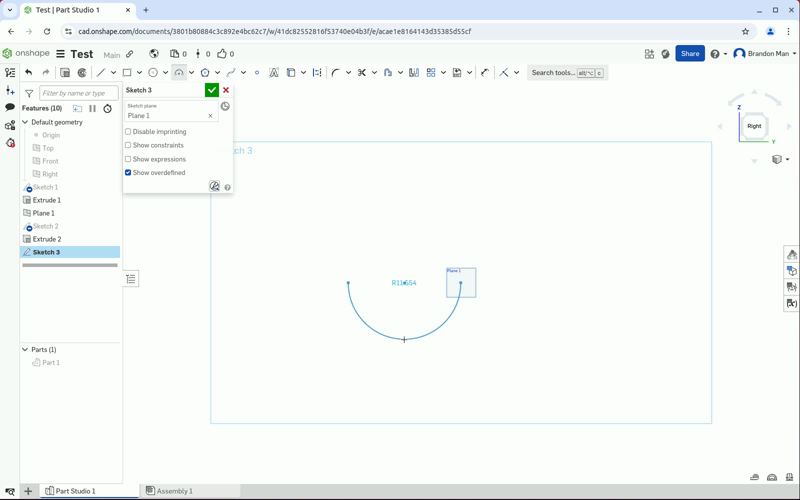
click(404, 339)
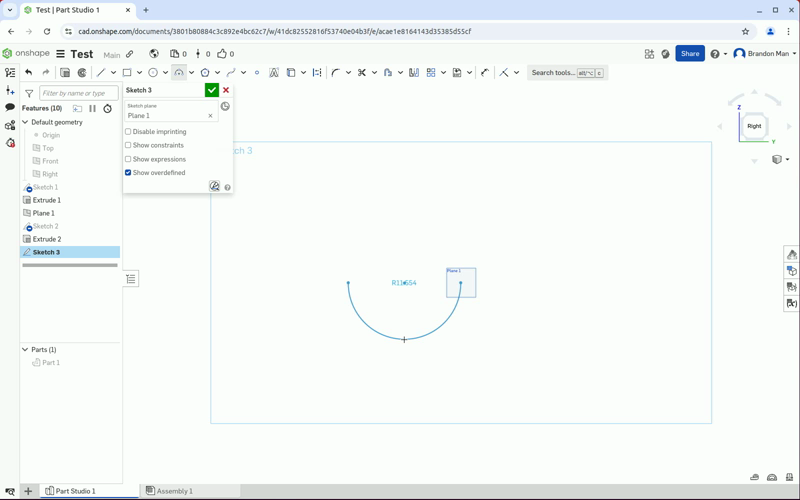
key_up(shift)
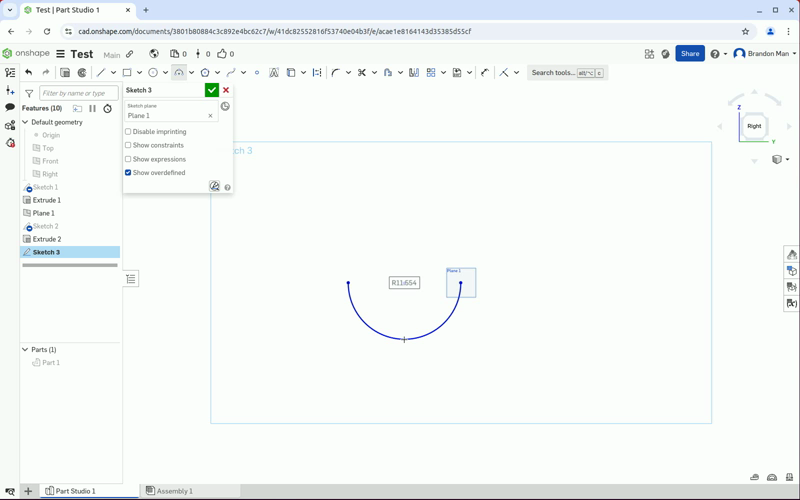
key(esc)
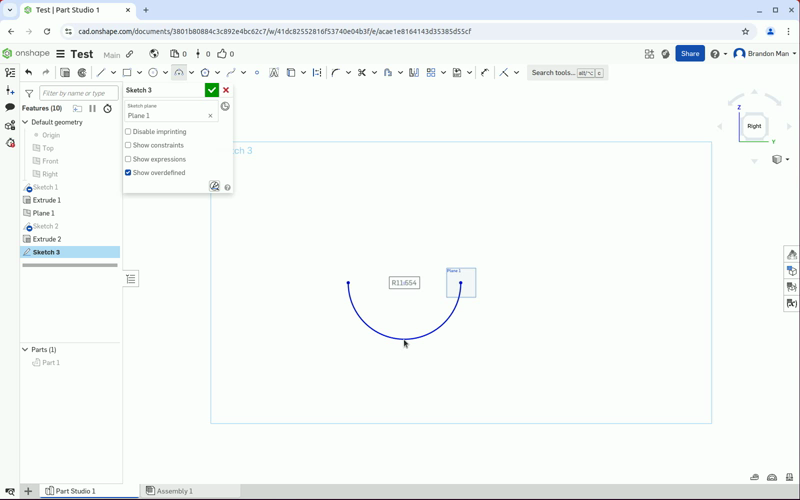
key(l)
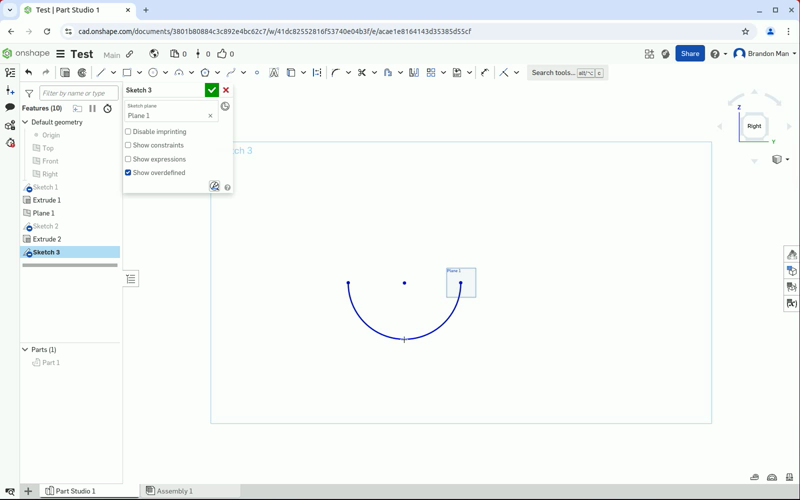
mouse_move(460, 282)
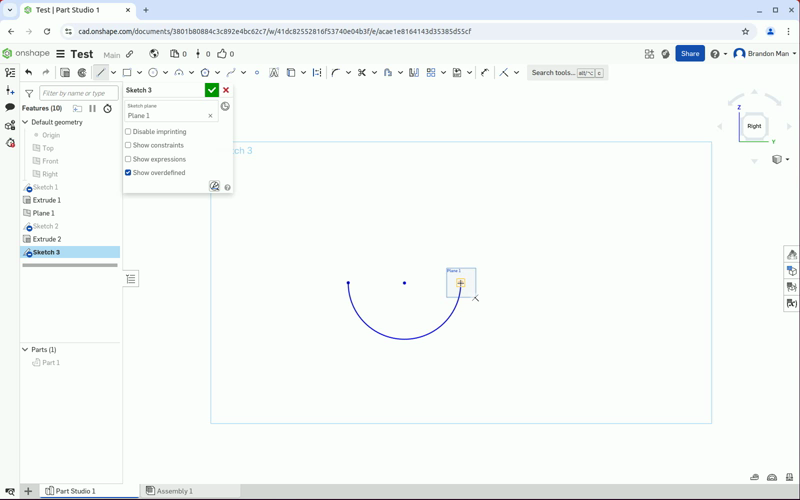
click(460, 282)
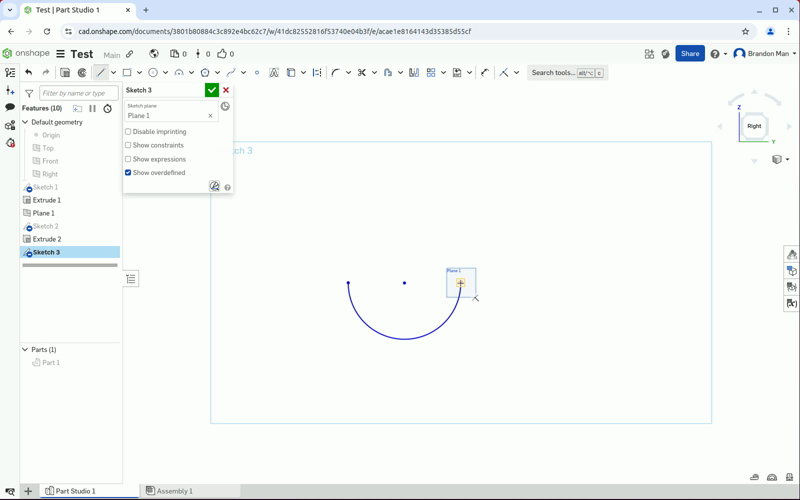
key_down(shift)
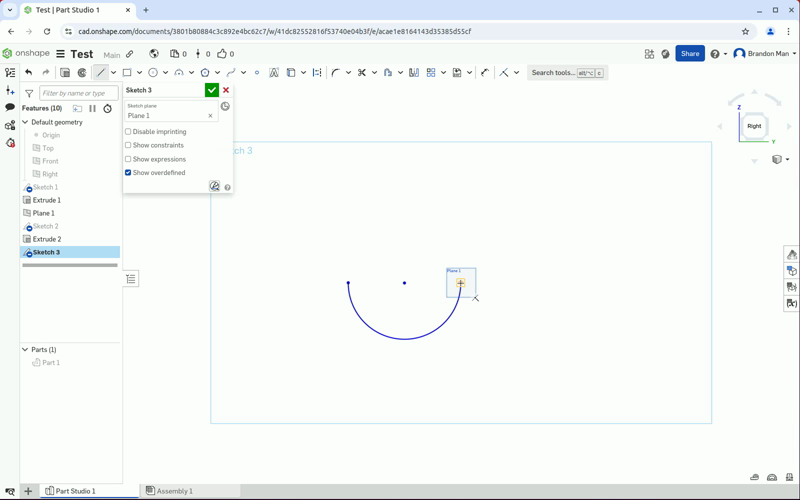
mouse_move(348, 282)
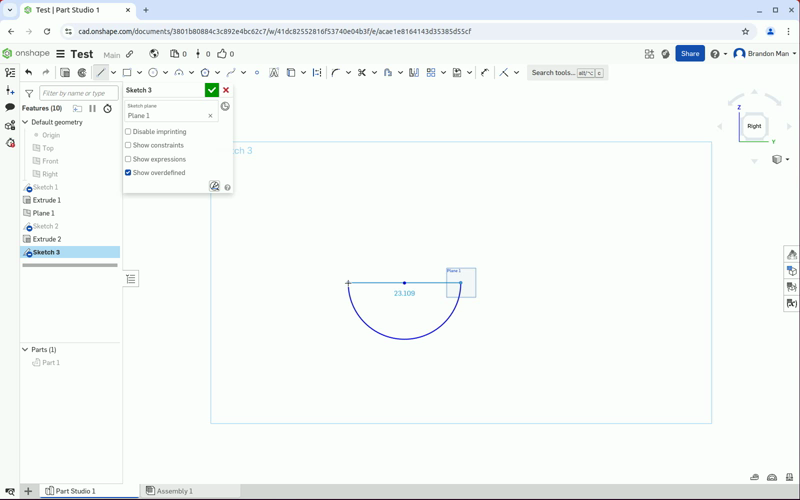
key_up(shift)
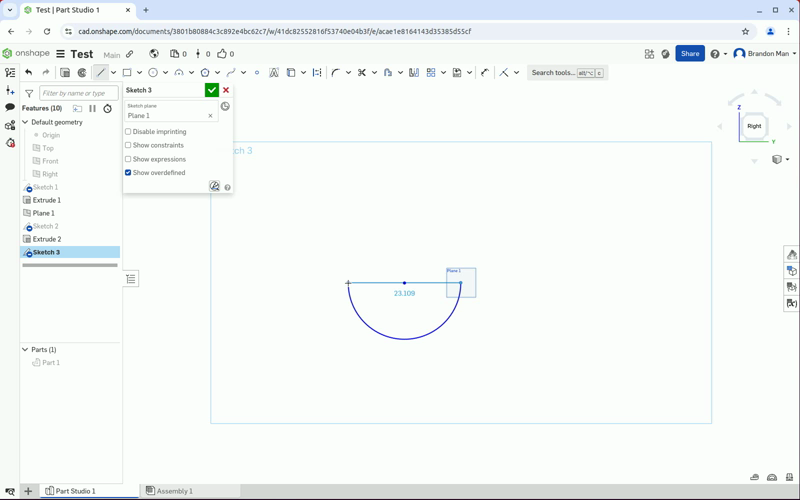
click(348, 282)
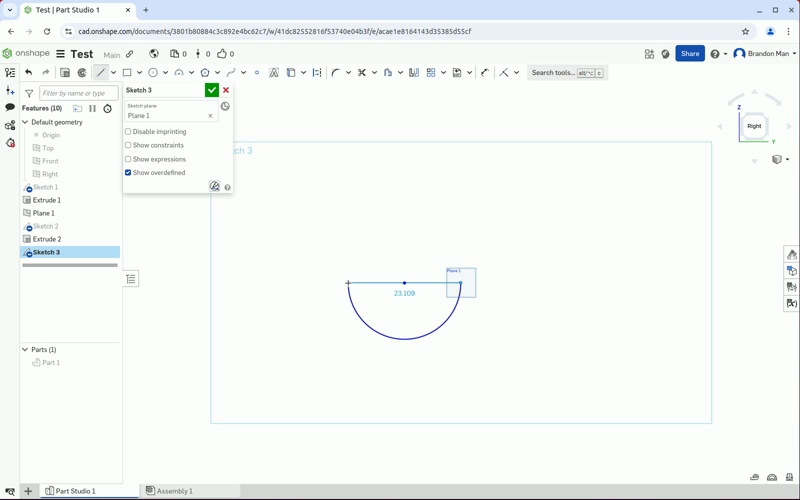
key(esc)
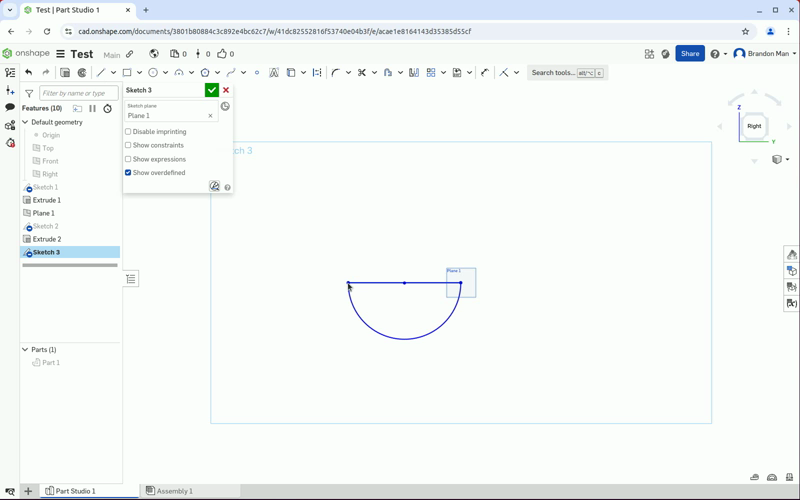
mouse_move(367, 304)
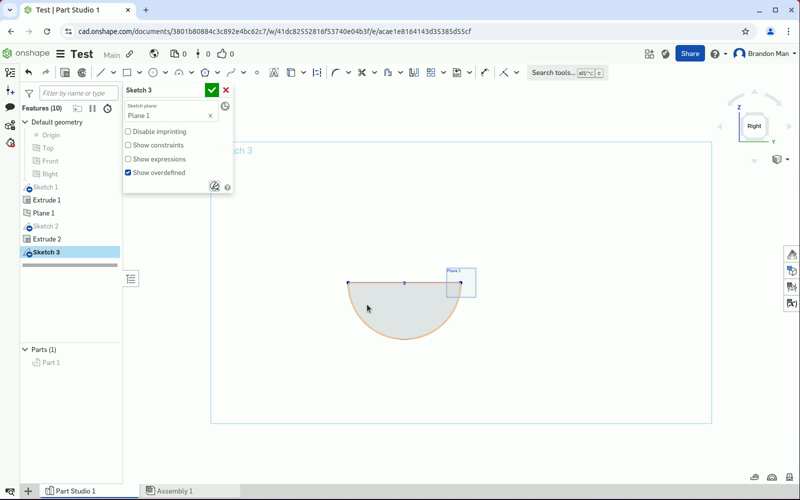
scroll(6)
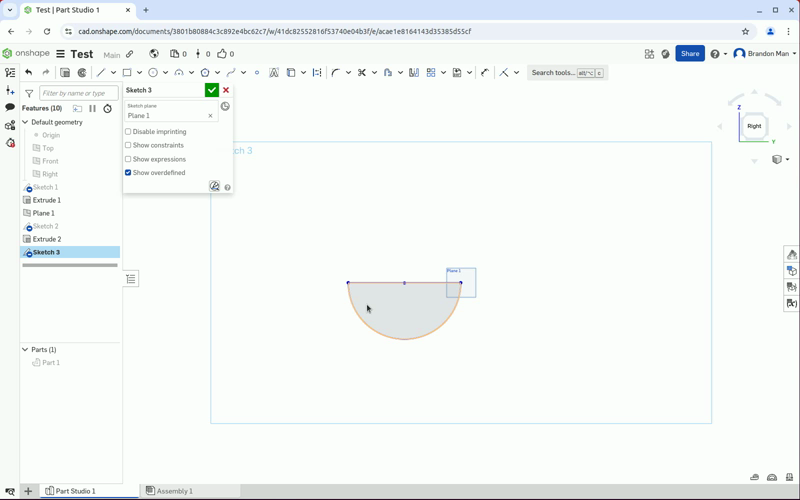
scroll(6)
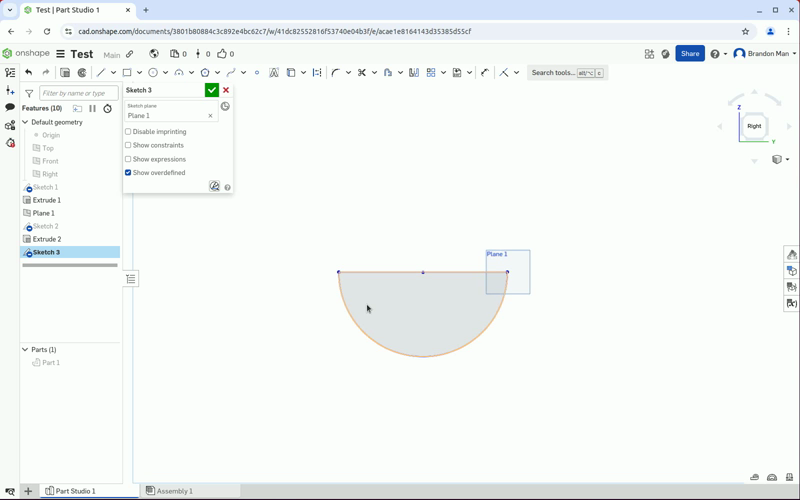
scroll(6)
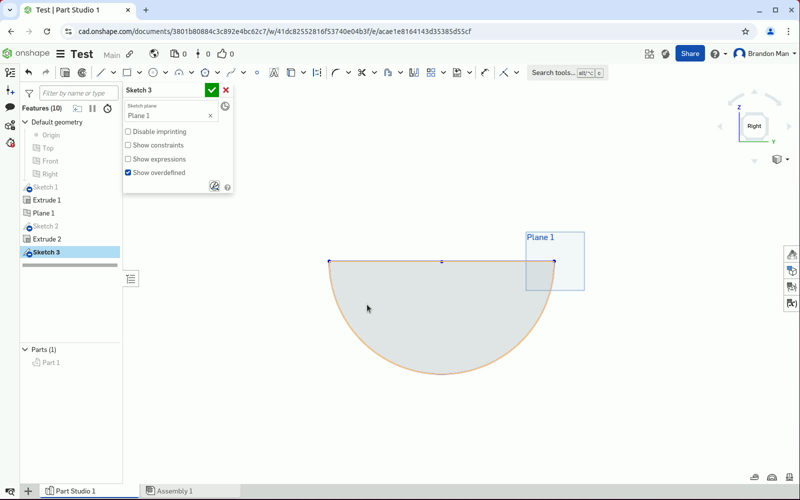
scroll(6)
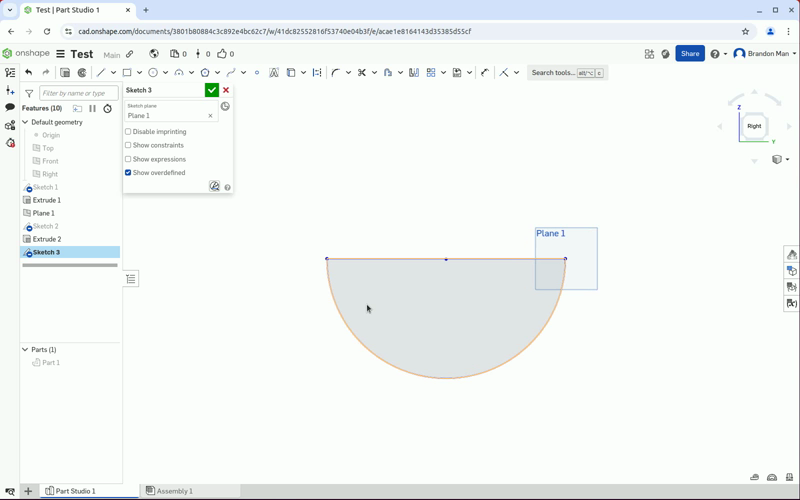
scroll(6)
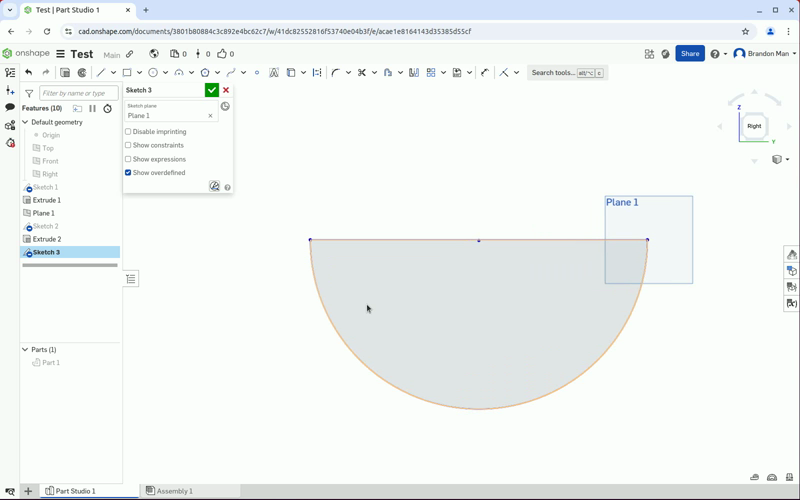
scroll(6)
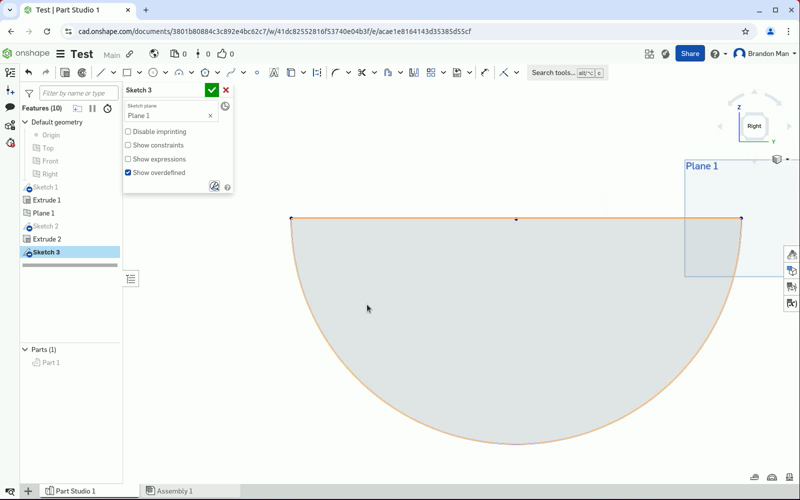
scroll(6)
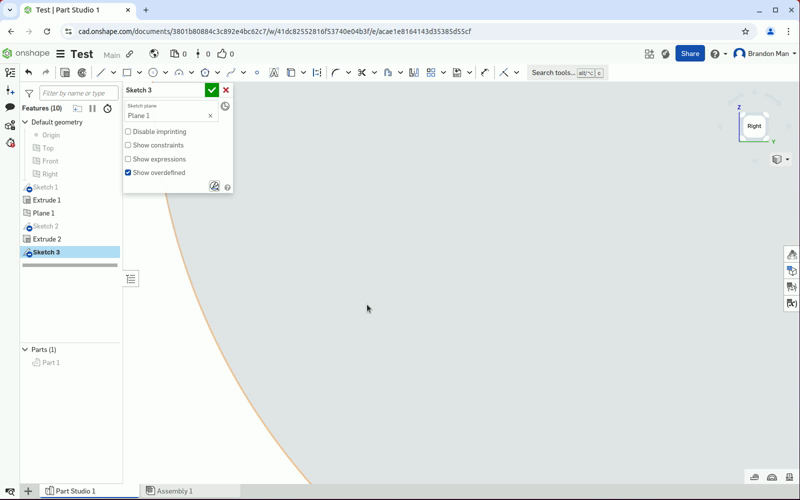
click(367, 304)
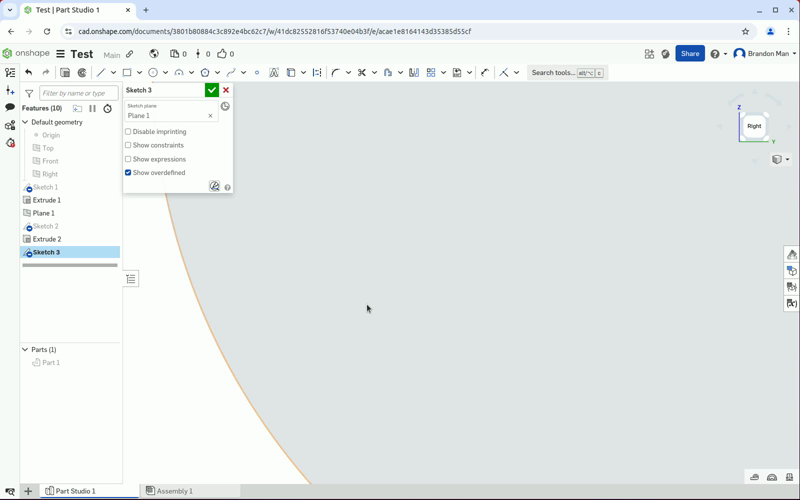
scroll(-6)
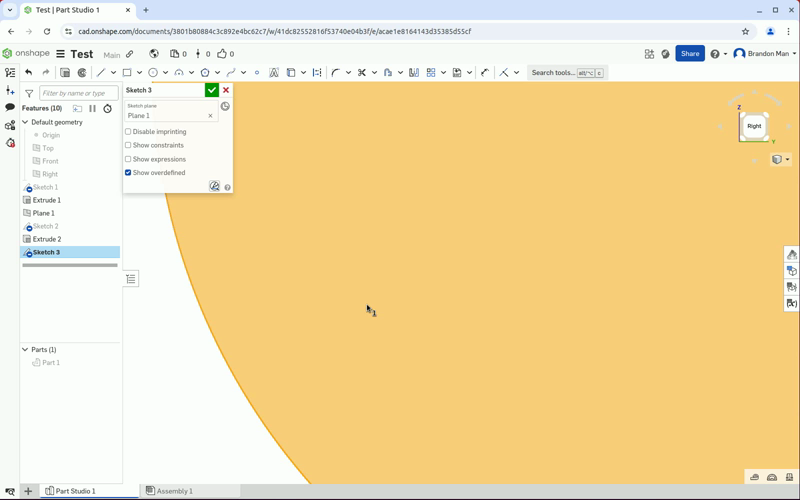
scroll(-6)
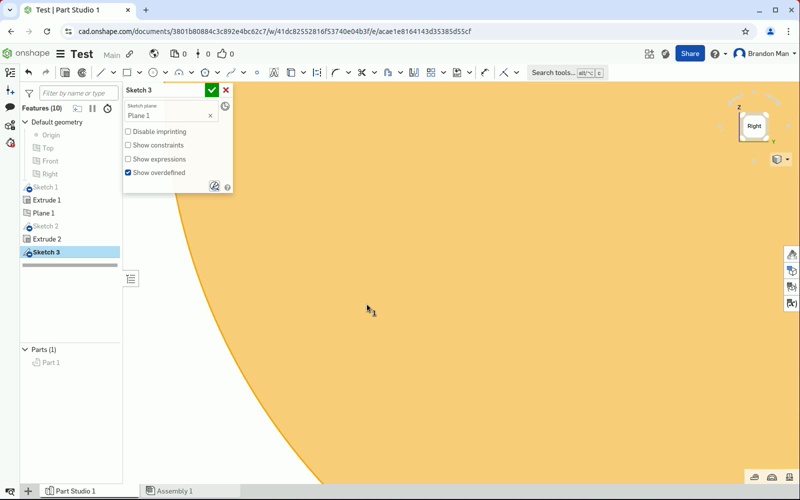
scroll(-6)
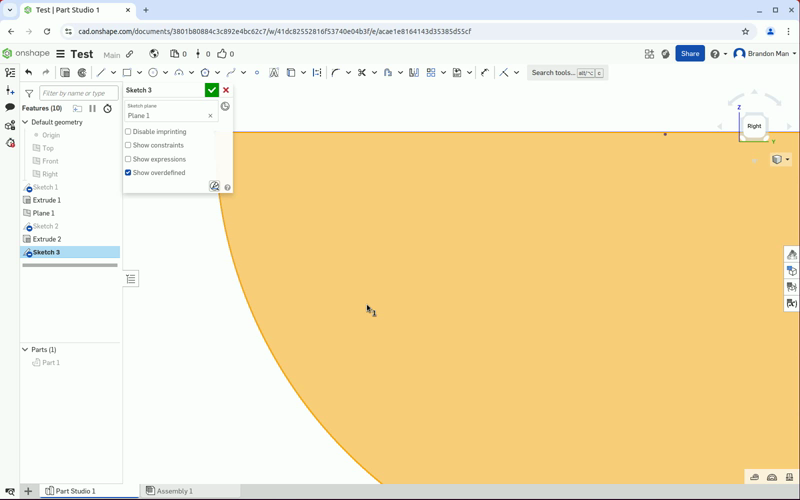
scroll(-6)
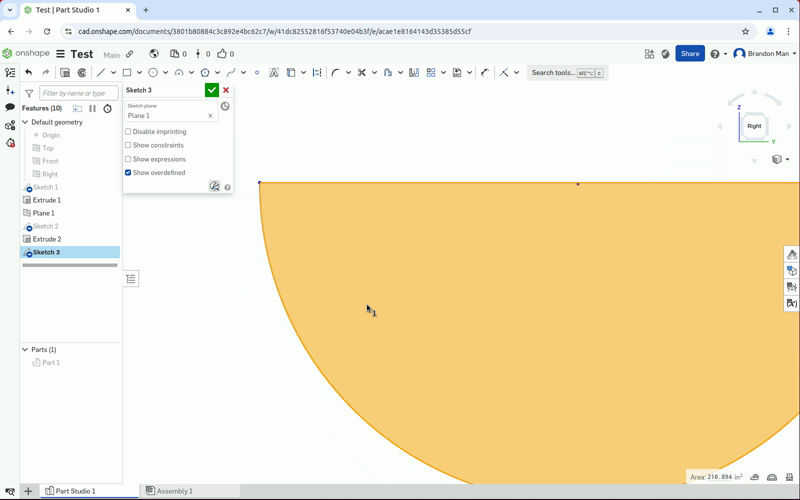
scroll(-6)
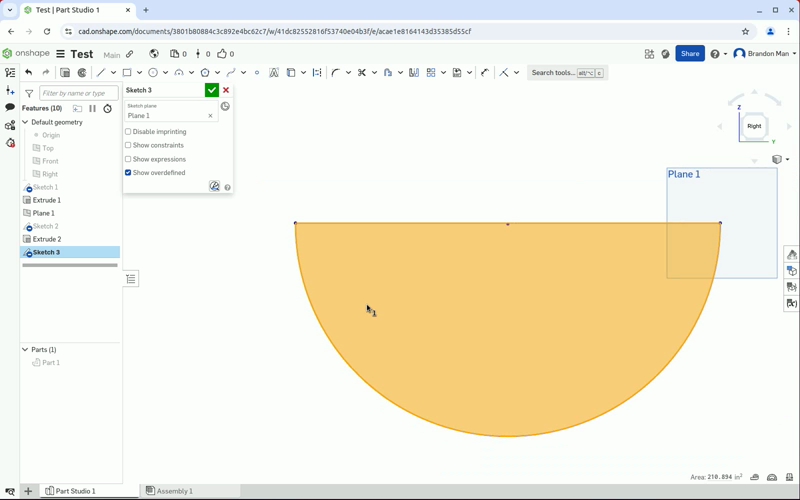
scroll(-6)
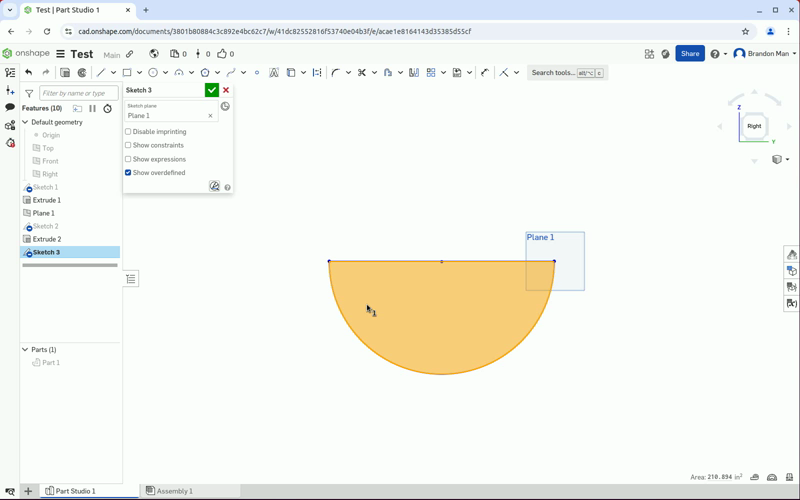
scroll(-6)
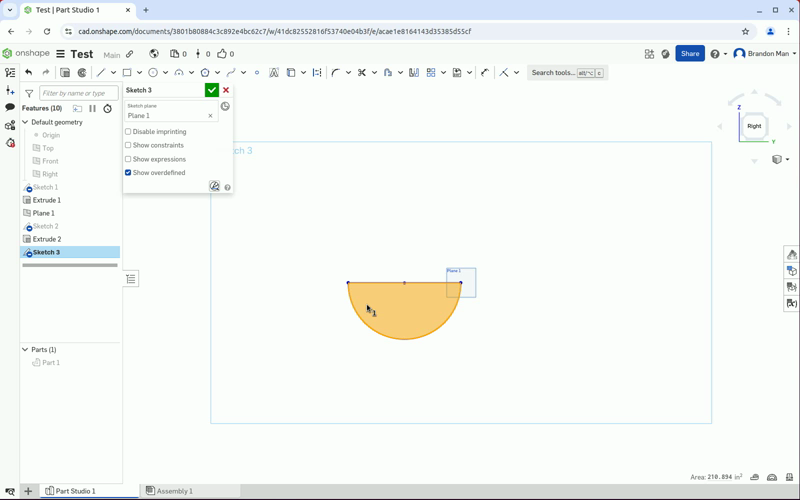
mouse_move(73, 352)
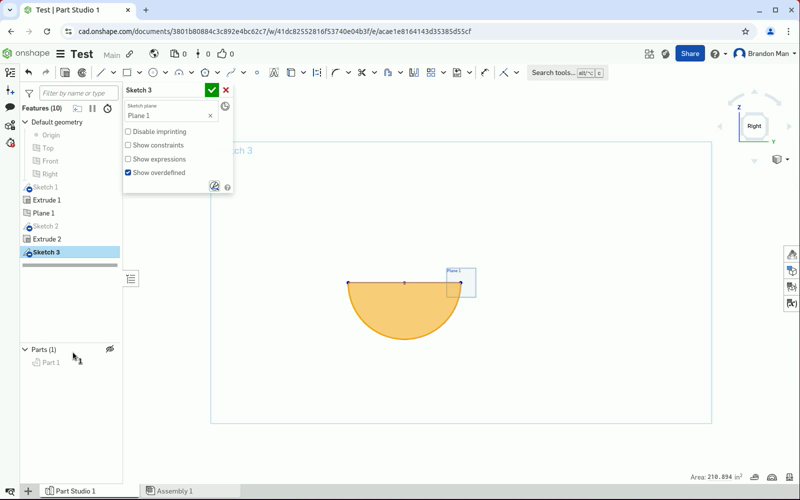
key(shift+y)
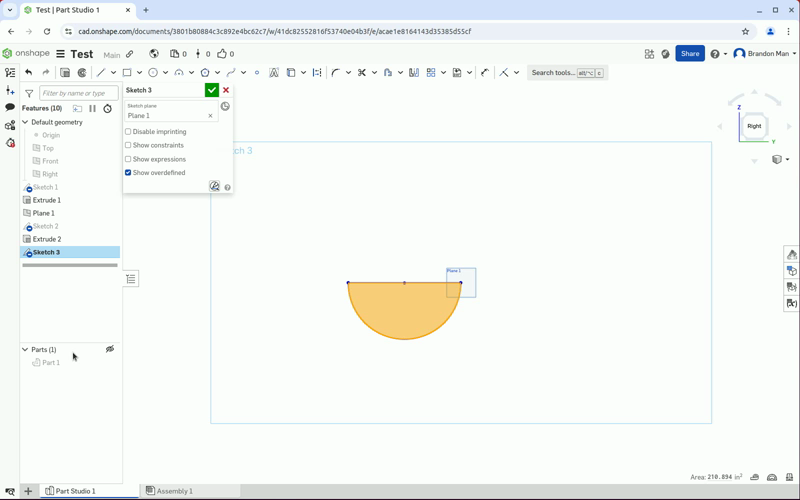
key(shift+e)
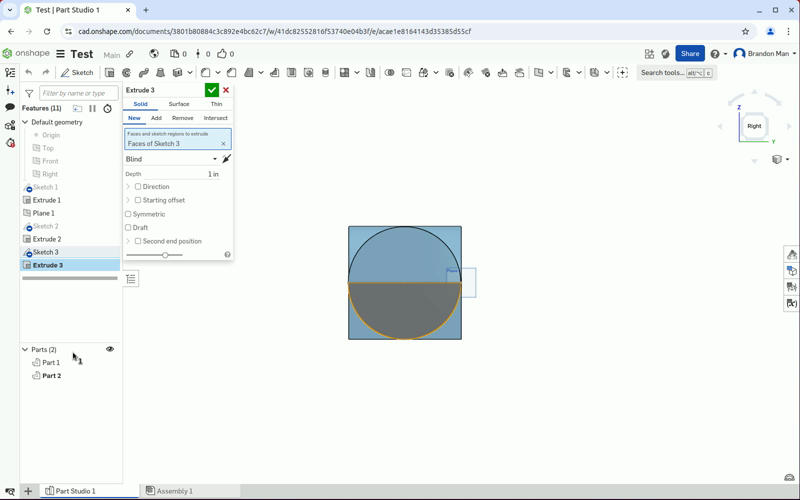
mouse_move(143, 106)
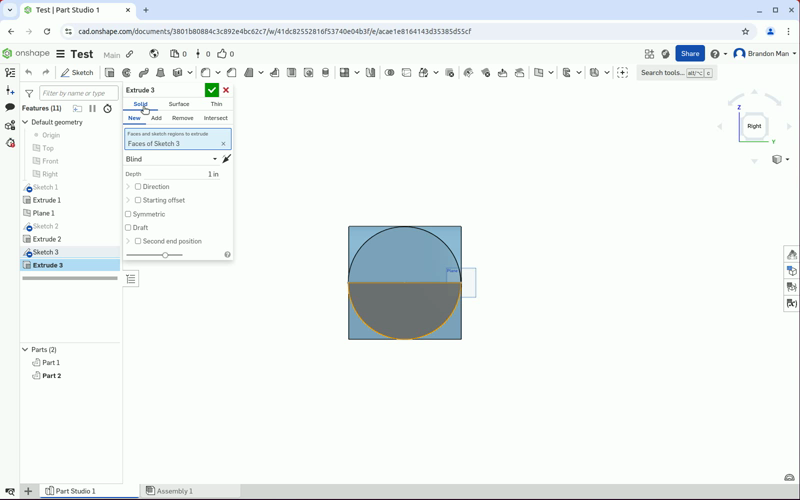
click(143, 106)
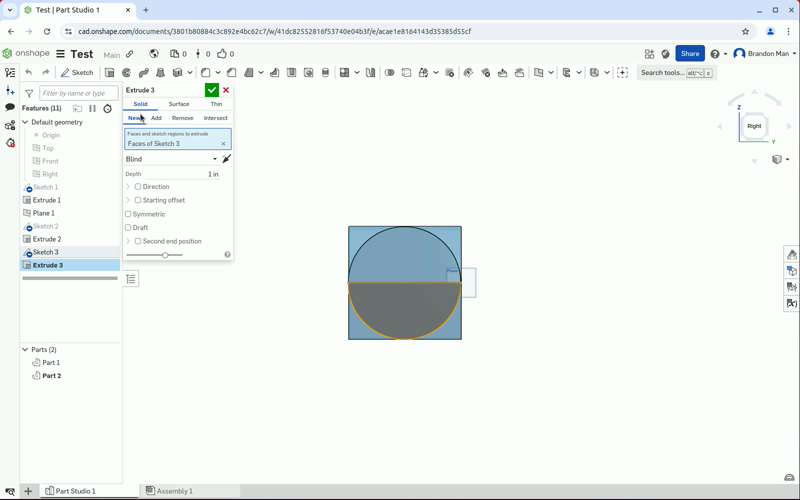
mouse_move(137, 120)
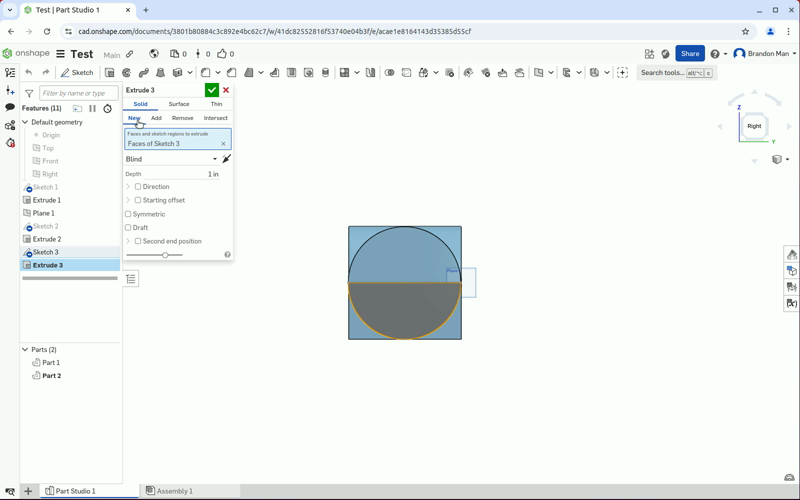
click(137, 120)
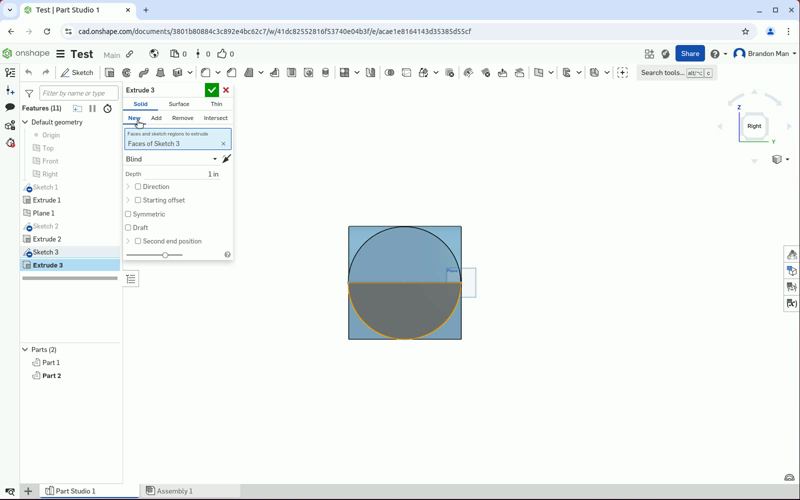
key(tab, 4)
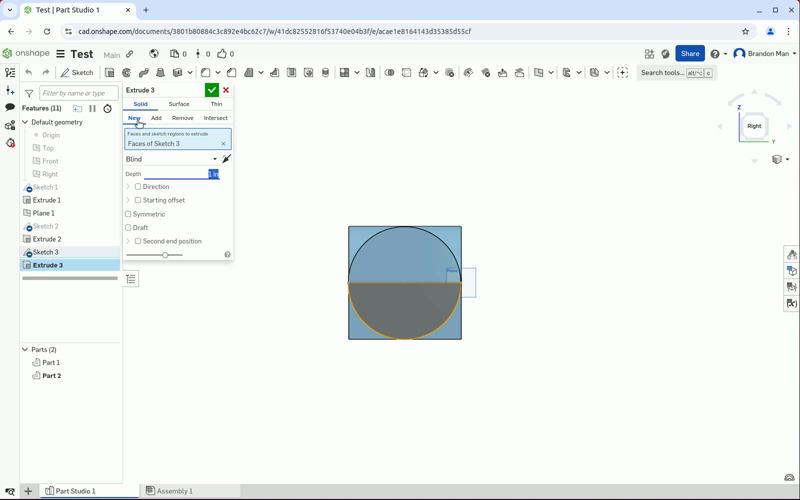
text(-23.108)
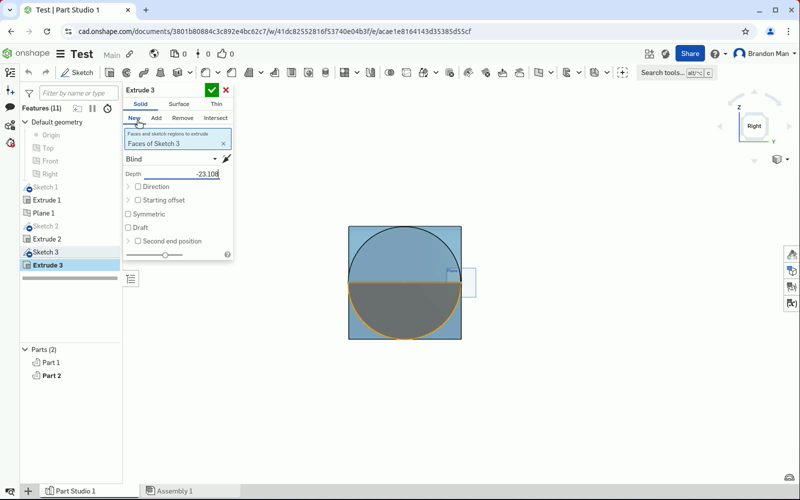
key(enter)
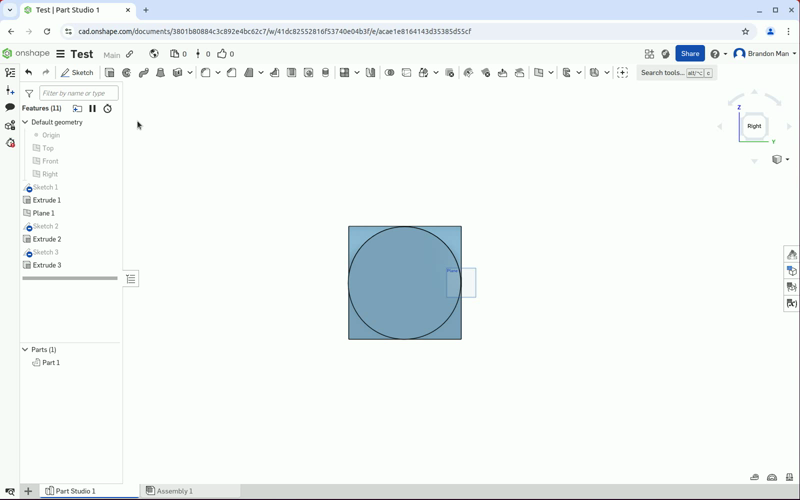
key(shift+h)
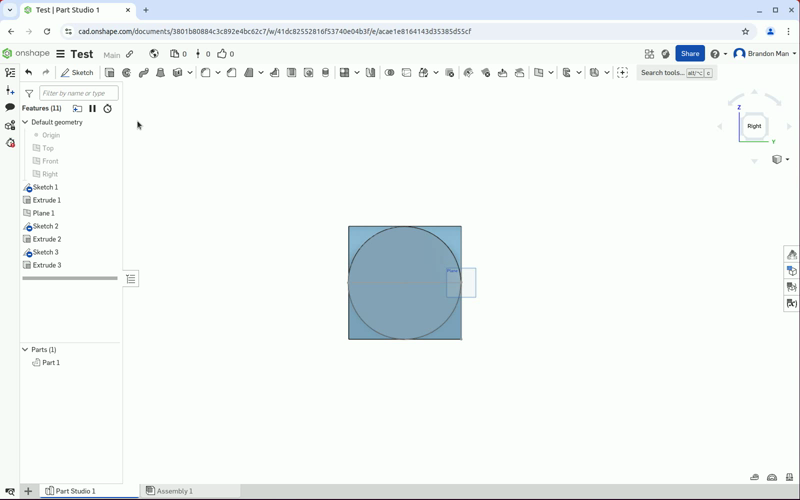
key(shift+h)
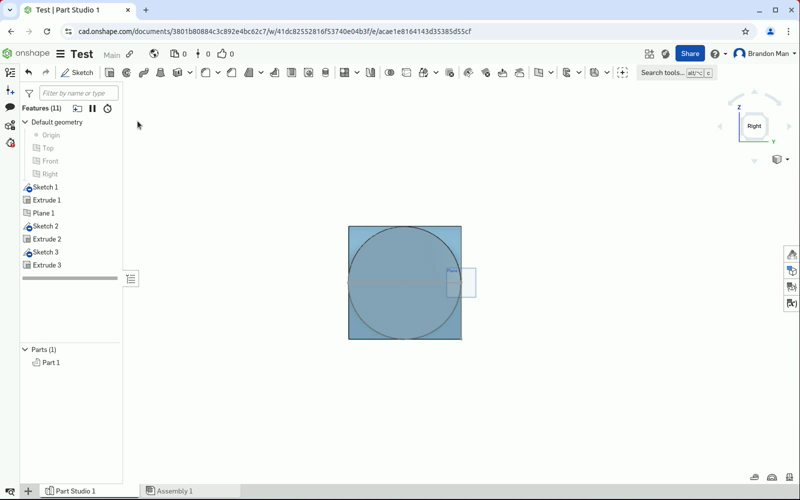
key(shift+7)
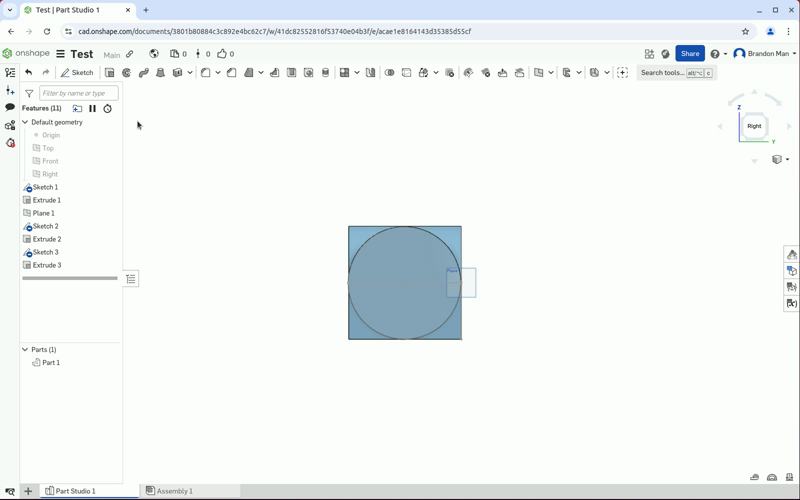
key(right, 2)
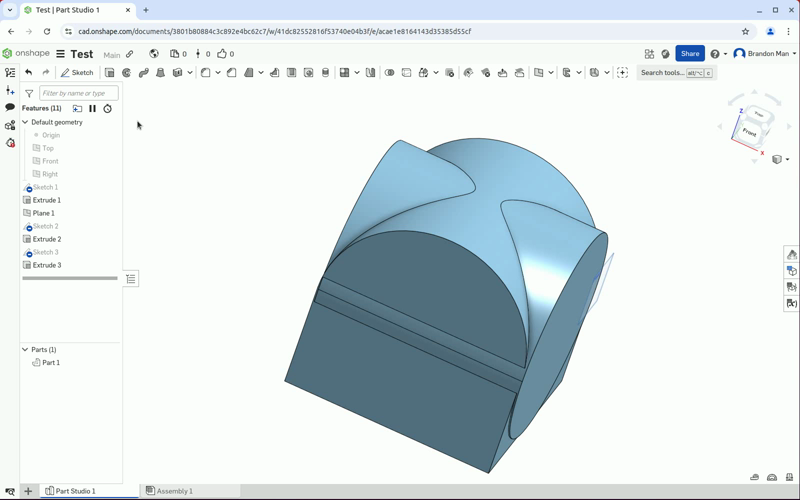
key(down, 2)
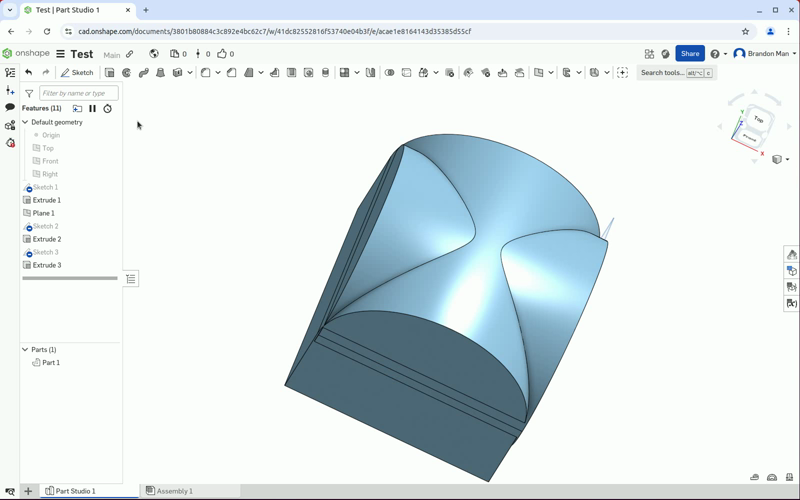
key(up, 2)
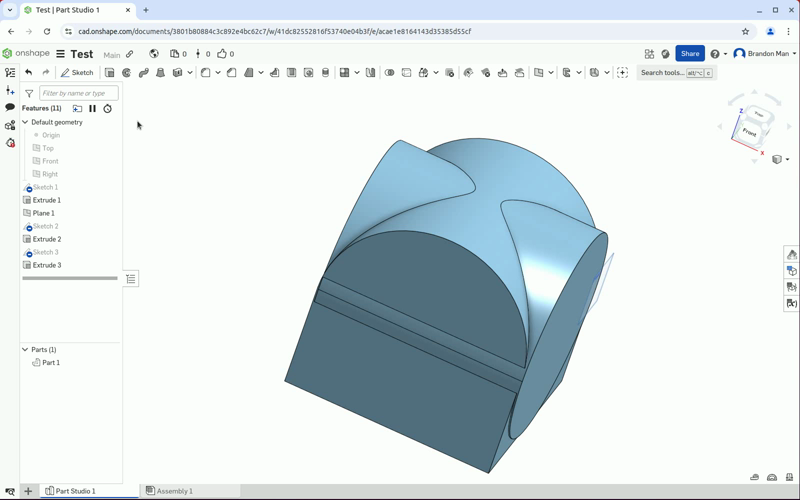
key(left, 2)
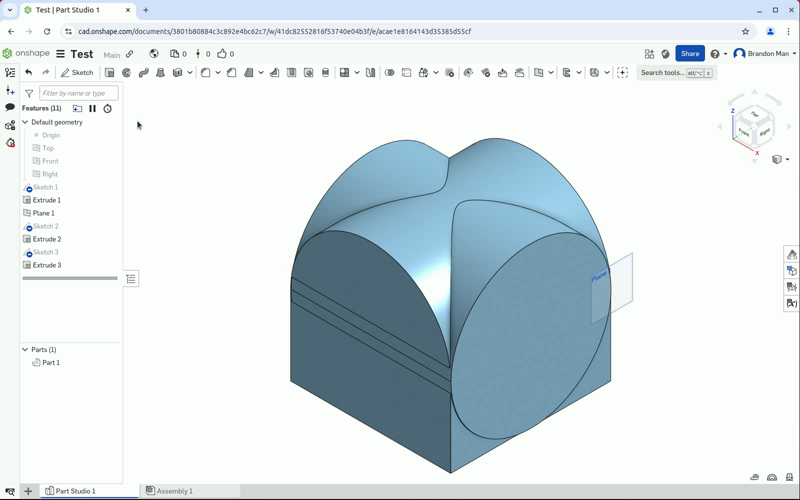
mouse_move(73, 189)
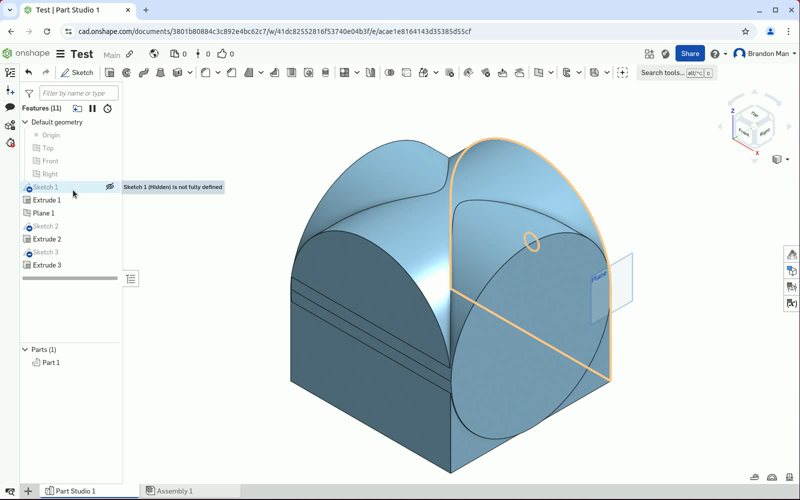
click(73, 189)